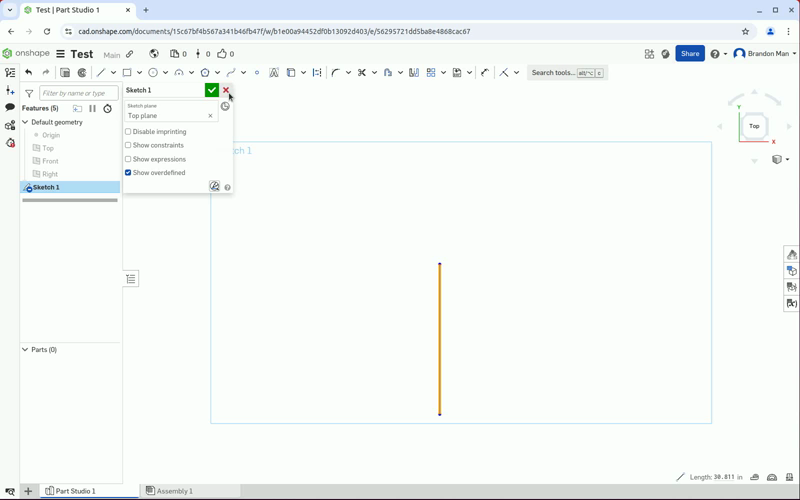
key(shift+h)
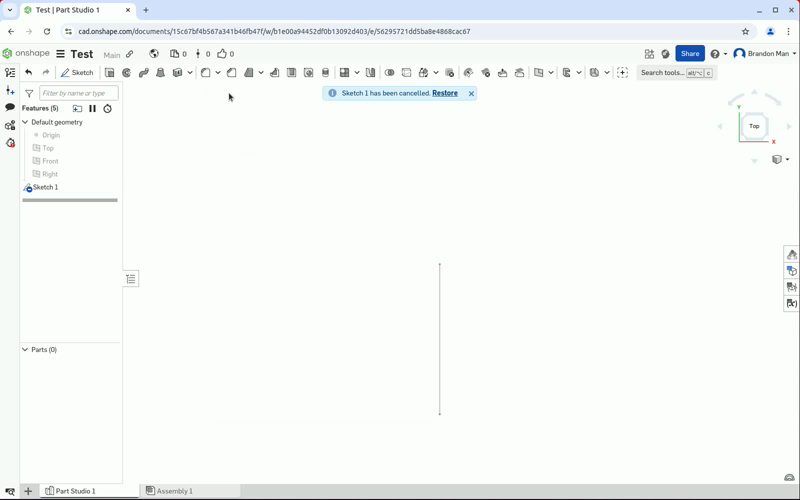
key(shift+s)
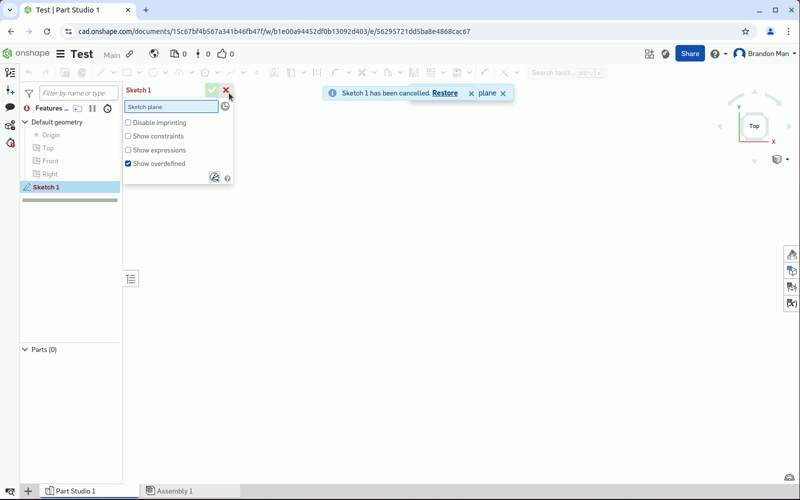
mouse_move(73, 150)
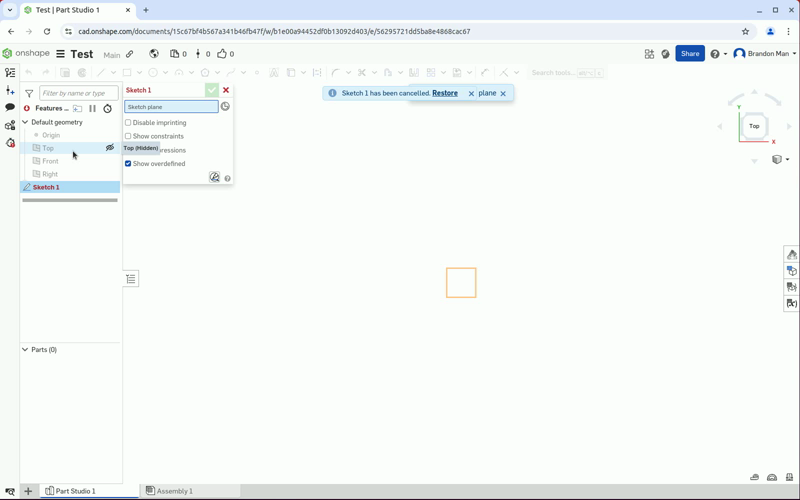
click(73, 150)
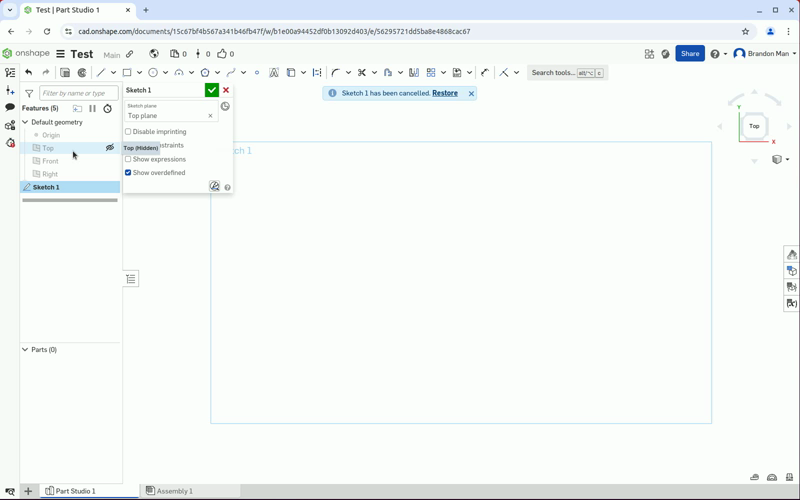
mouse_move(73, 352)
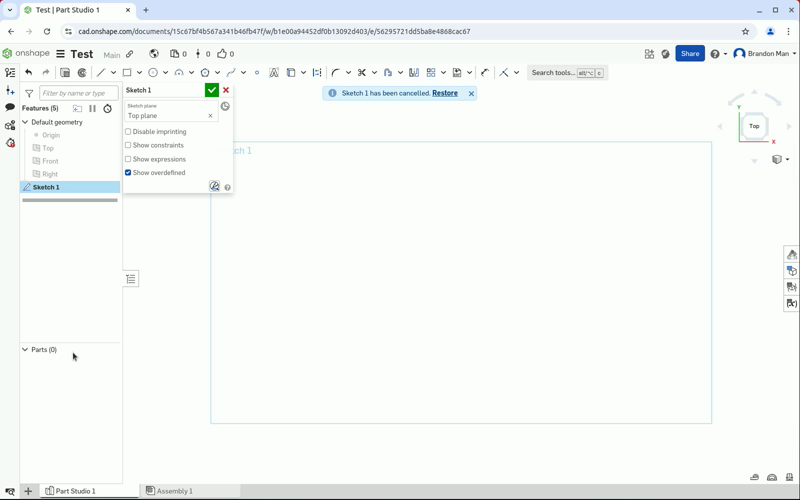
key(y)
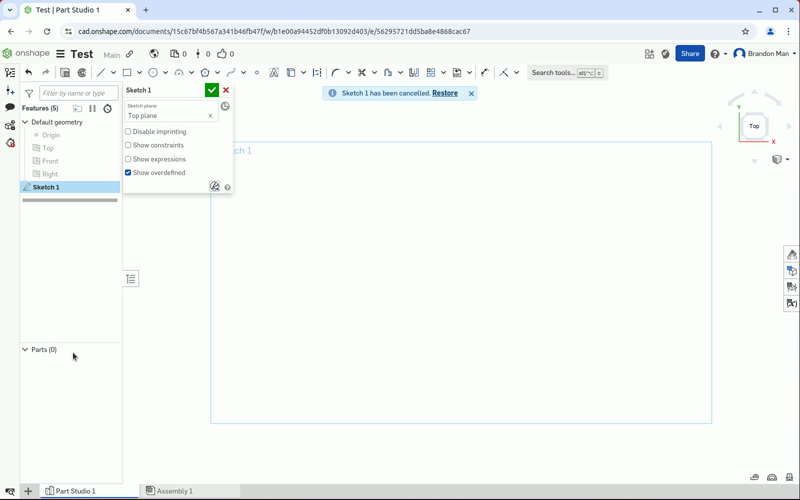
key(l)
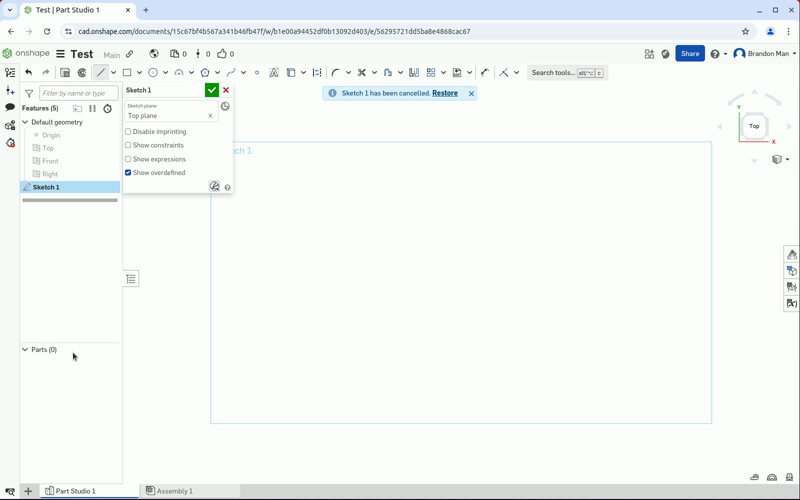
key_down(shift)
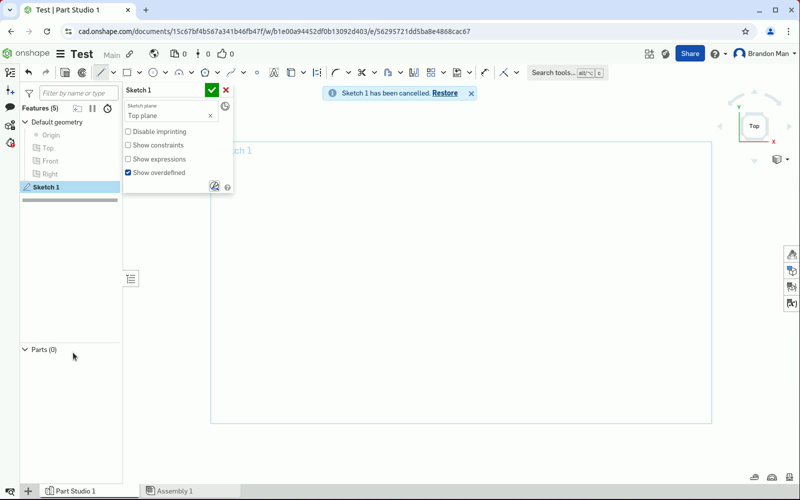
mouse_move(348, 282)
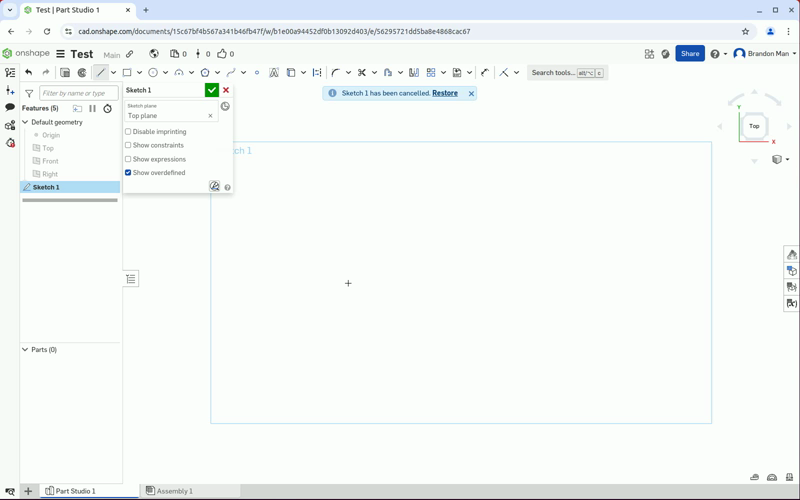
click(348, 282)
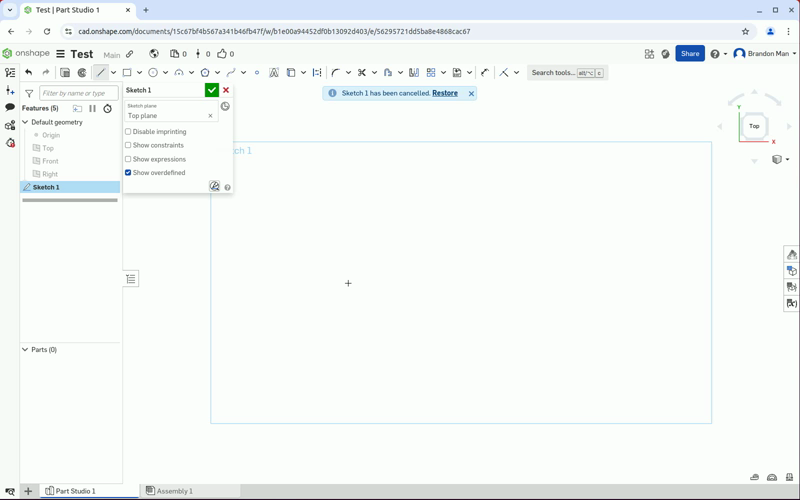
key_up(shift)
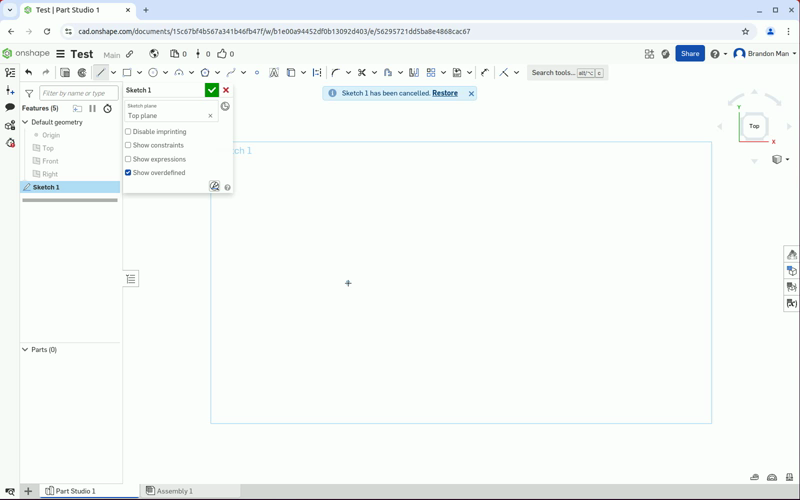
key_down(shift)
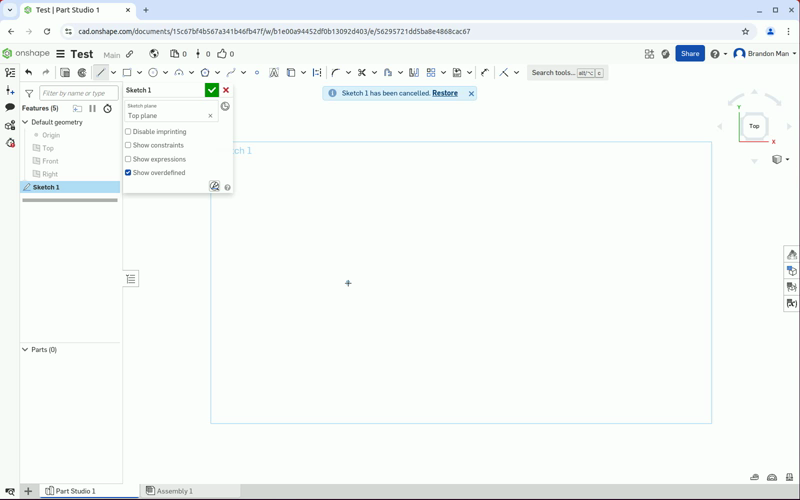
mouse_move(572, 282)
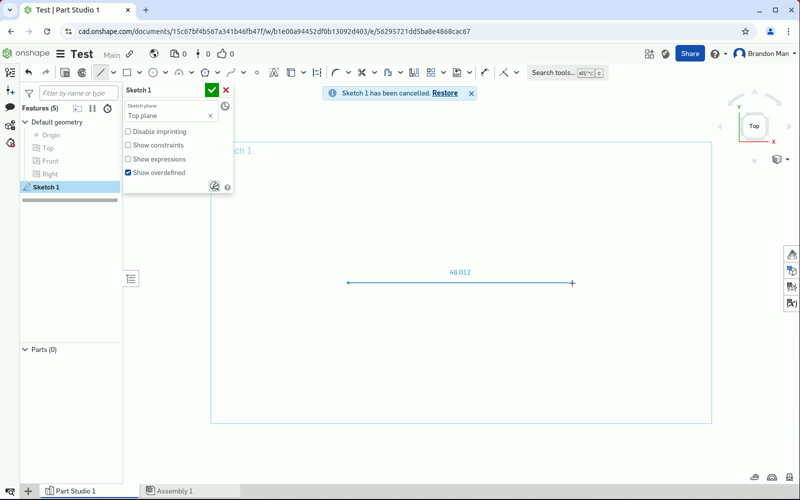
click(572, 282)
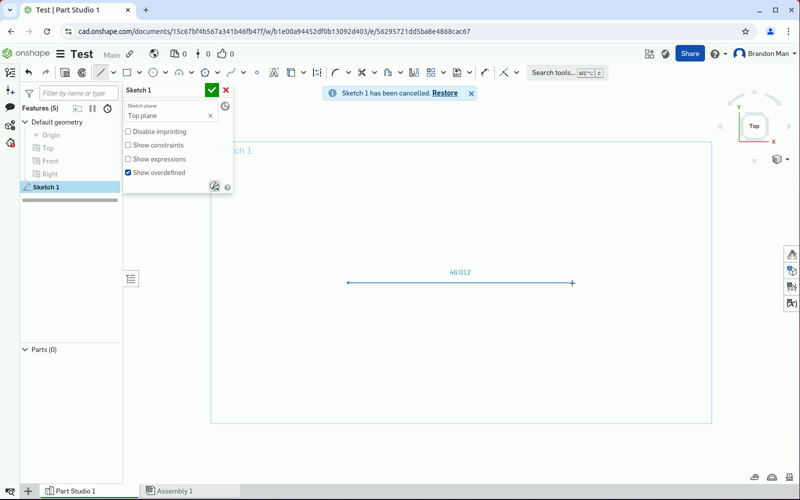
key_up(shift)
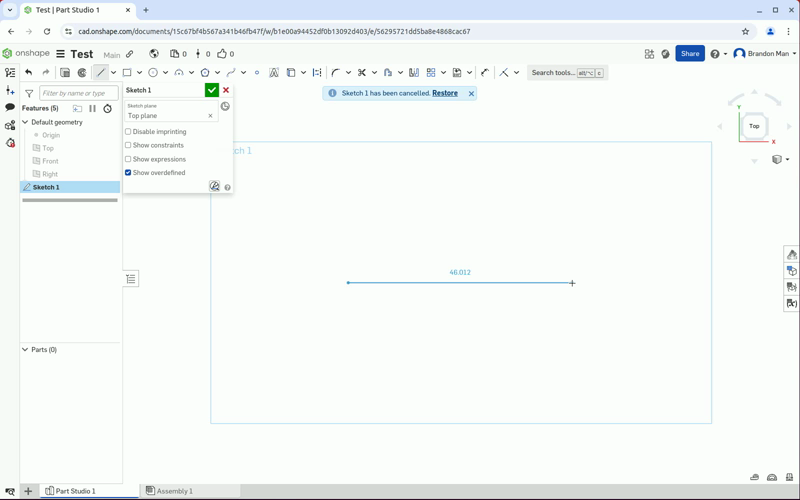
key_down(shift)
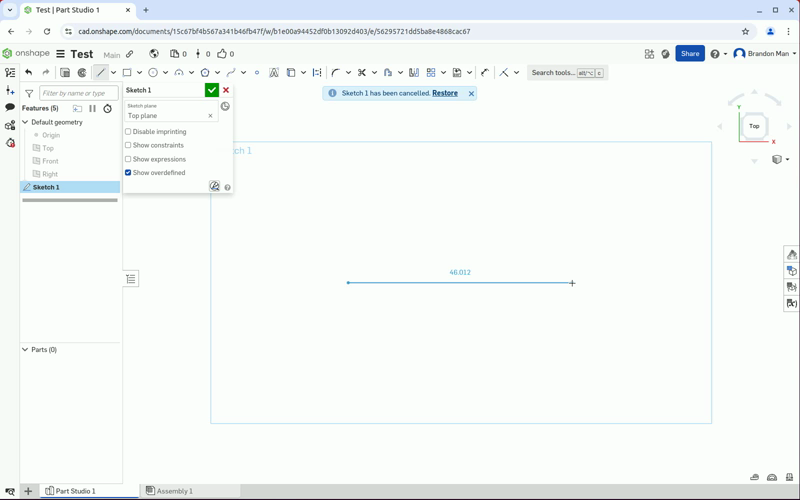
mouse_move(589, 282)
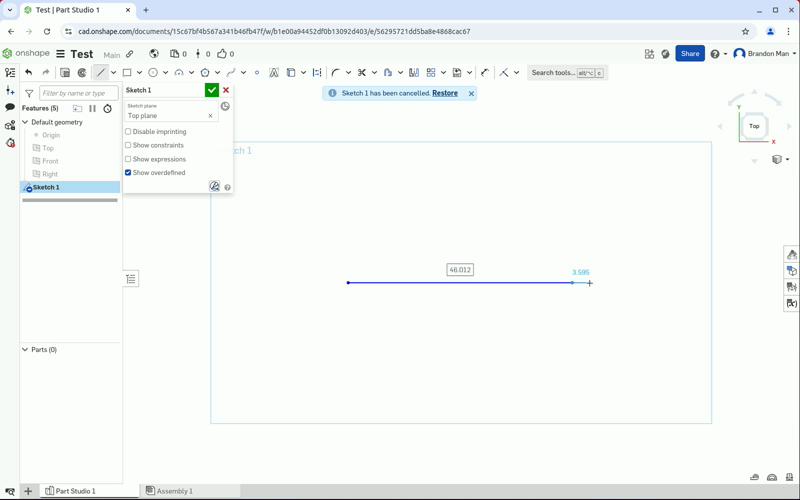
mouse_move(572, 254)
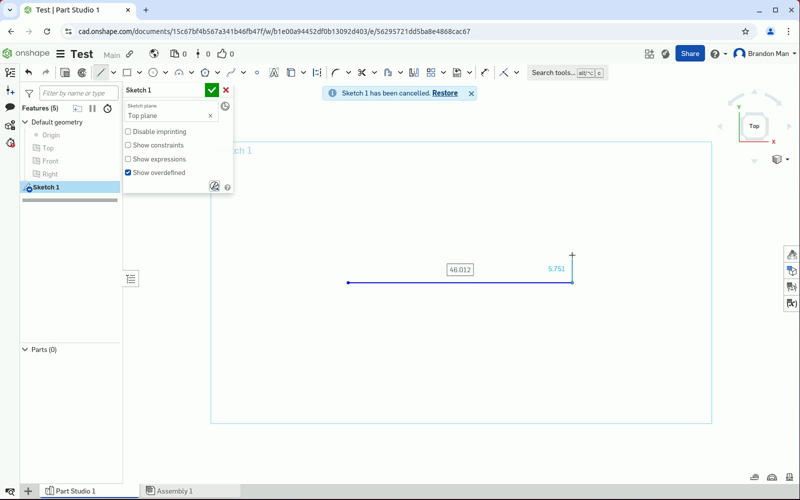
click(572, 254)
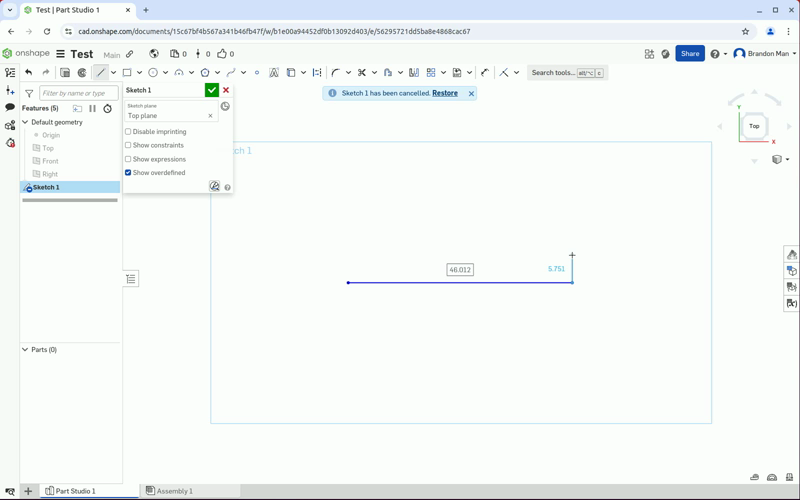
key_up(shift)
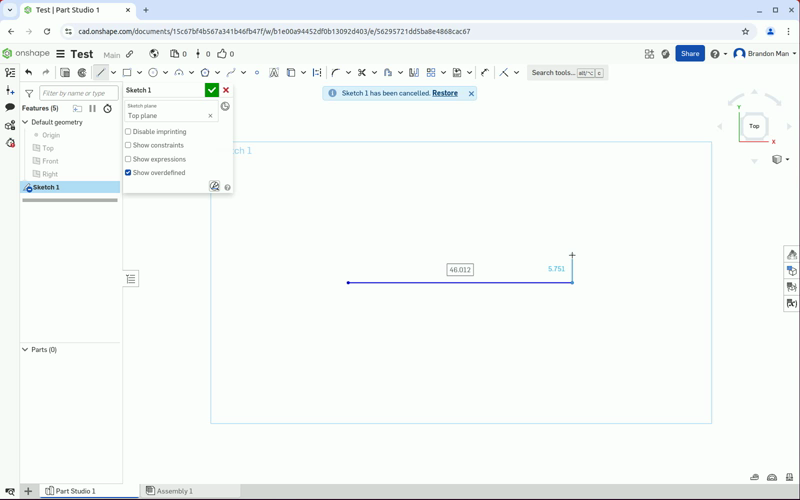
key_down(shift)
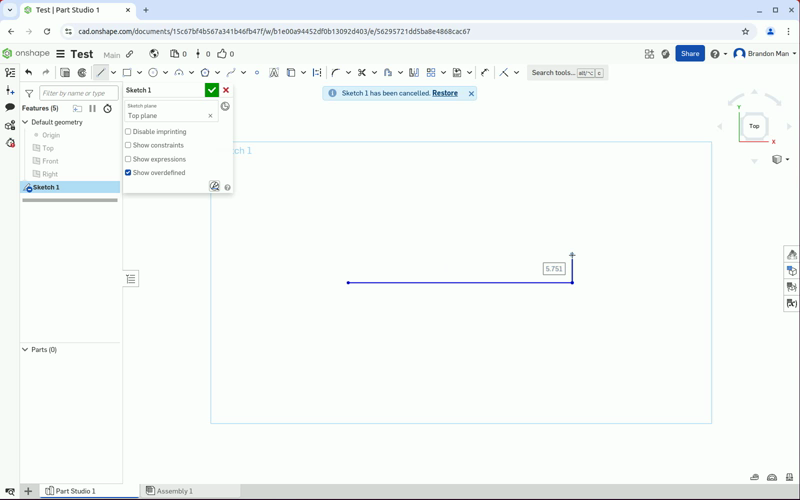
mouse_move(589, 254)
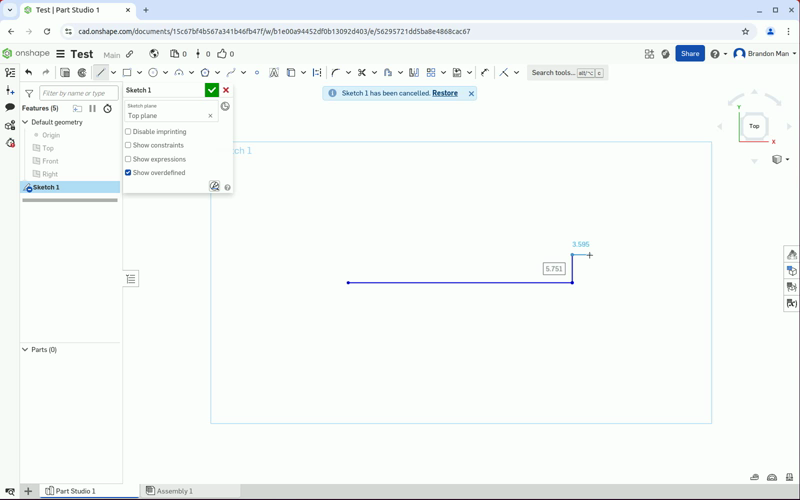
mouse_move(553, 254)
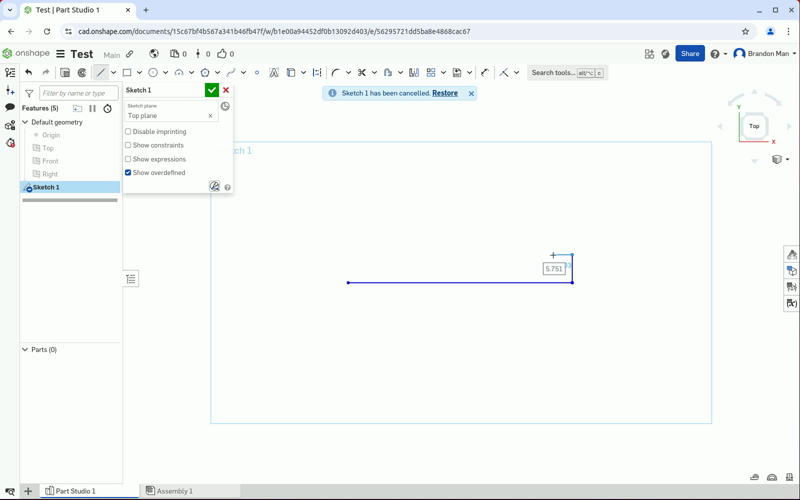
click(553, 254)
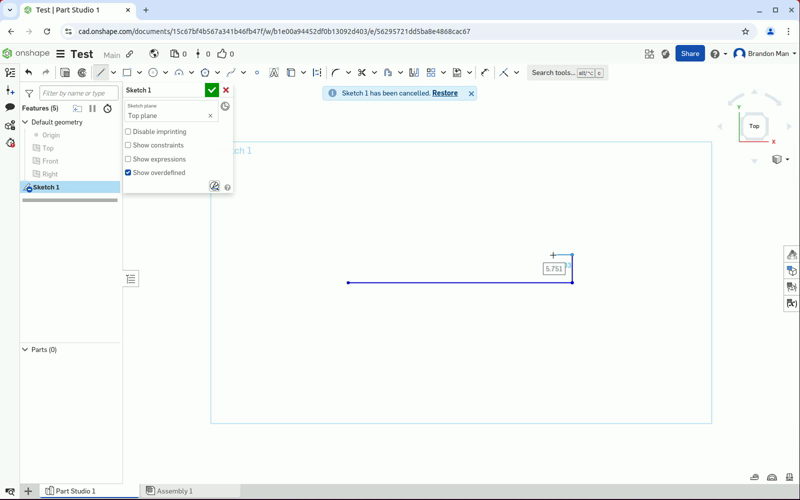
key_up(shift)
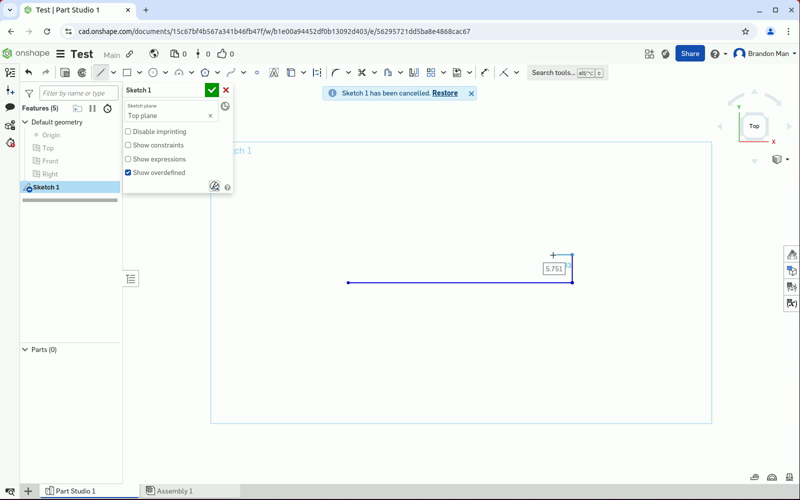
key_down(shift)
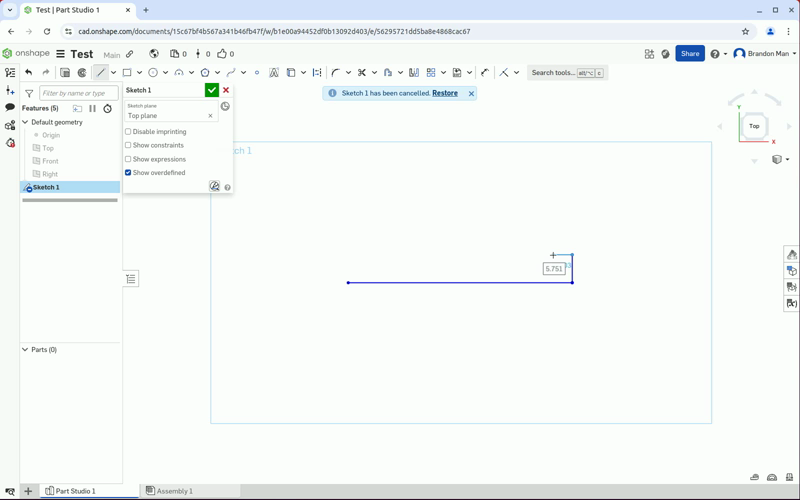
mouse_move(367, 254)
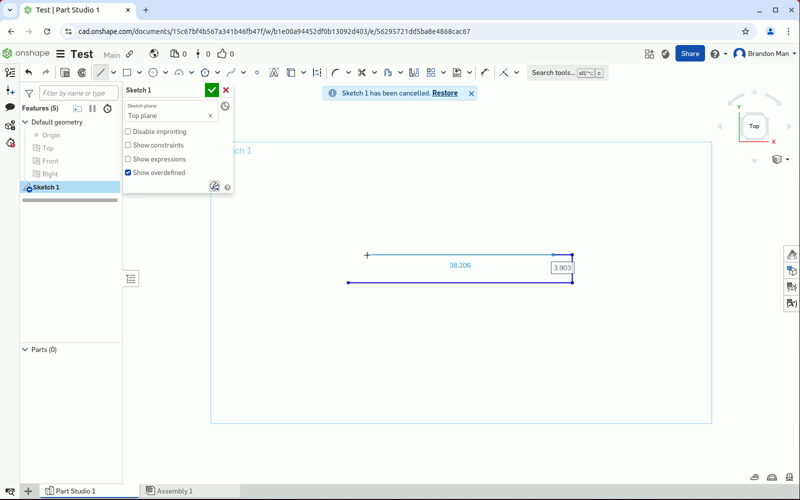
click(367, 254)
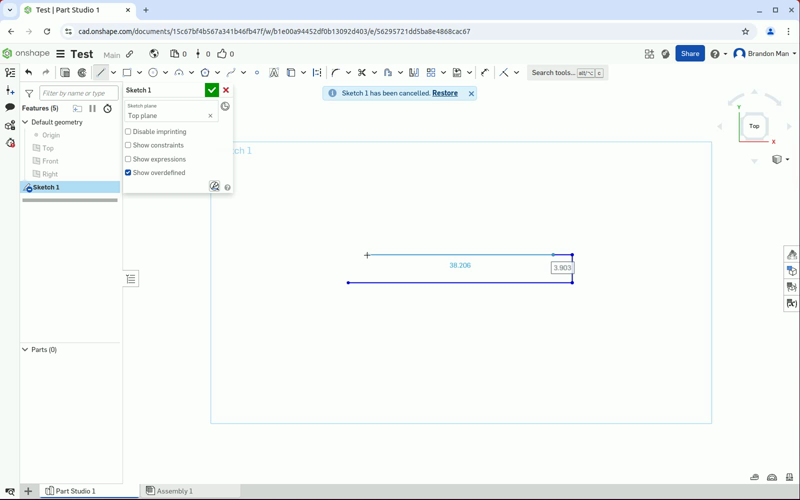
key_up(shift)
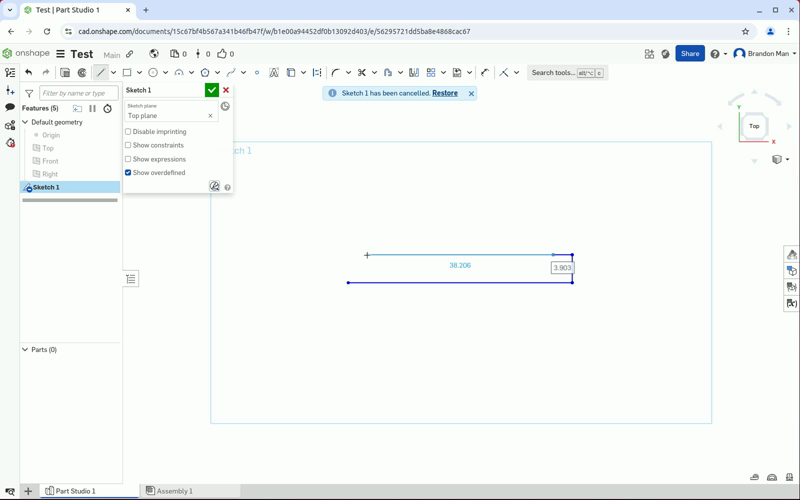
key_down(shift)
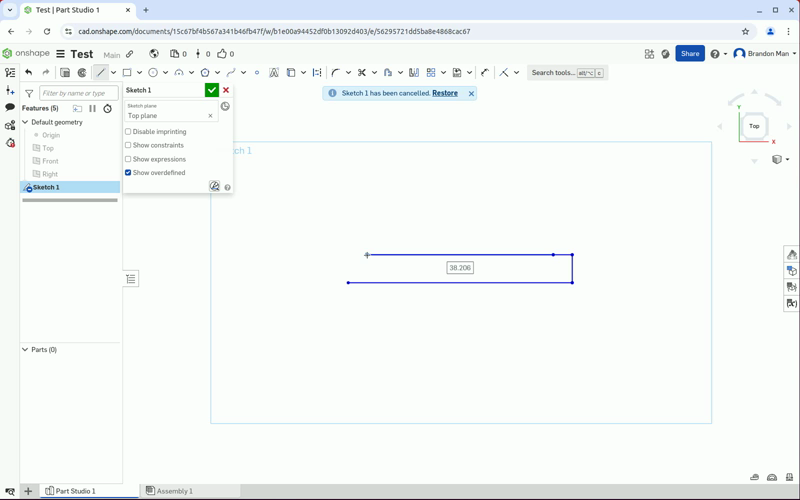
mouse_move(397, 254)
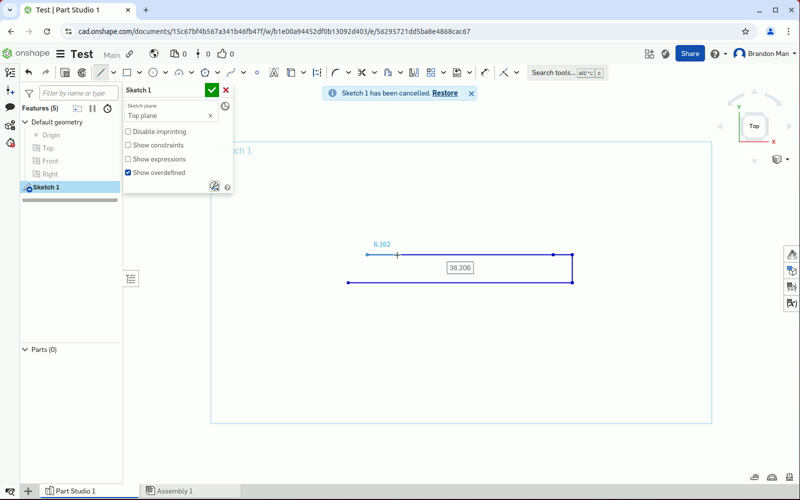
mouse_move(348, 254)
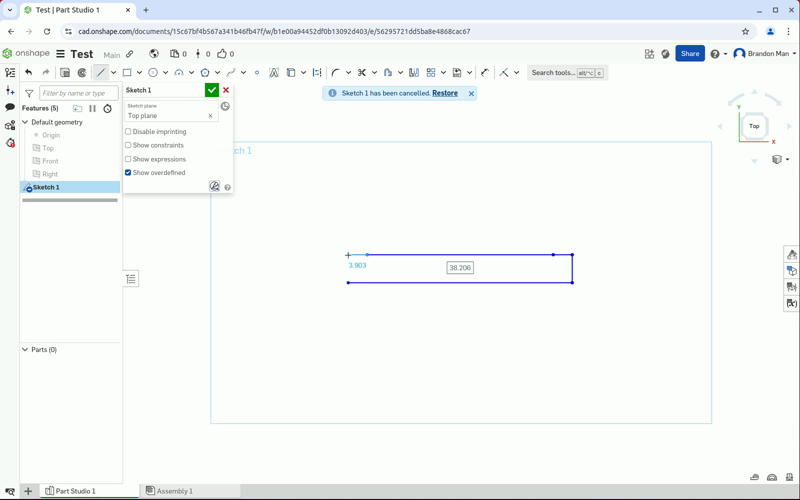
click(348, 254)
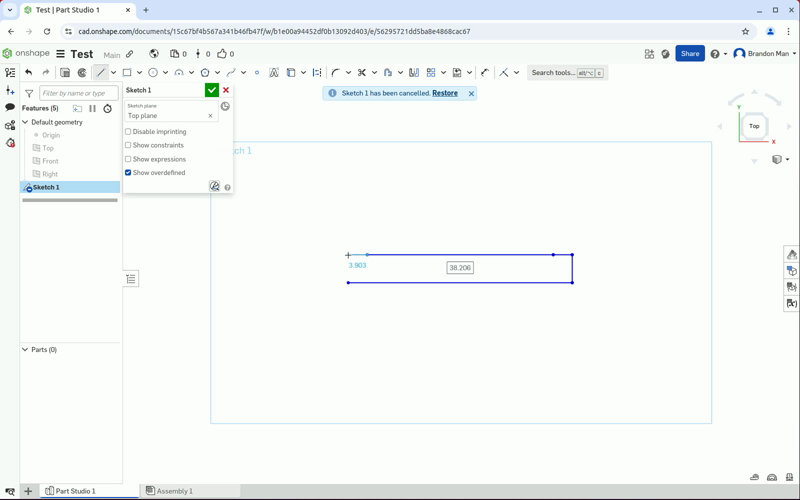
key_up(shift)
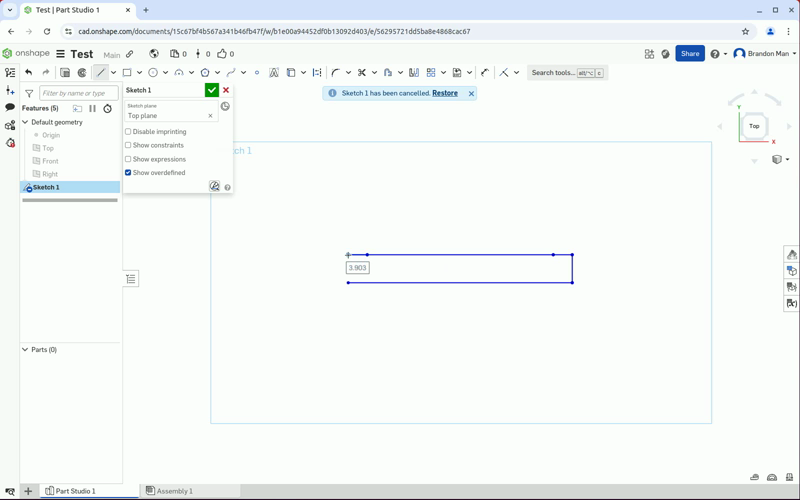
mouse_move(378, 254)
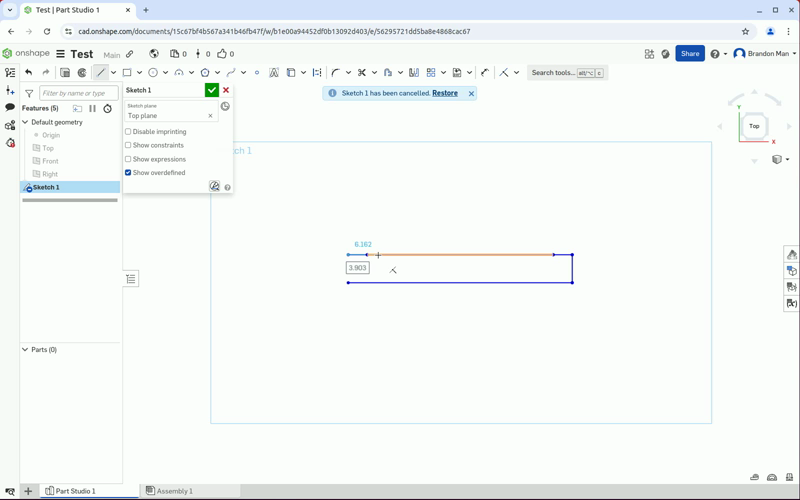
key_down(shift)
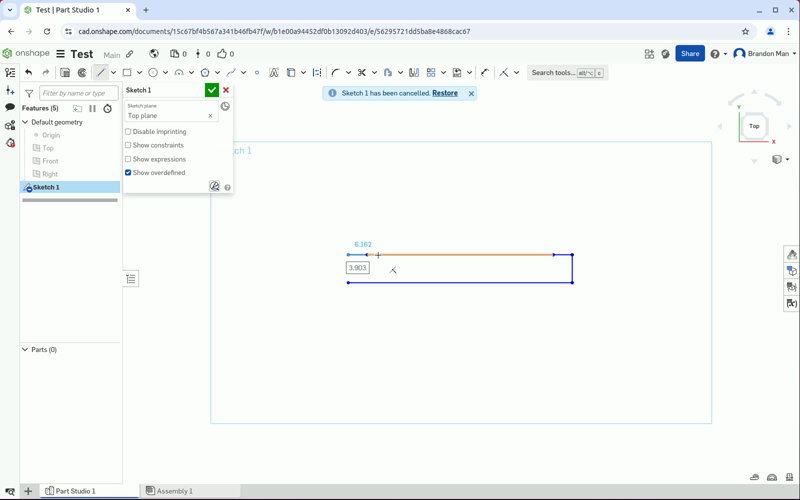
mouse_move(348, 282)
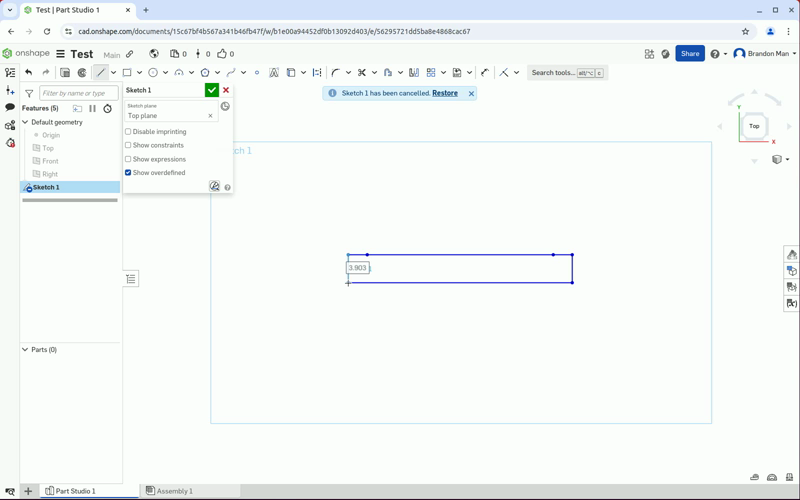
key_up(shift)
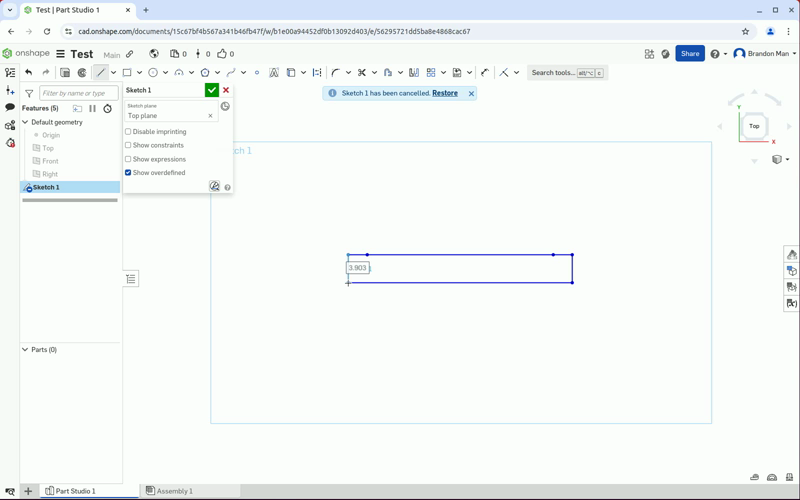
click(348, 282)
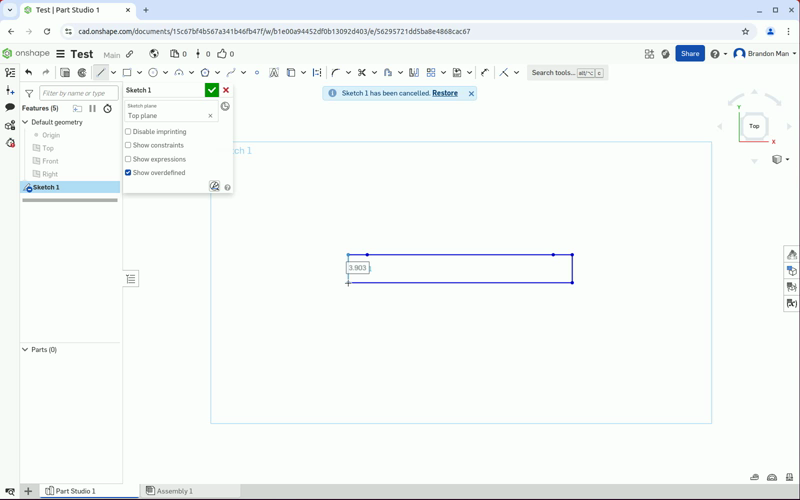
key(esc)
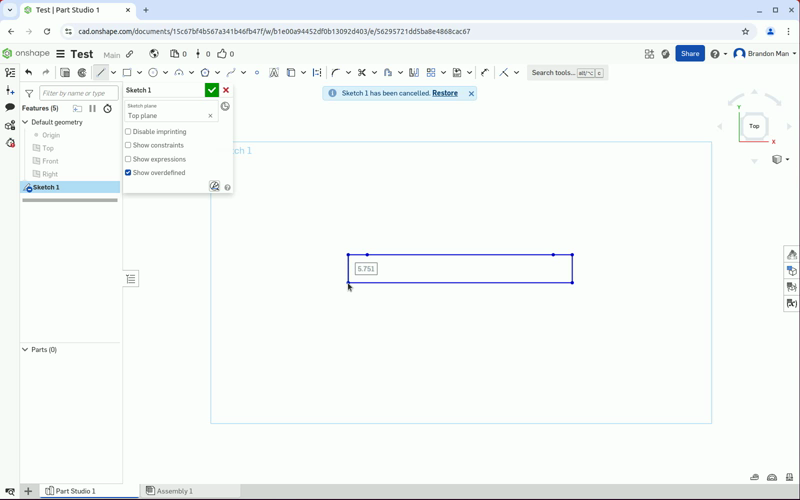
mouse_move(562, 261)
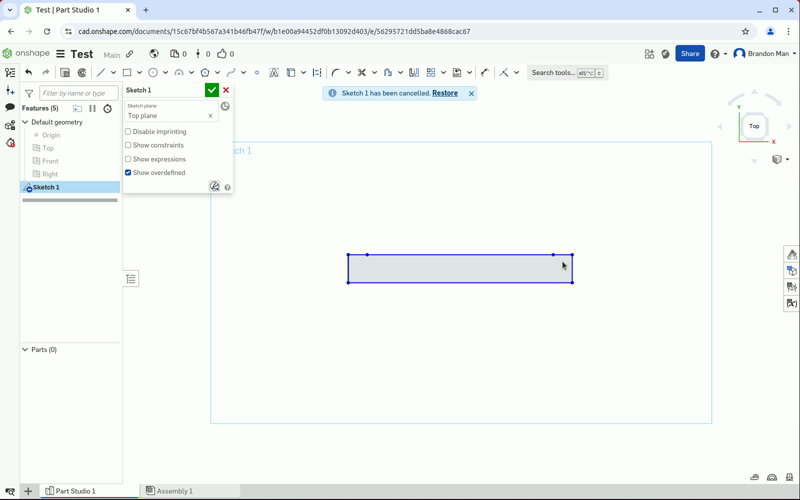
click(562, 261)
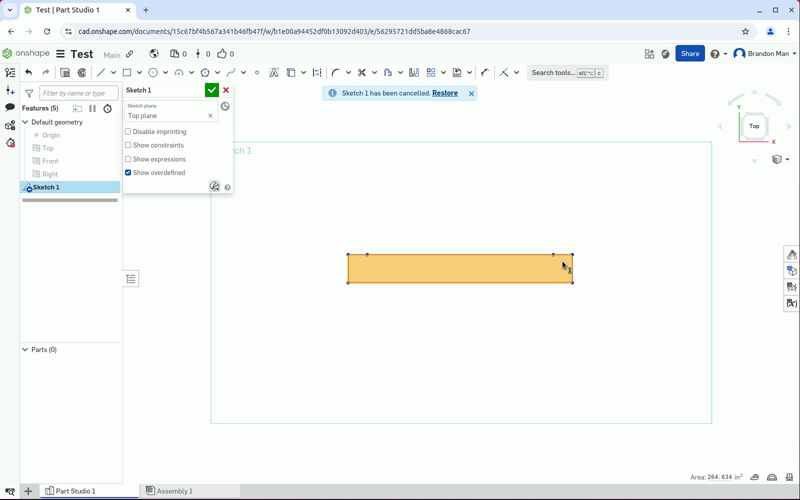
mouse_move(73, 352)
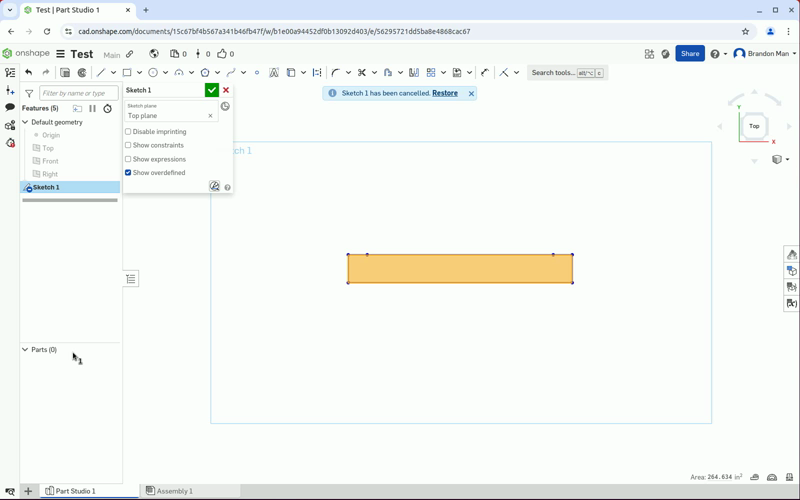
key(shift+y)
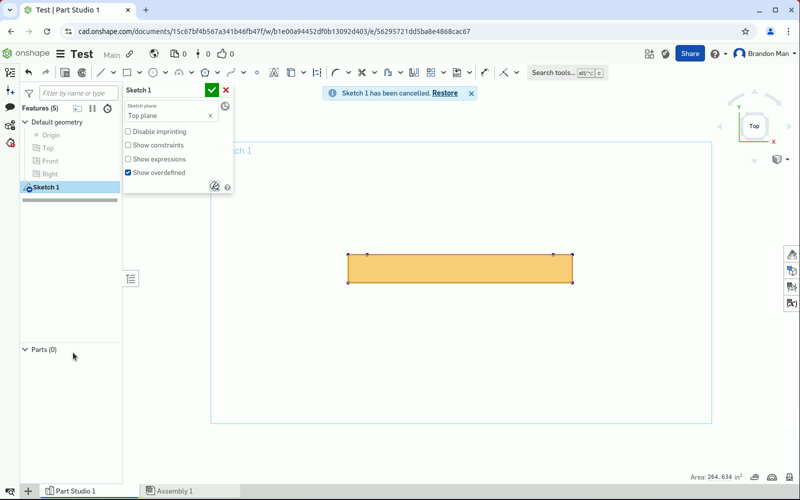
key(shift+e)
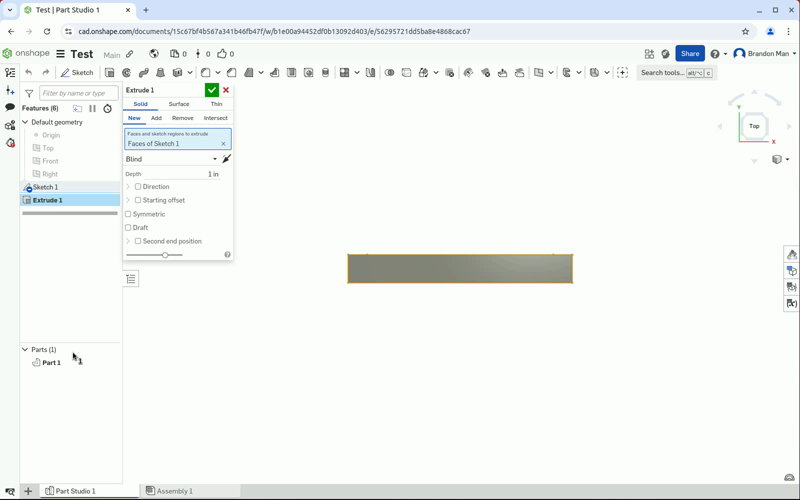
mouse_move(143, 106)
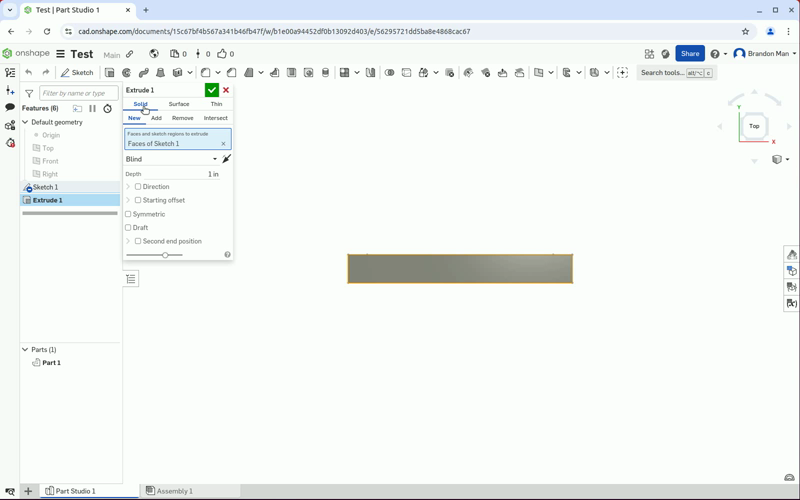
click(143, 106)
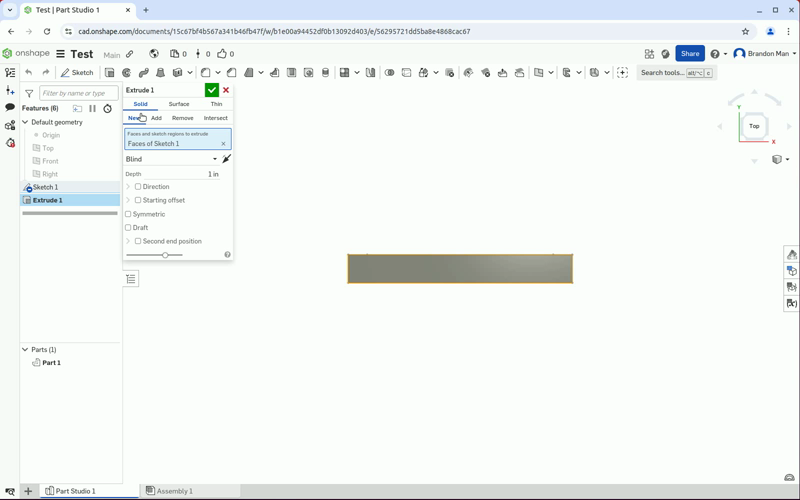
mouse_move(137, 120)
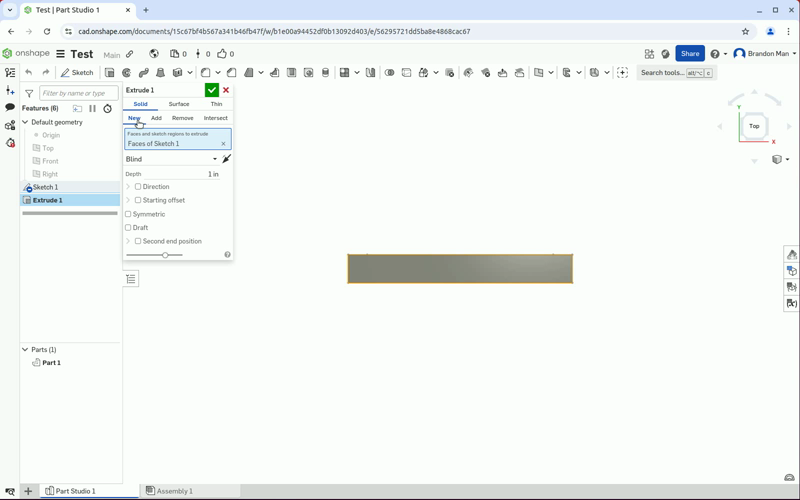
click(137, 120)
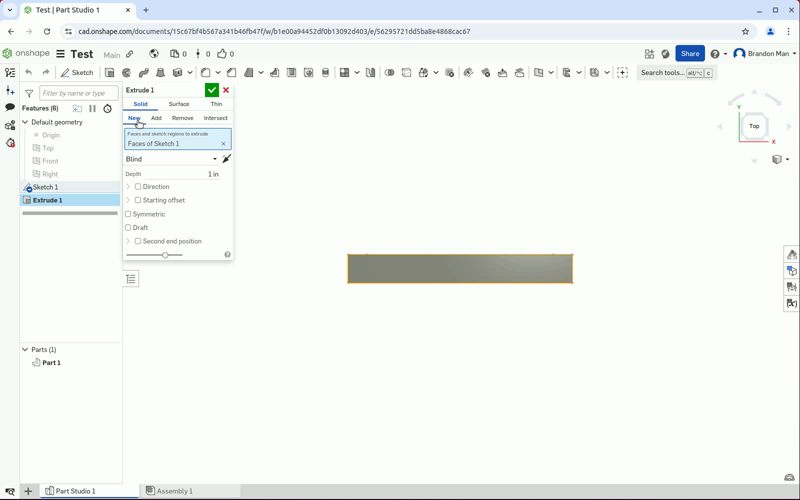
key(tab, 4)
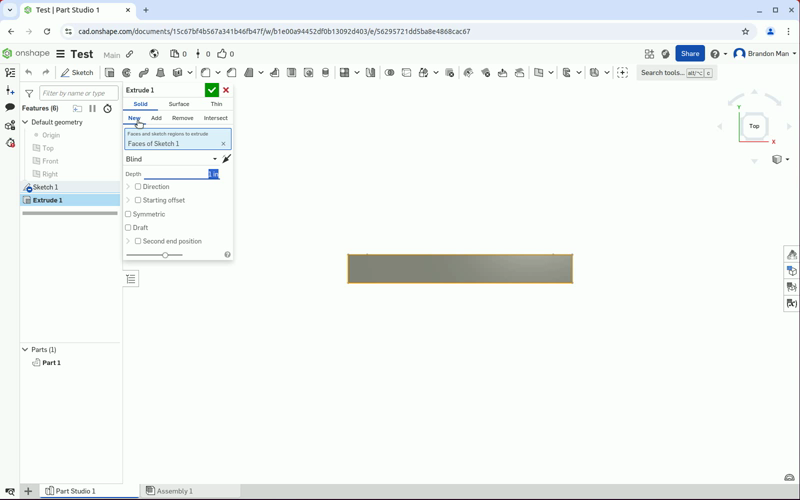
text(3.851)
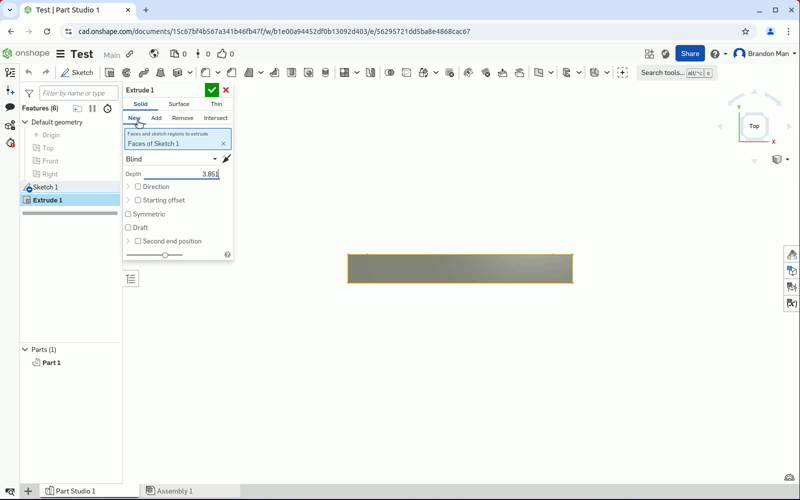
key(enter)
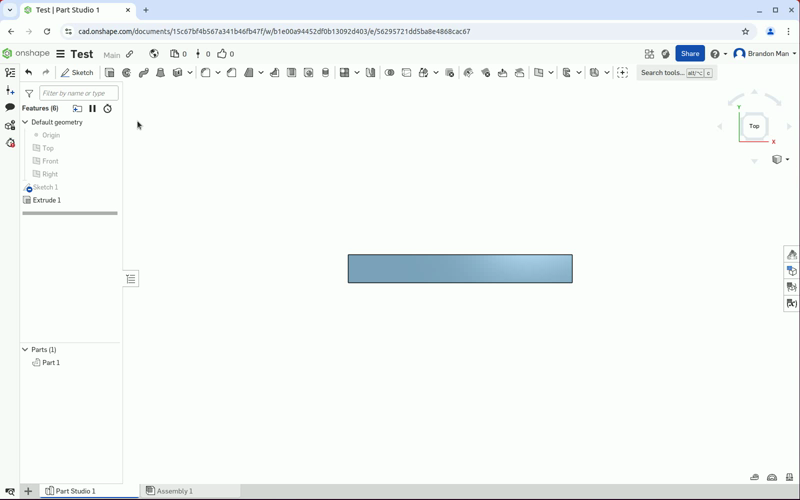
key(shift+h)
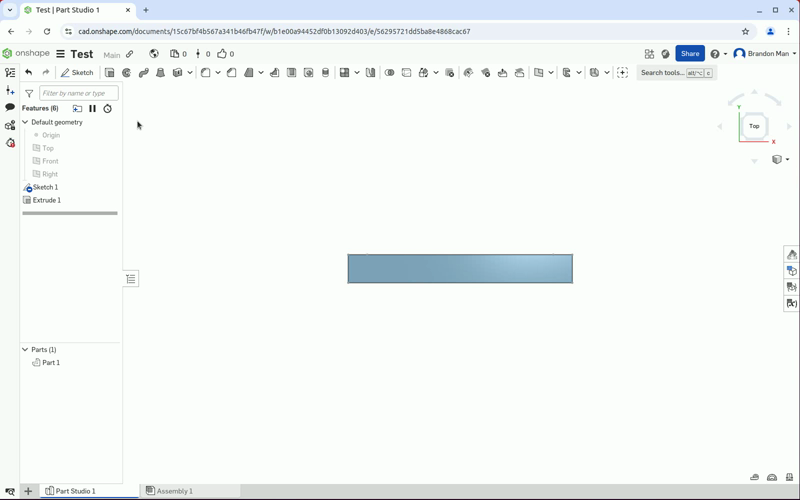
key(shift+h)
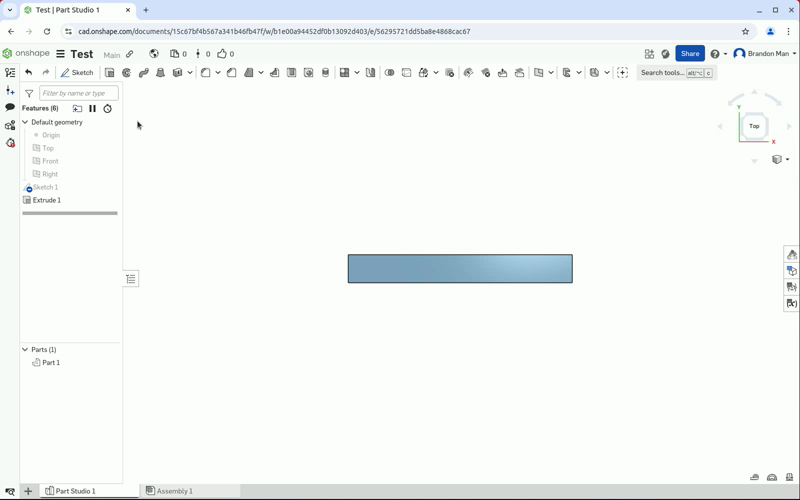
mouse_move(73, 189)
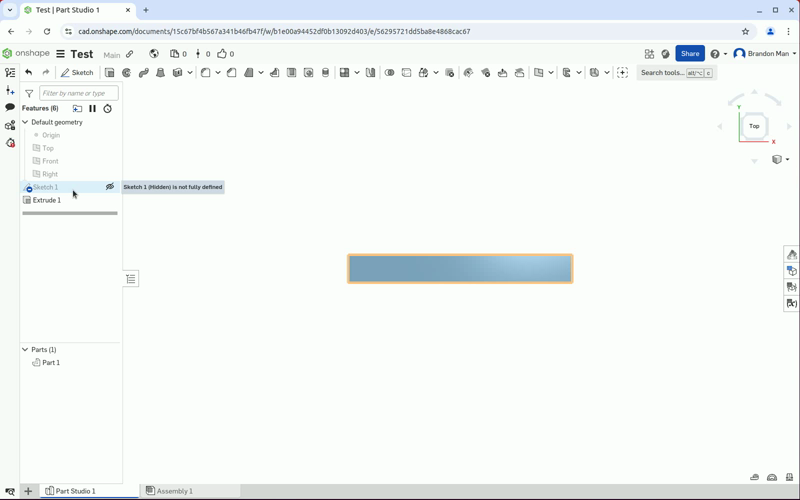
click(73, 189)
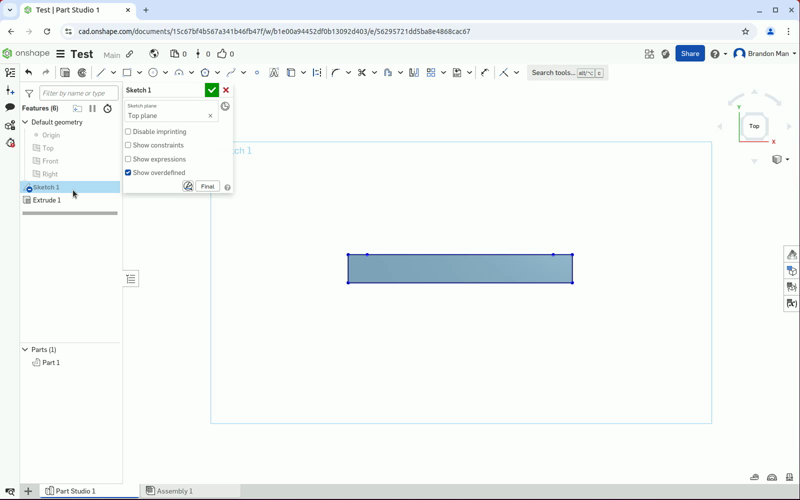
mouse_move(229, 92)
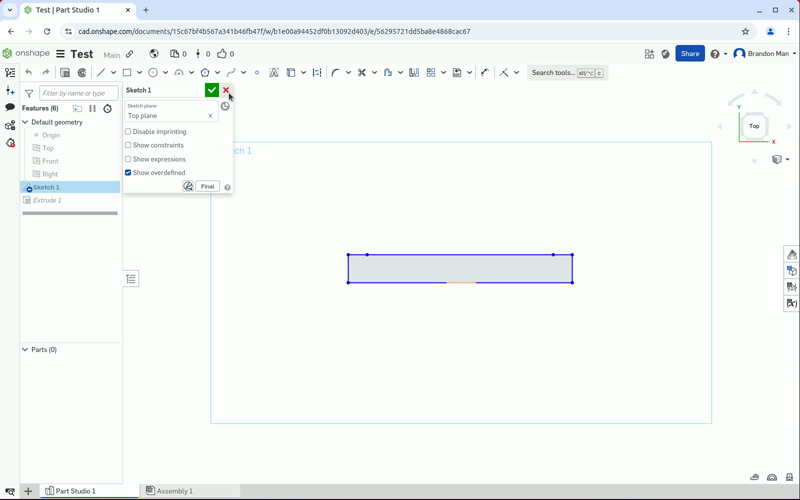
click(229, 92)
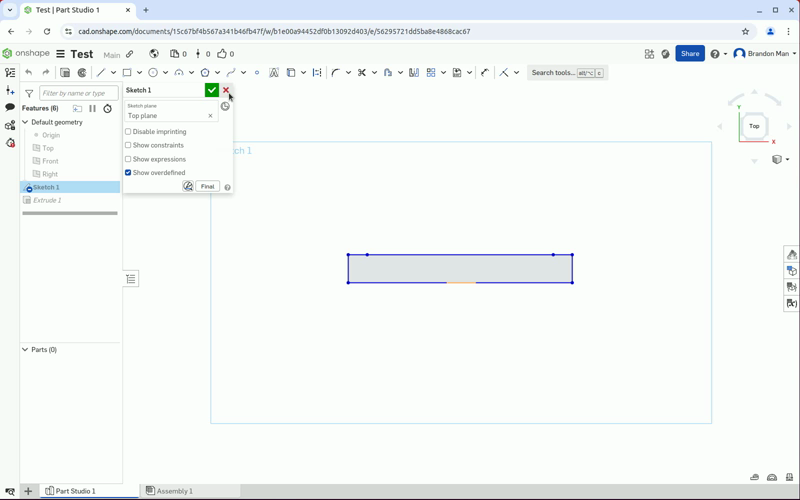
key(shift+s)
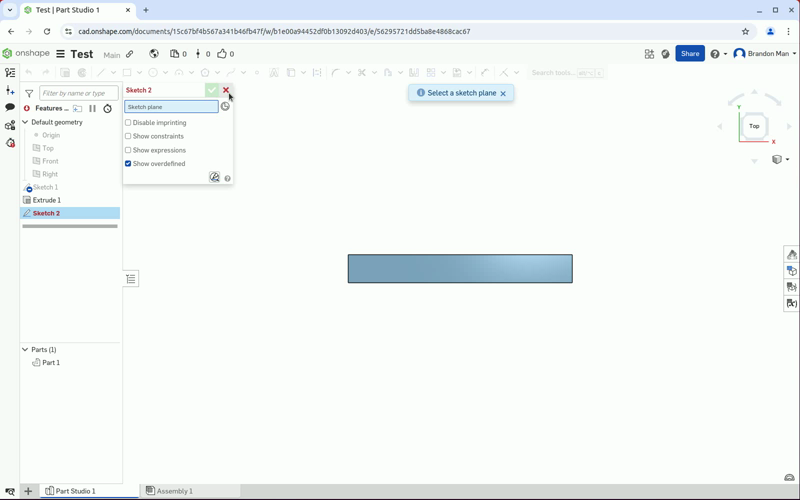
mouse_move(73, 150)
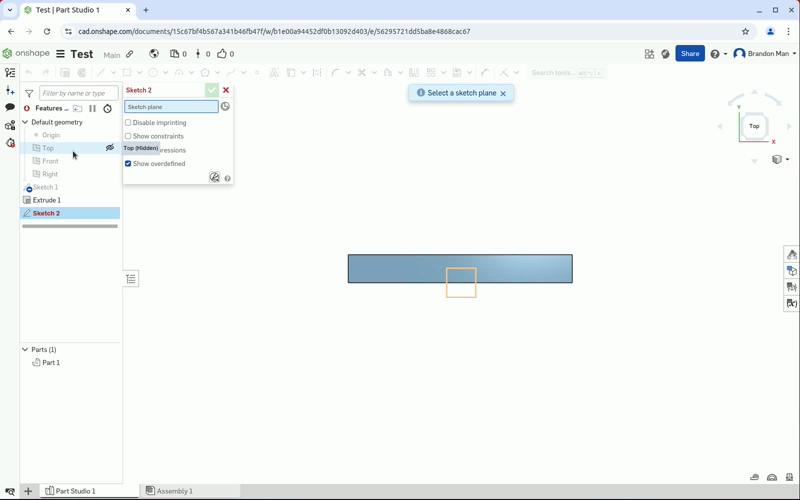
click(73, 150)
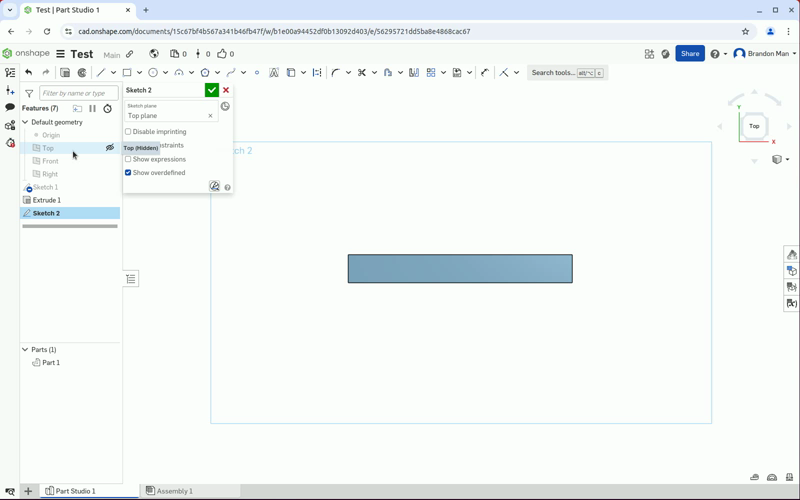
mouse_move(73, 352)
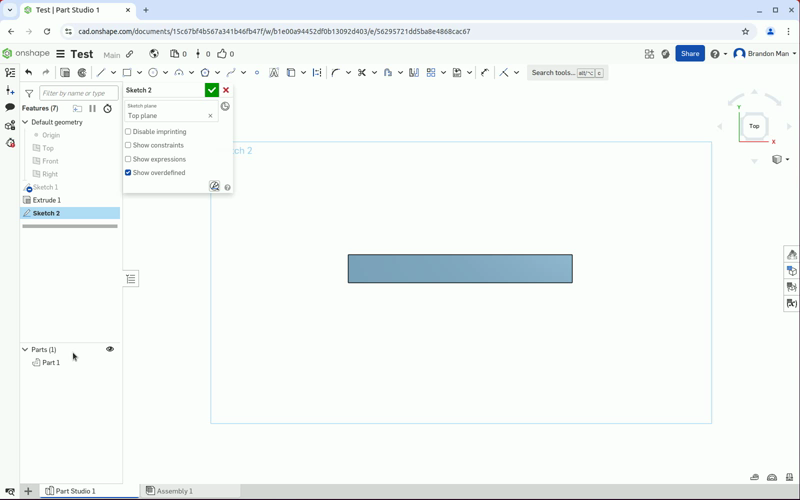
key(y)
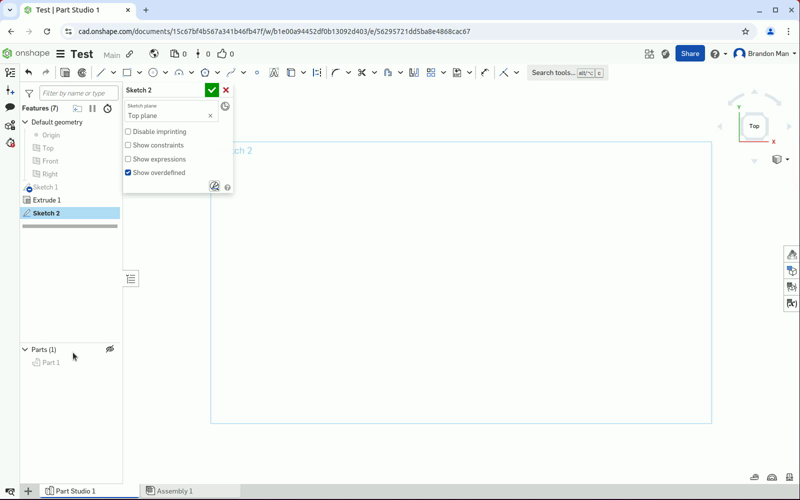
key(l)
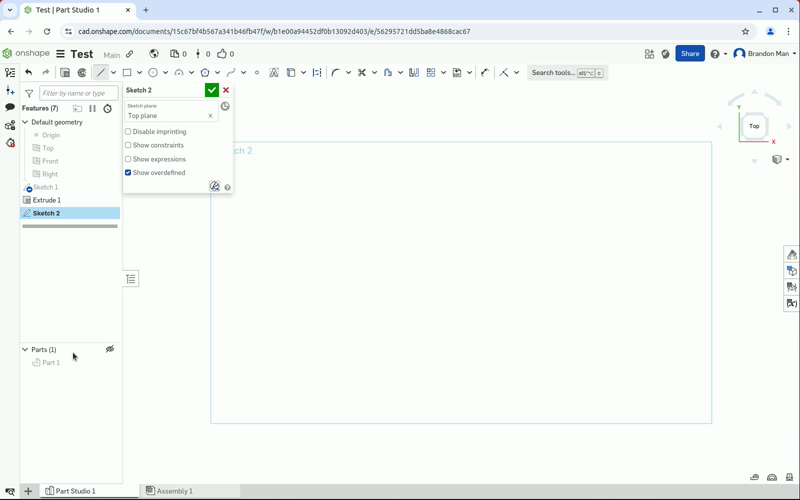
key_down(shift)
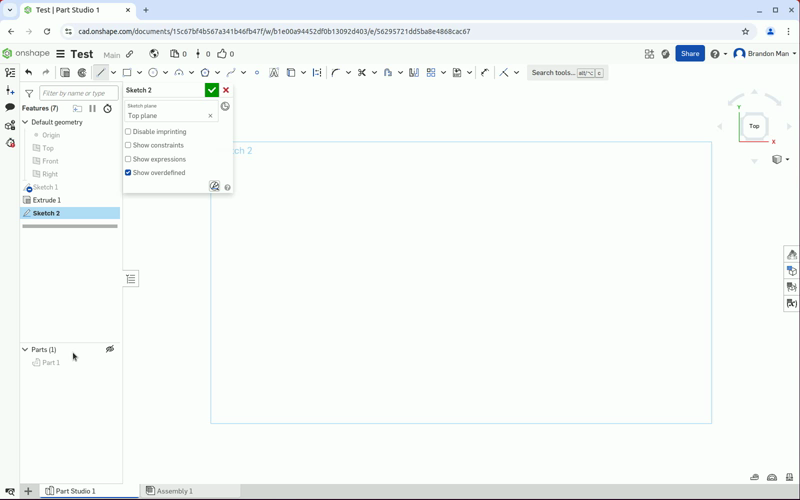
mouse_move(385, 198)
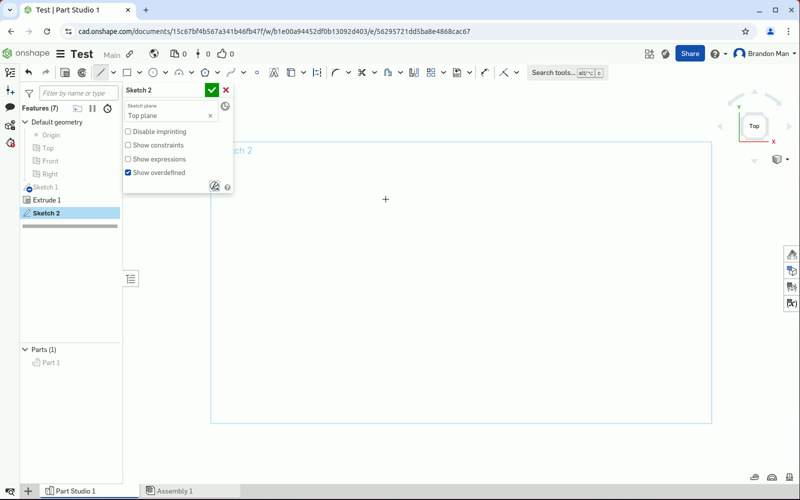
click(385, 198)
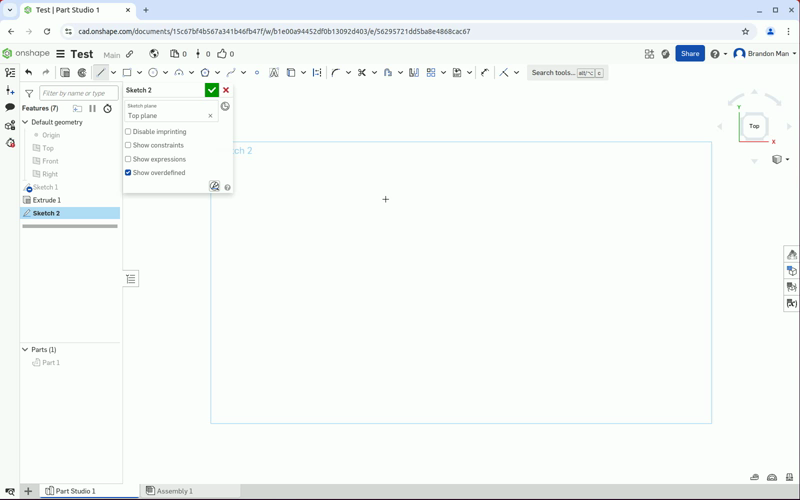
key_up(shift)
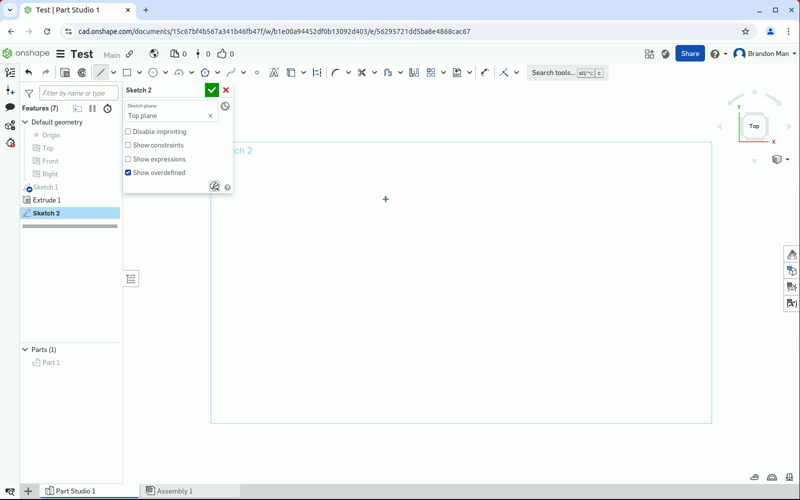
key_down(shift)
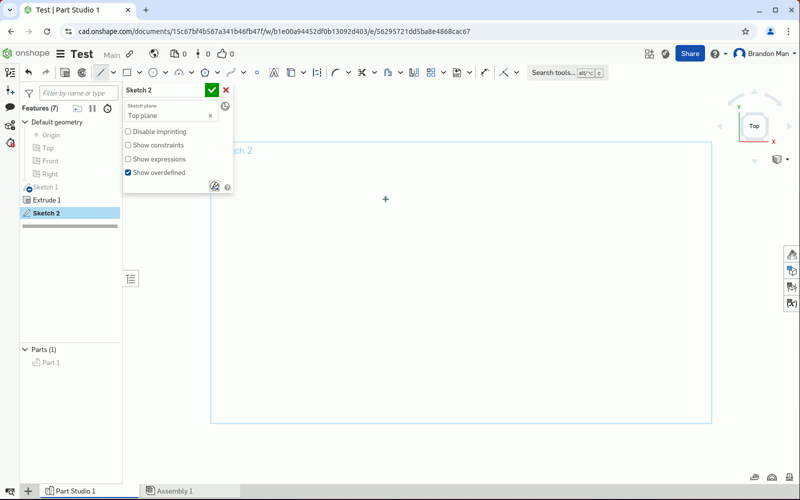
mouse_move(535, 198)
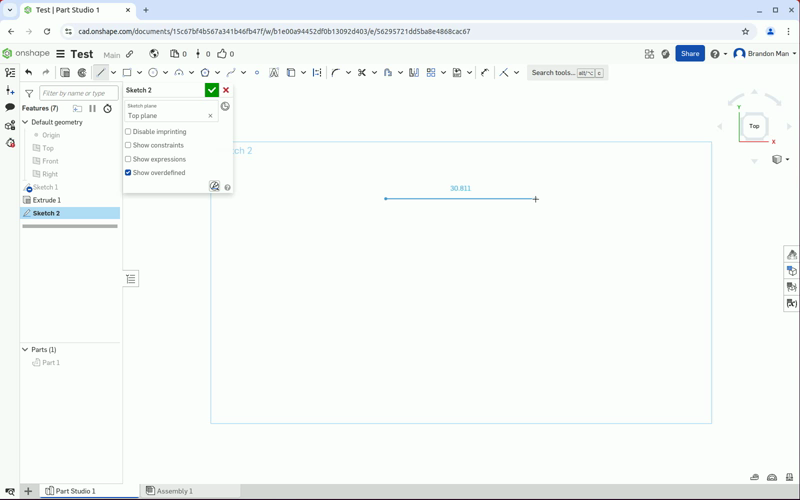
click(535, 198)
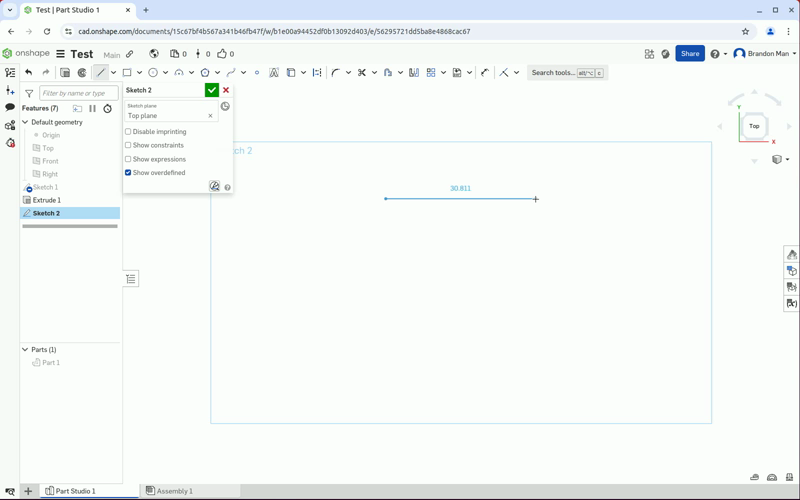
key_up(shift)
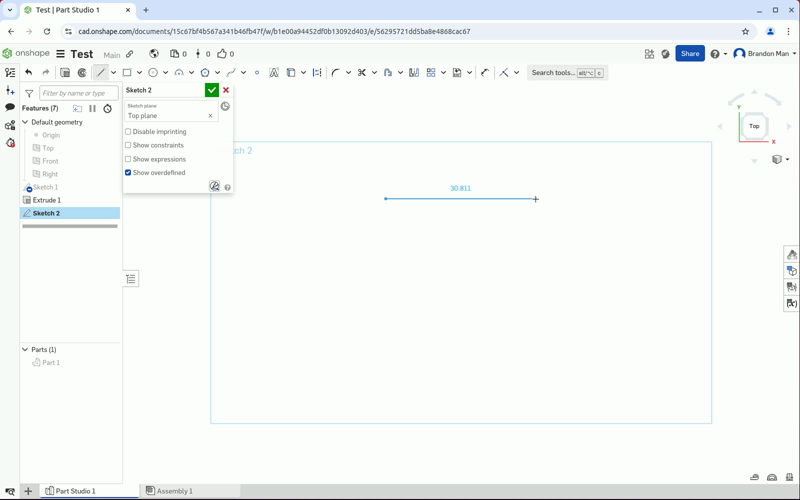
key_down(shift)
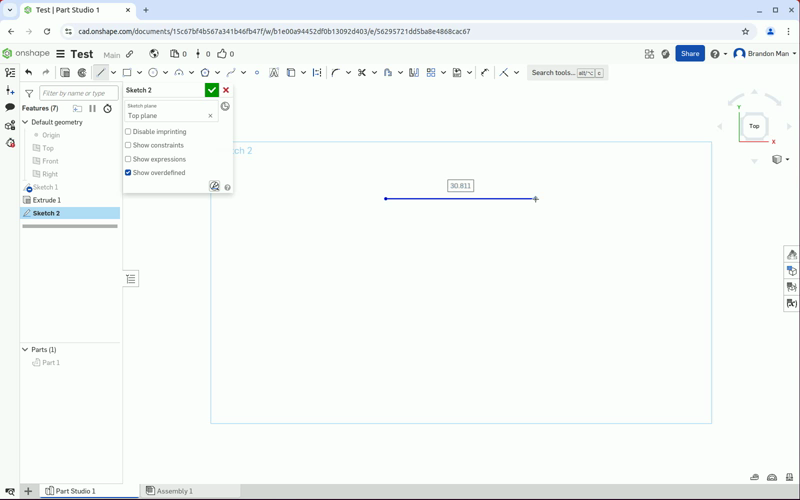
mouse_move(565, 198)
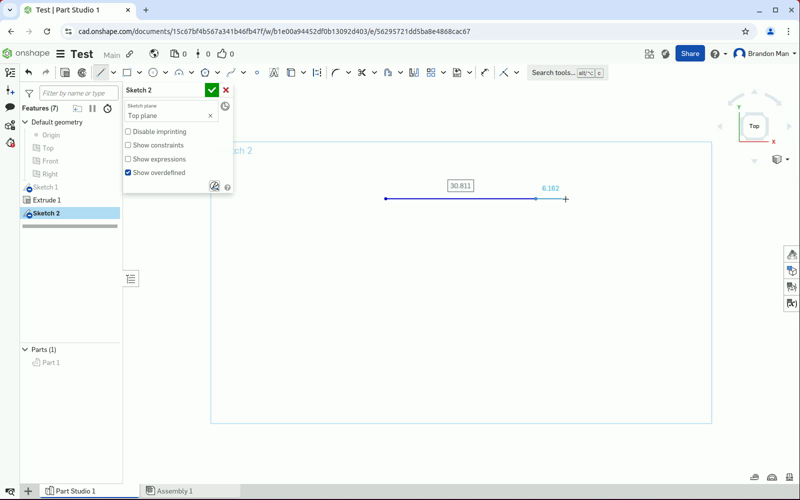
mouse_move(535, 170)
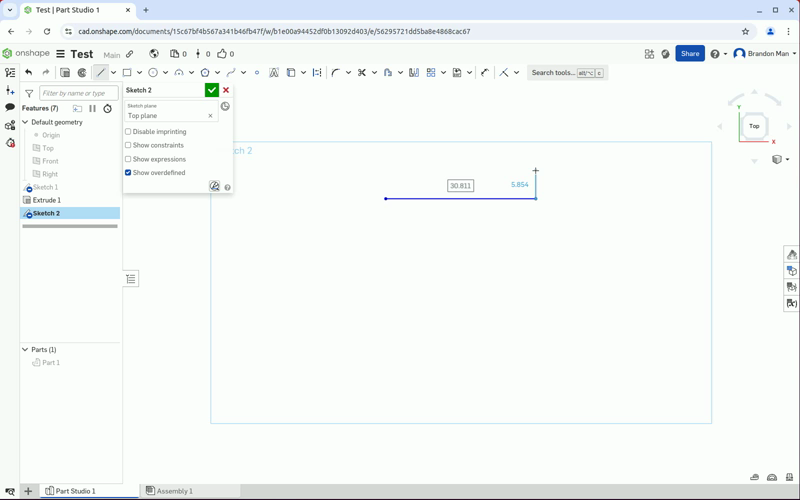
click(535, 170)
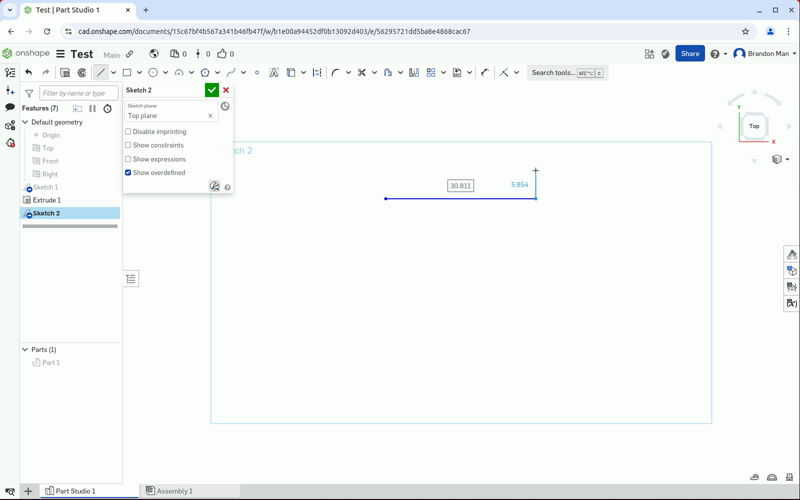
key_up(shift)
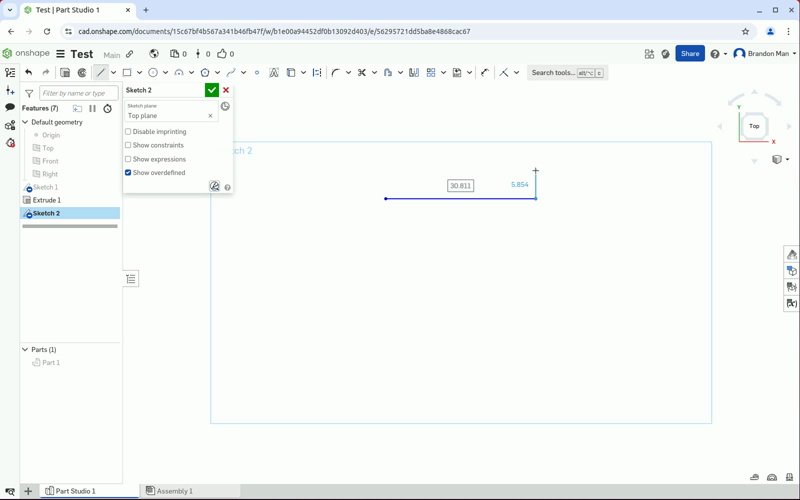
key_down(shift)
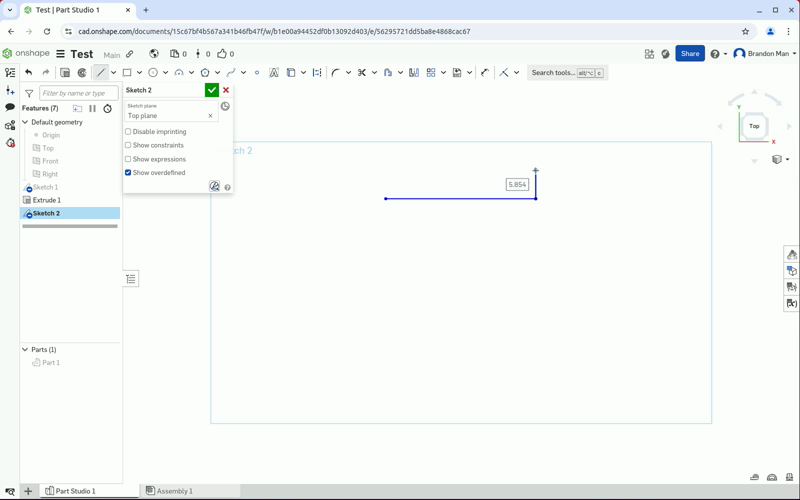
mouse_move(385, 170)
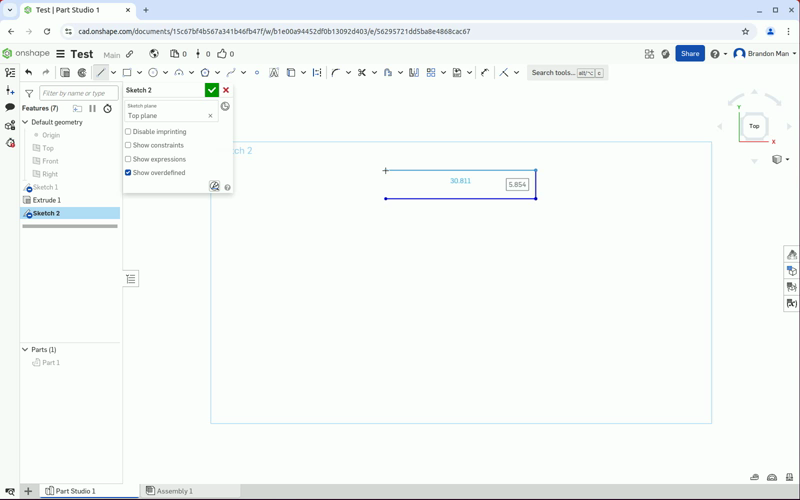
click(385, 170)
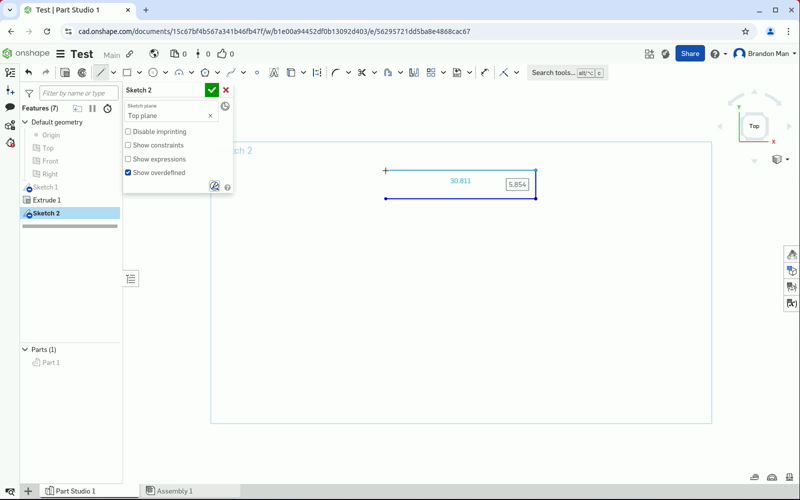
key_up(shift)
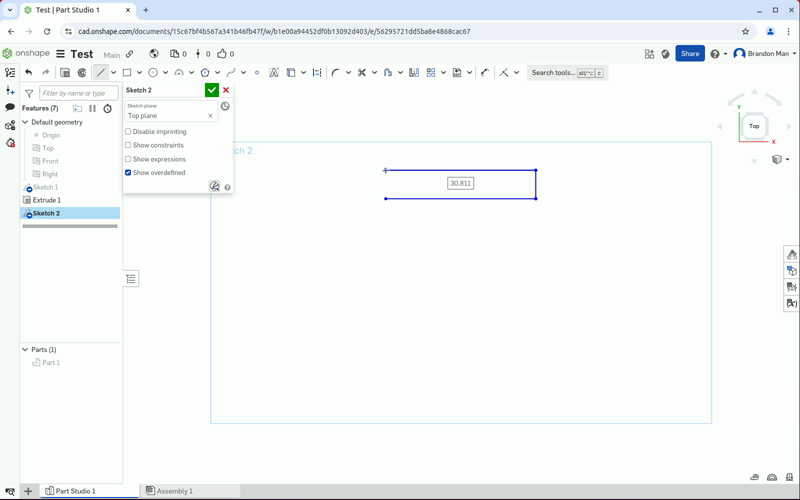
mouse_move(415, 170)
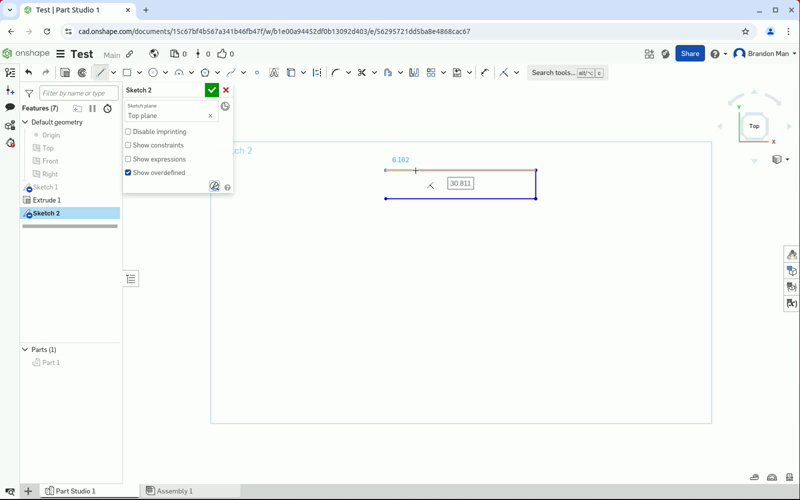
key_down(shift)
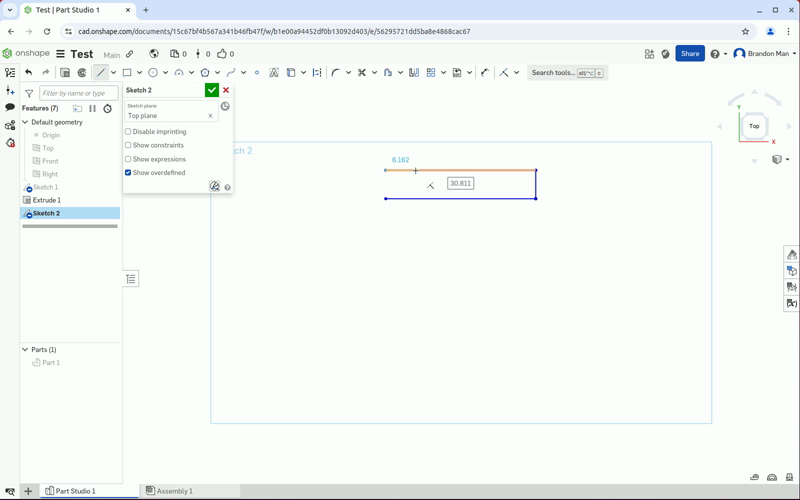
mouse_move(385, 198)
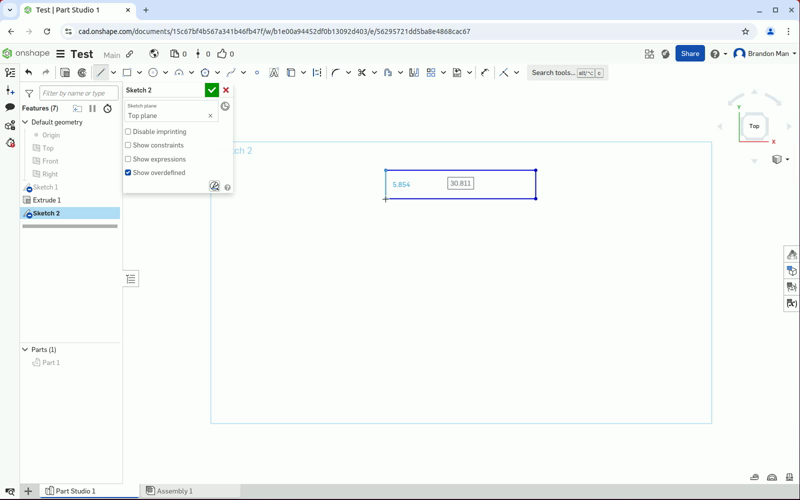
key_up(shift)
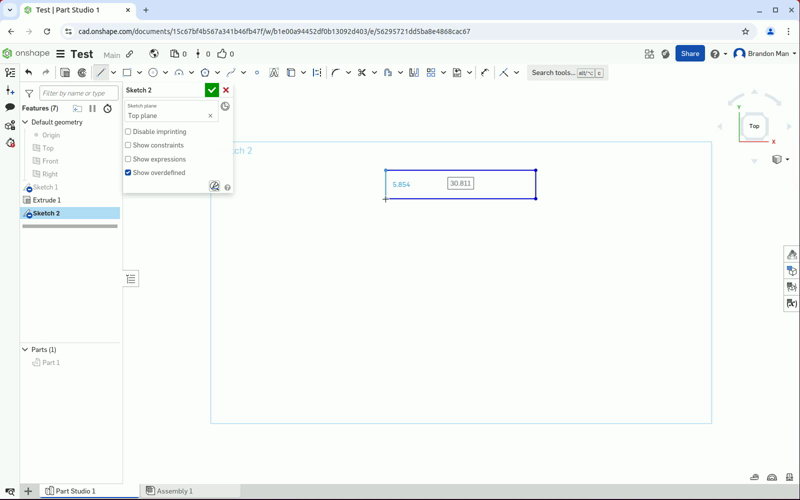
click(385, 198)
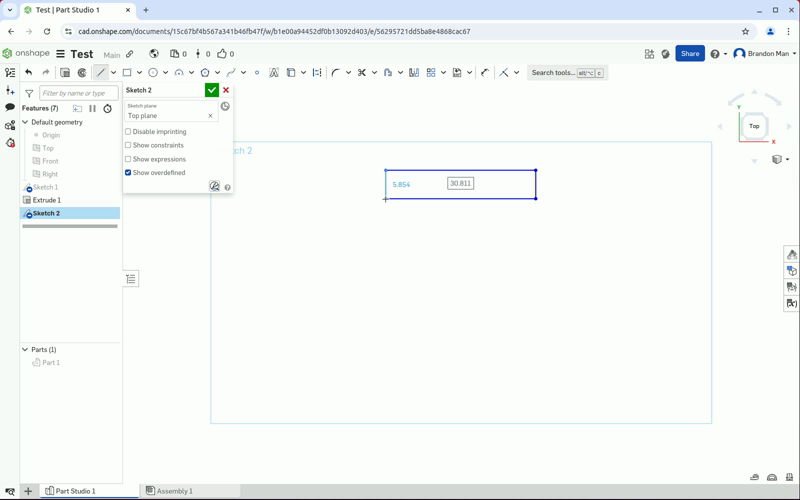
key(esc)
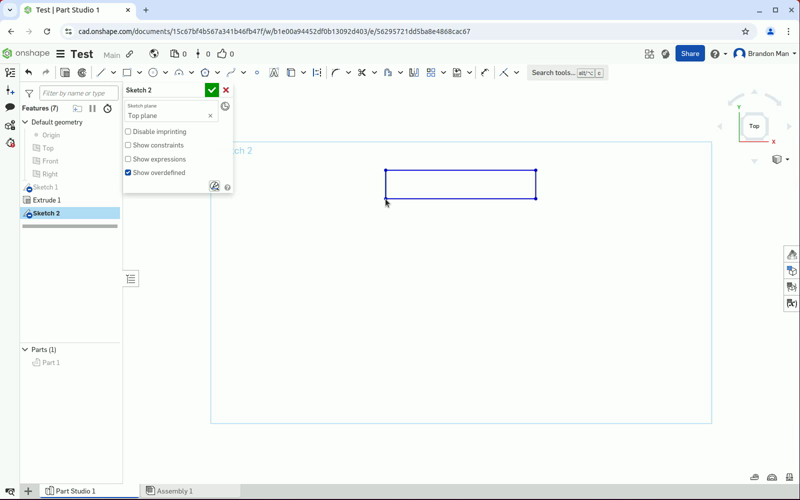
mouse_move(419, 191)
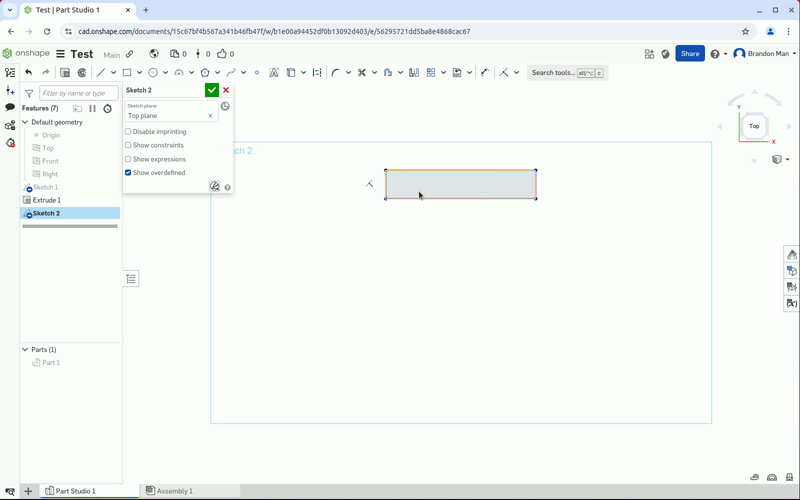
click(419, 191)
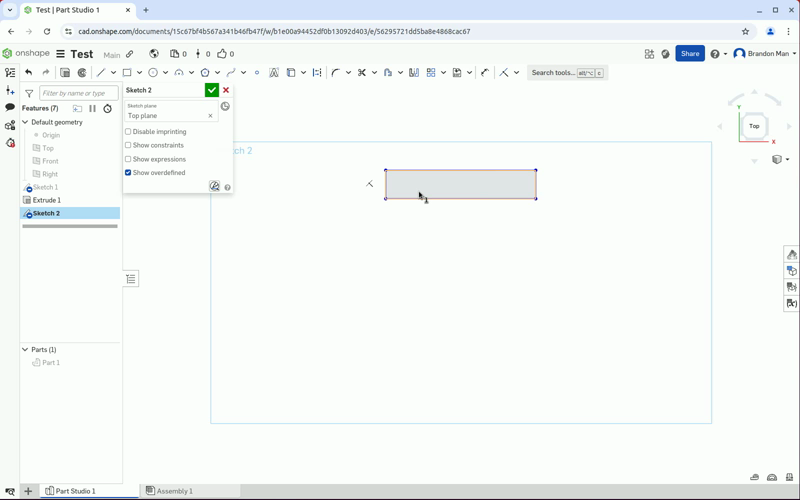
mouse_move(73, 352)
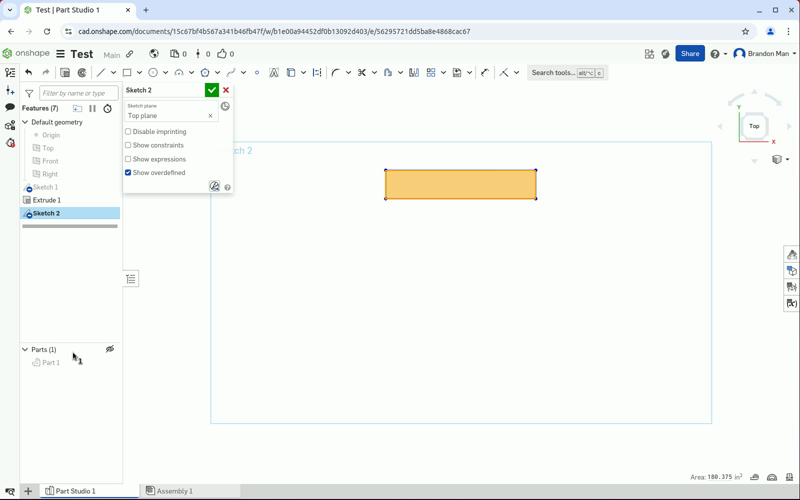
key(shift+y)
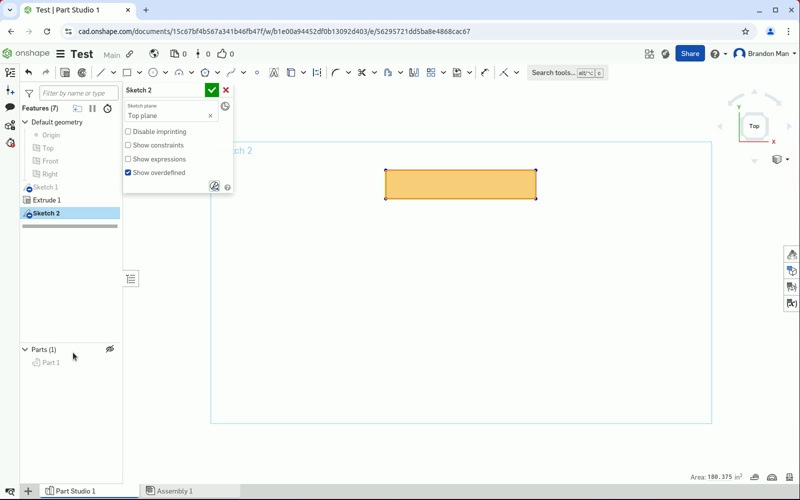
key(shift+e)
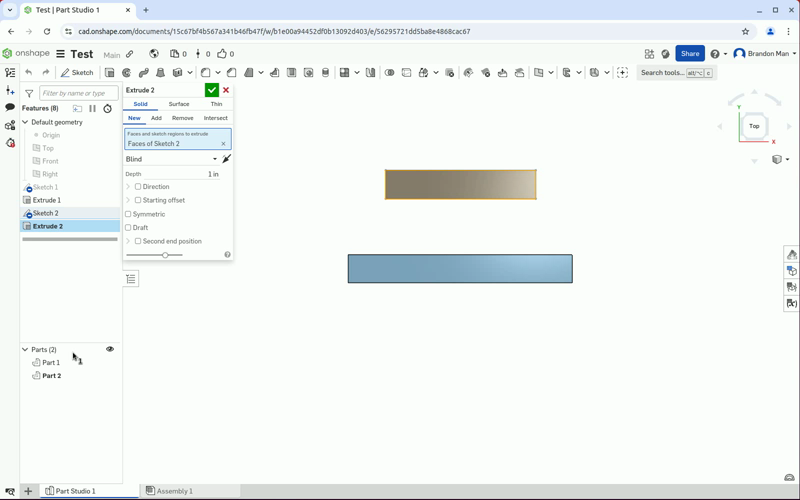
mouse_move(143, 106)
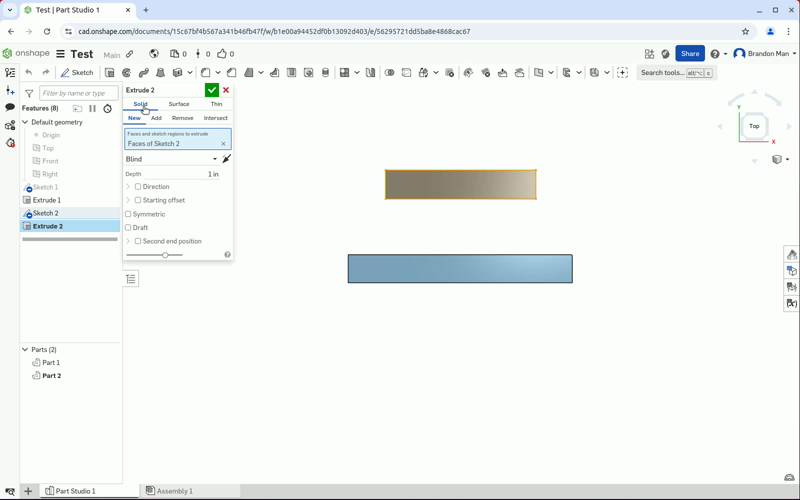
click(143, 106)
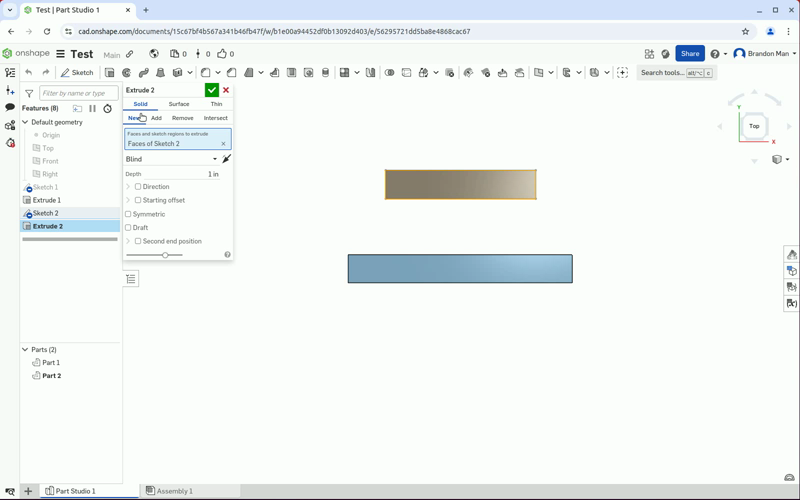
mouse_move(137, 120)
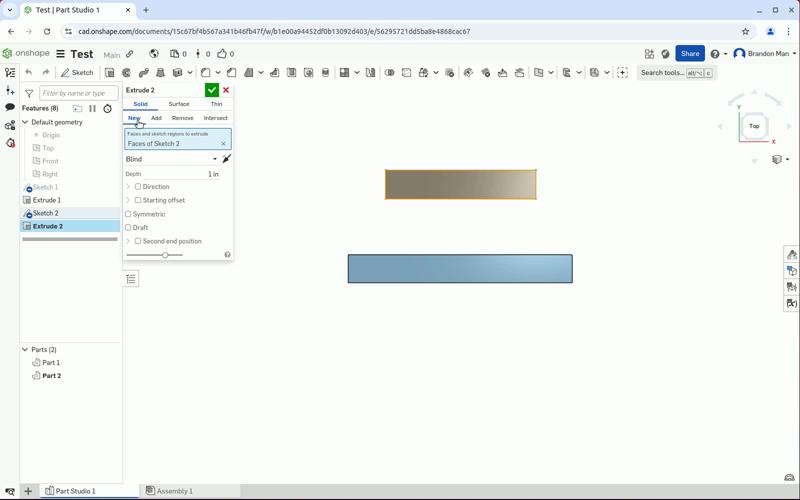
click(137, 120)
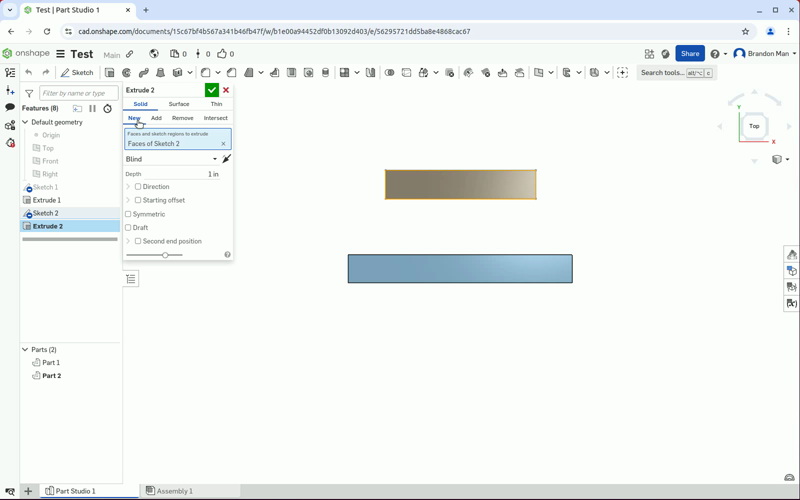
key(tab, 4)
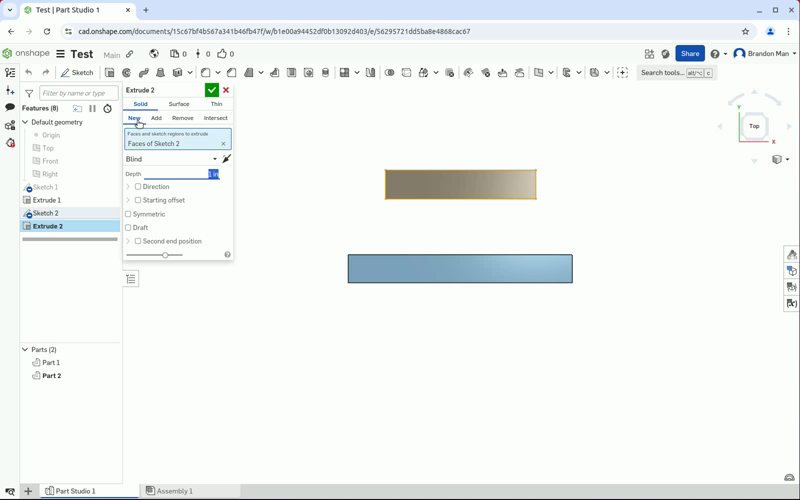
text(3.851)
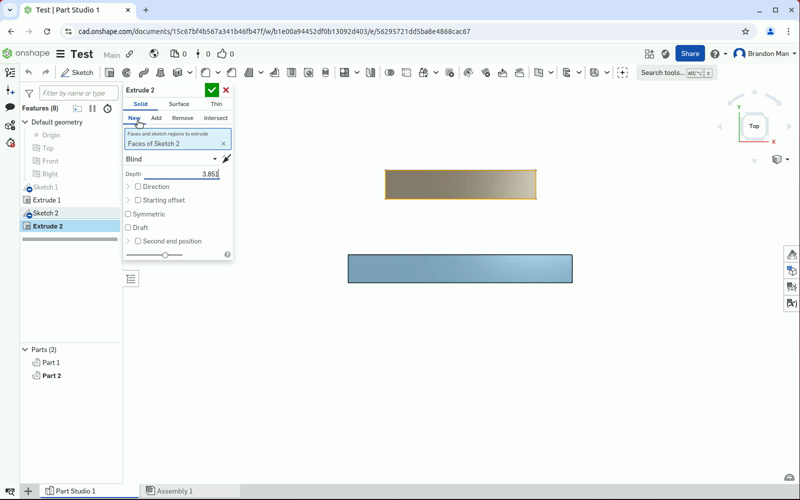
key(enter)
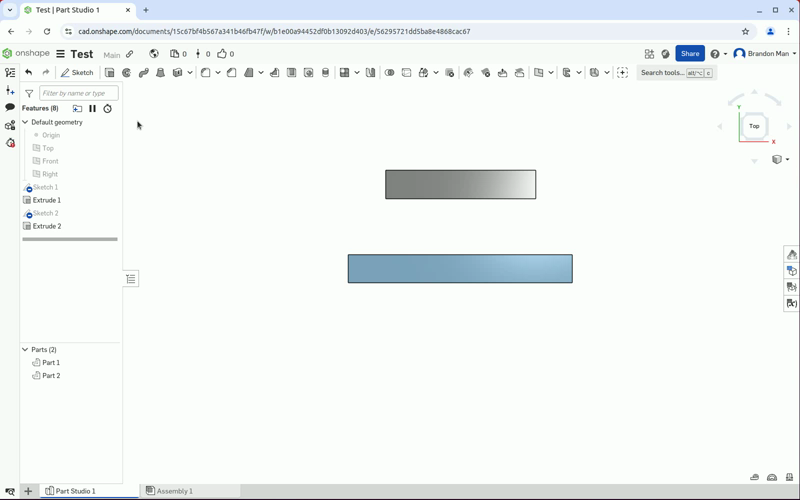
key(shift+h)
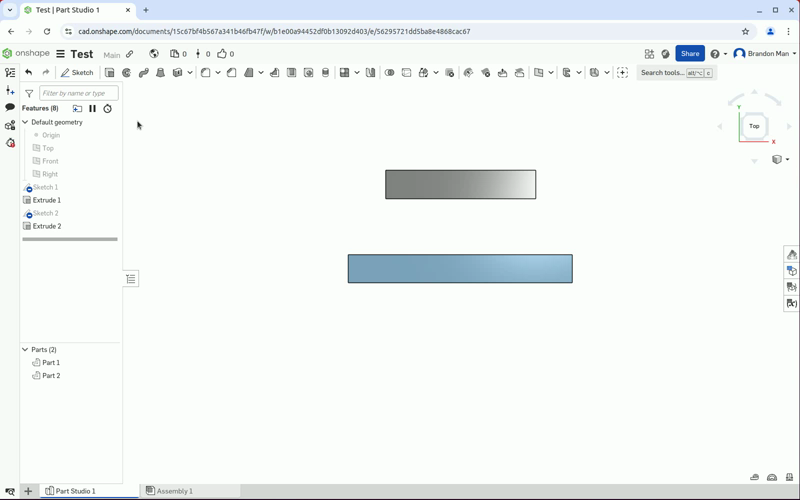
key(shift+h)
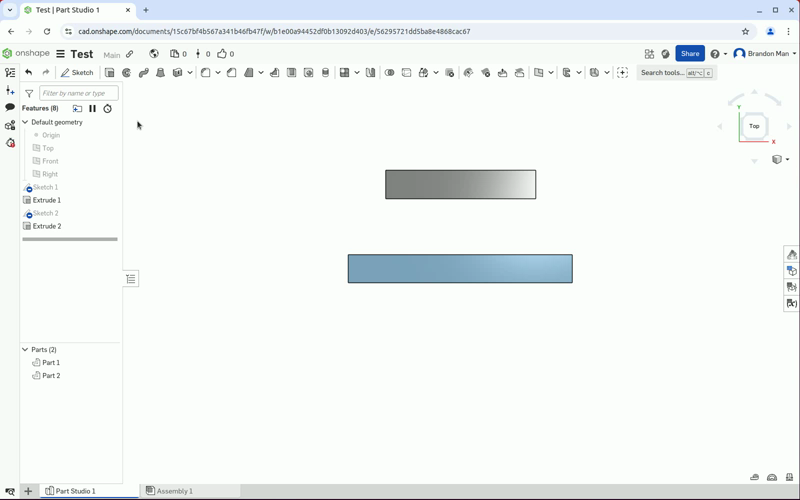
mouse_move(73, 189)
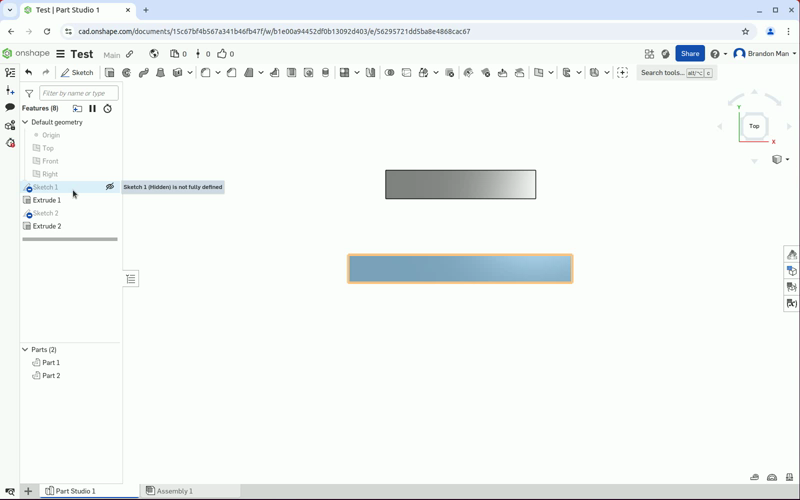
click(73, 189)
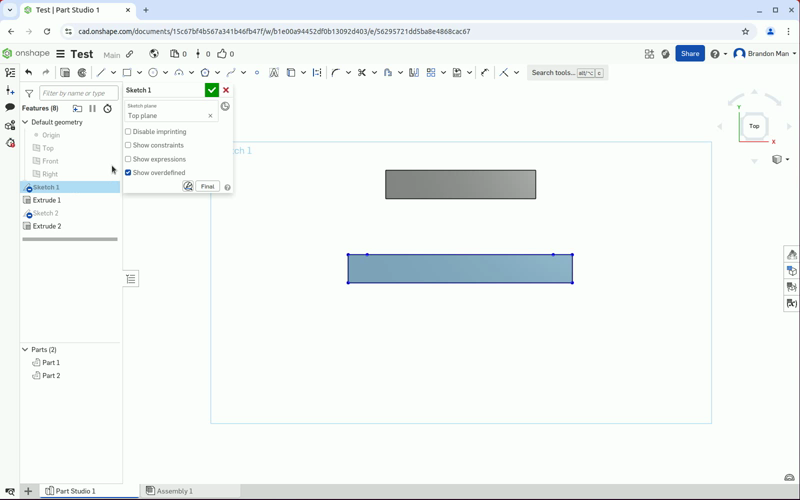
mouse_move(229, 92)
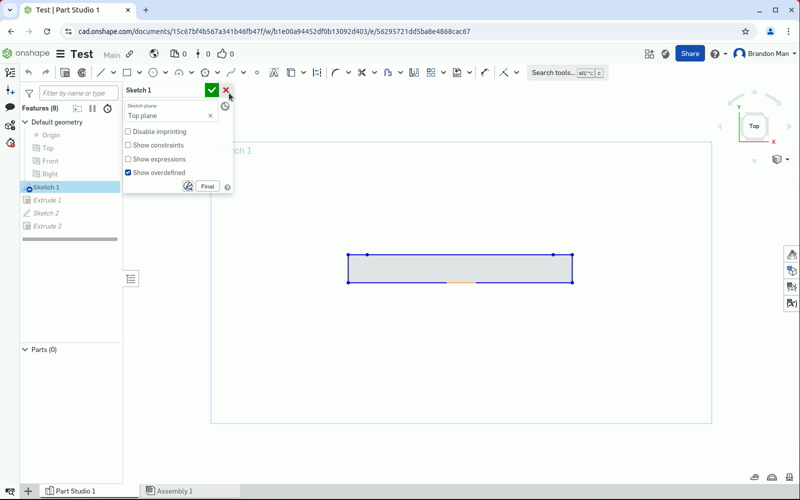
click(229, 92)
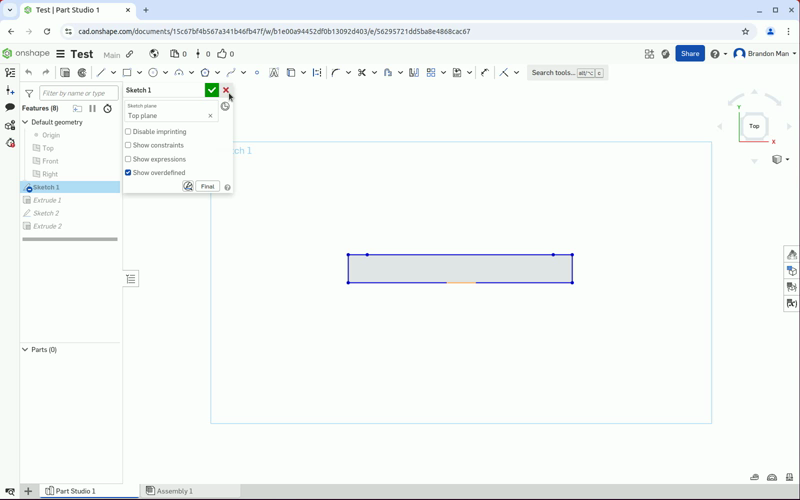
key(shift+s)
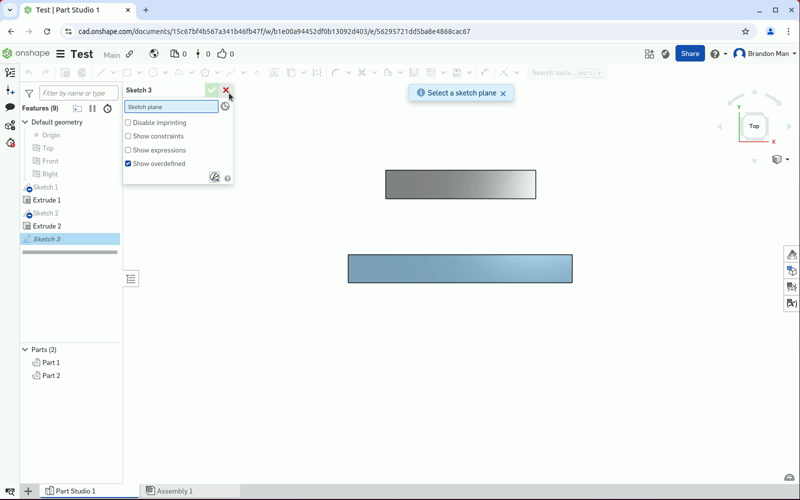
mouse_move(73, 150)
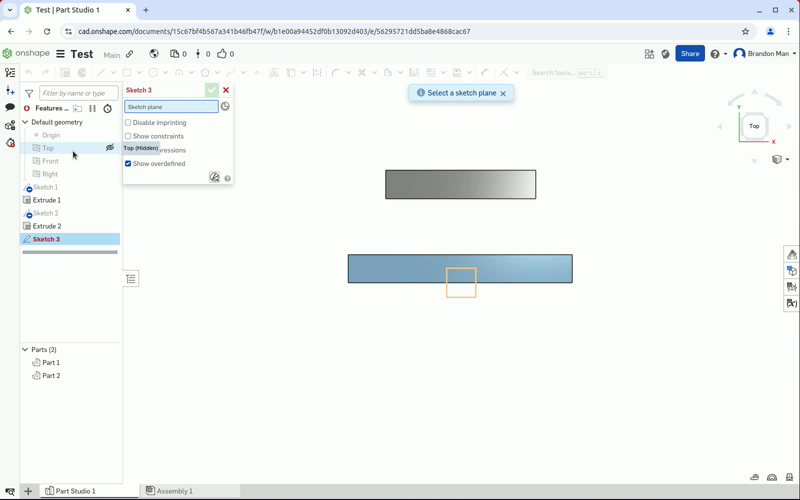
click(73, 150)
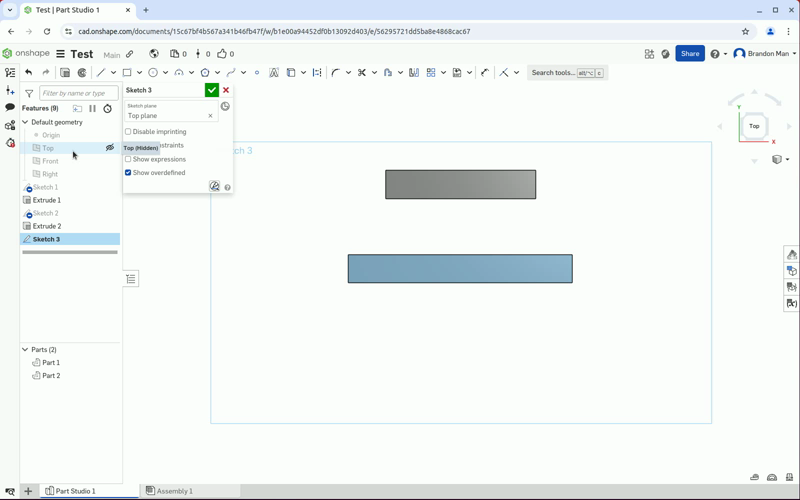
mouse_move(73, 352)
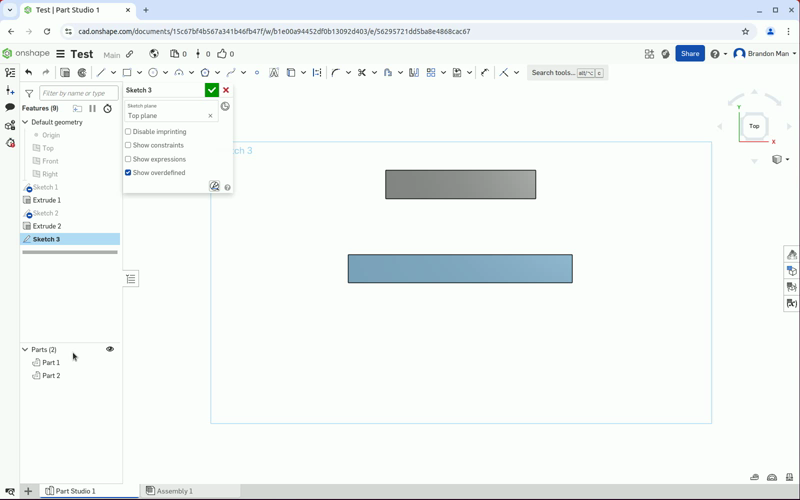
key(y)
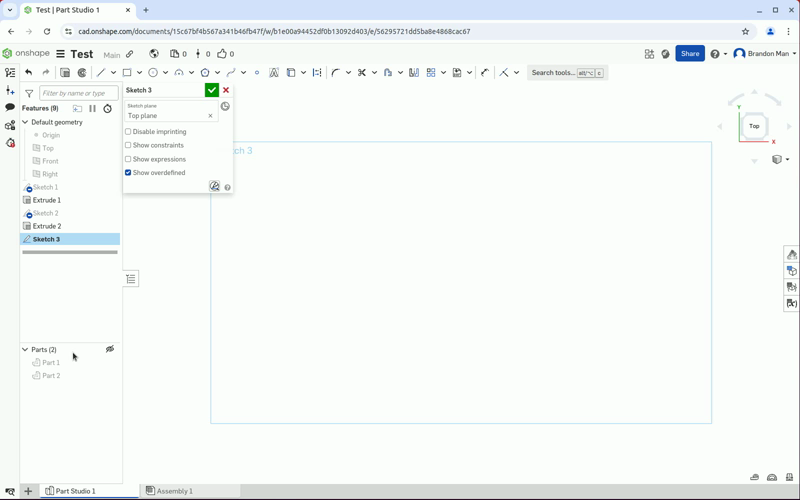
key(l)
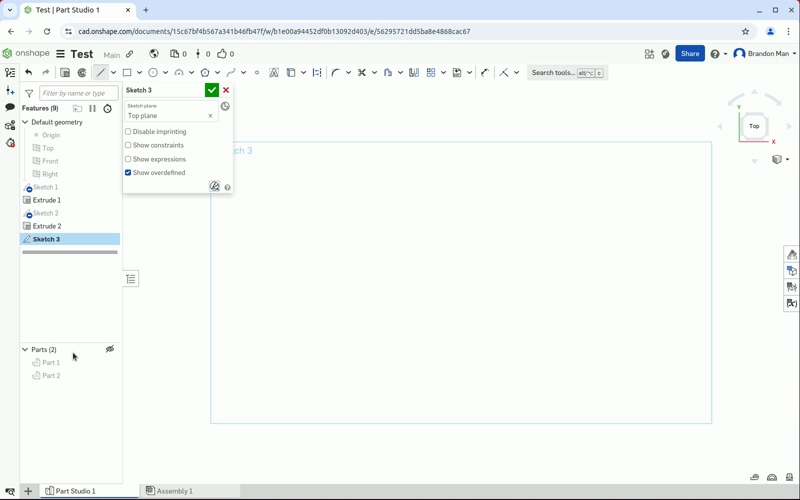
key_down(shift)
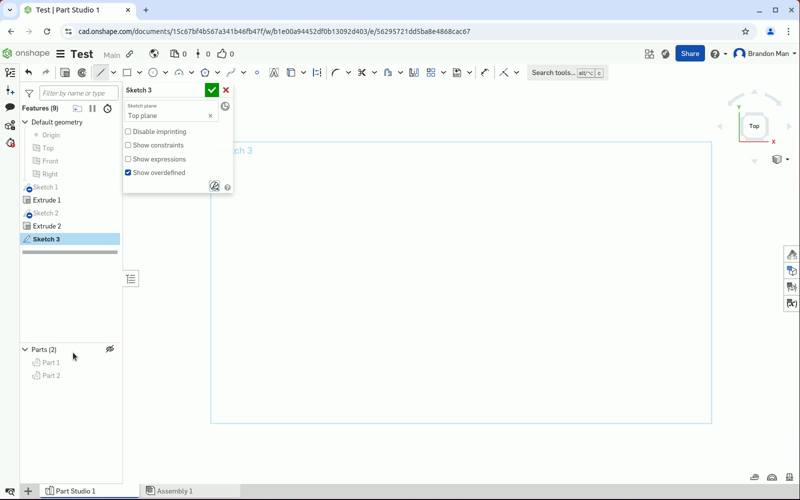
mouse_move(366, 254)
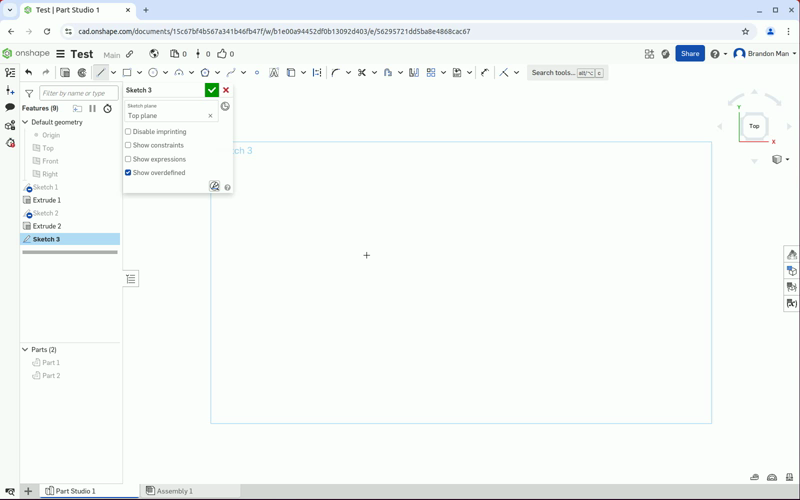
click(366, 254)
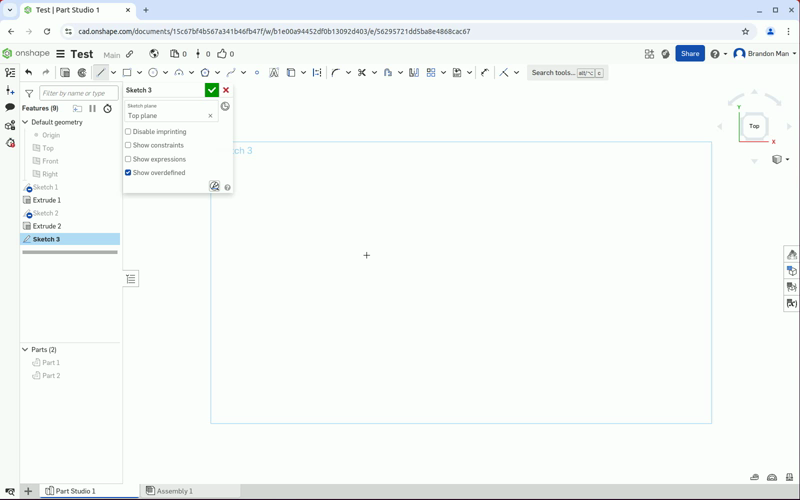
key_up(shift)
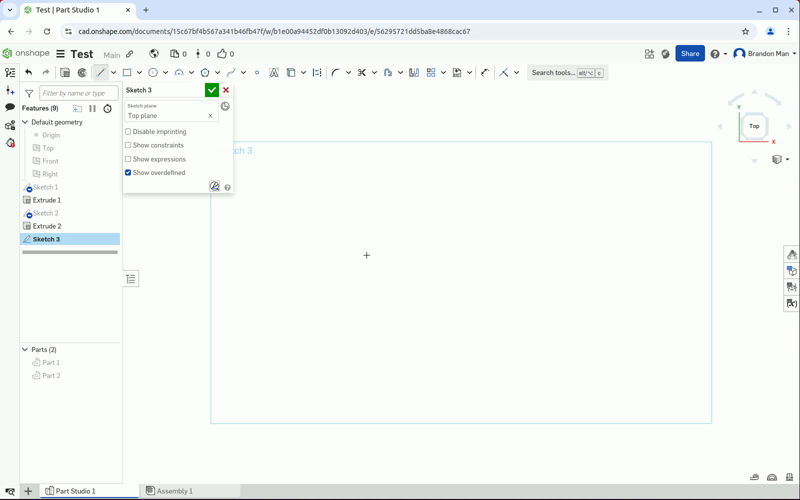
key_down(shift)
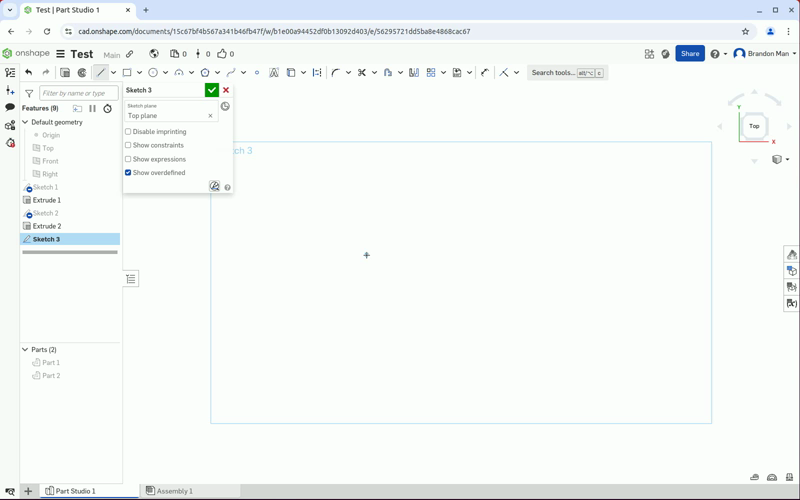
mouse_move(553, 254)
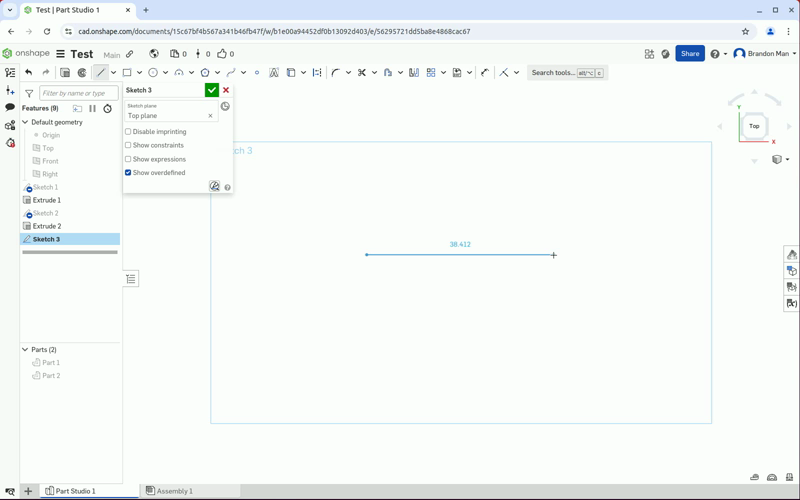
click(553, 254)
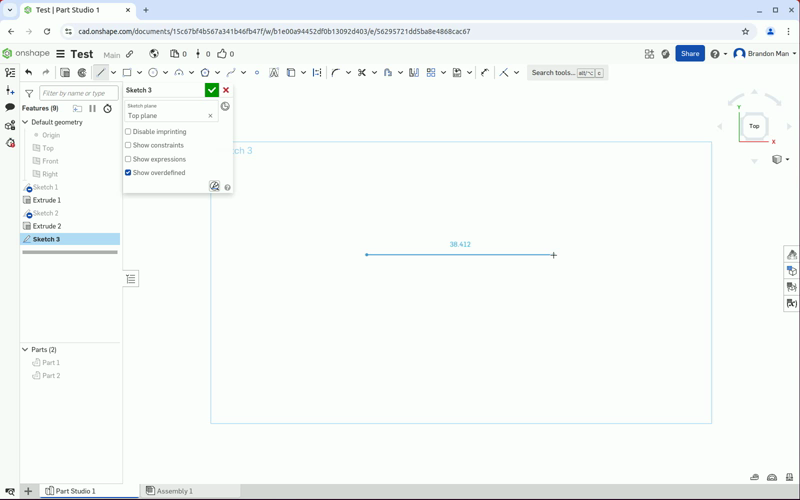
key_up(shift)
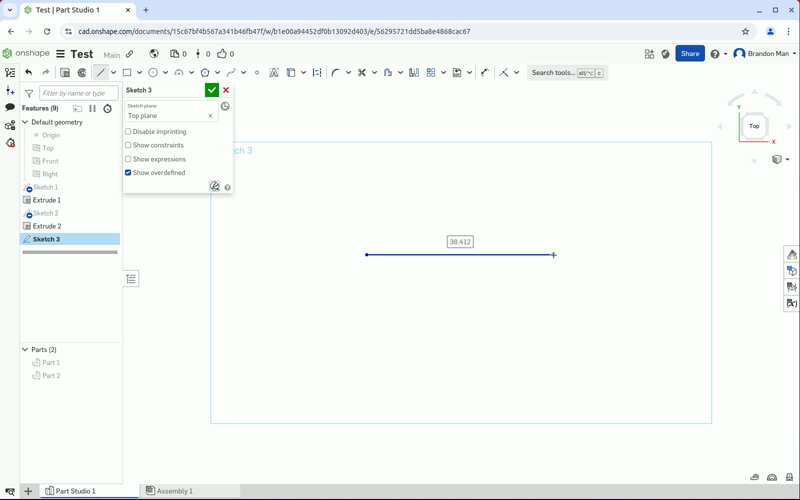
key_down(shift)
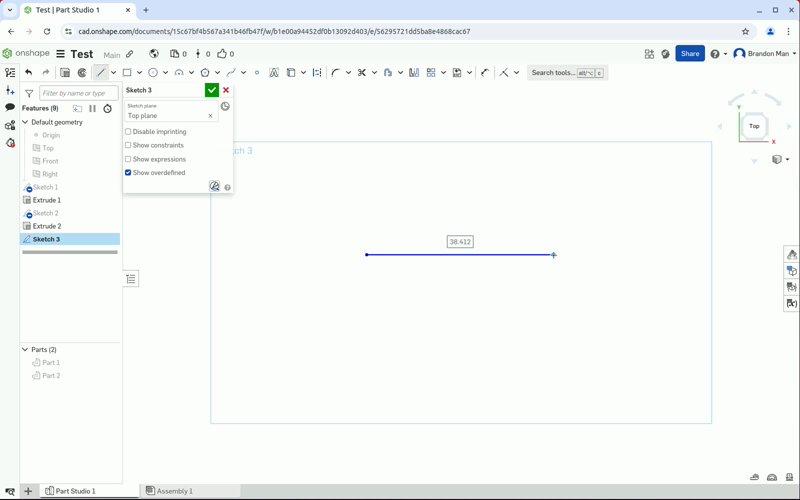
mouse_move(583, 254)
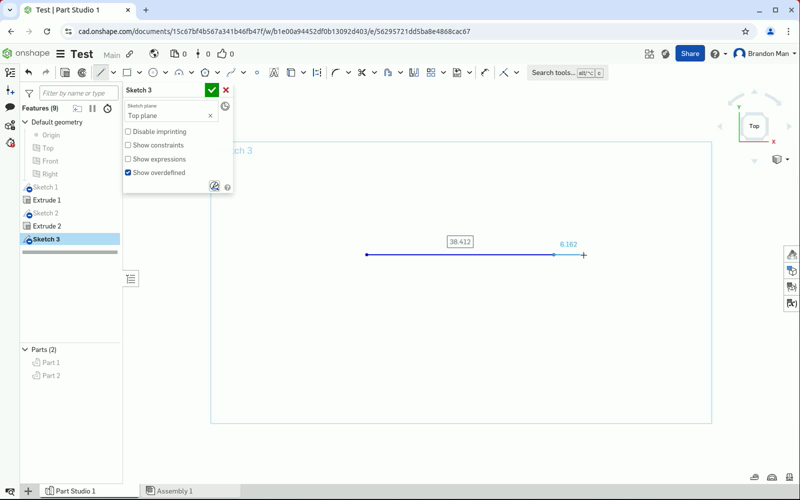
mouse_move(553, 227)
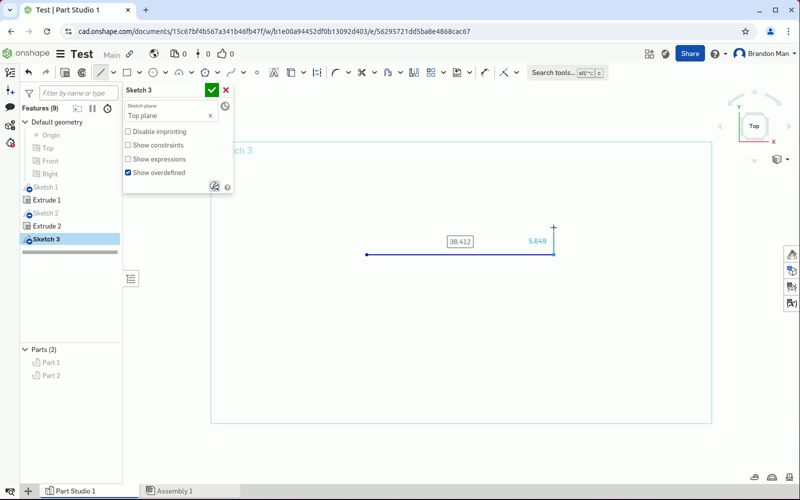
click(553, 227)
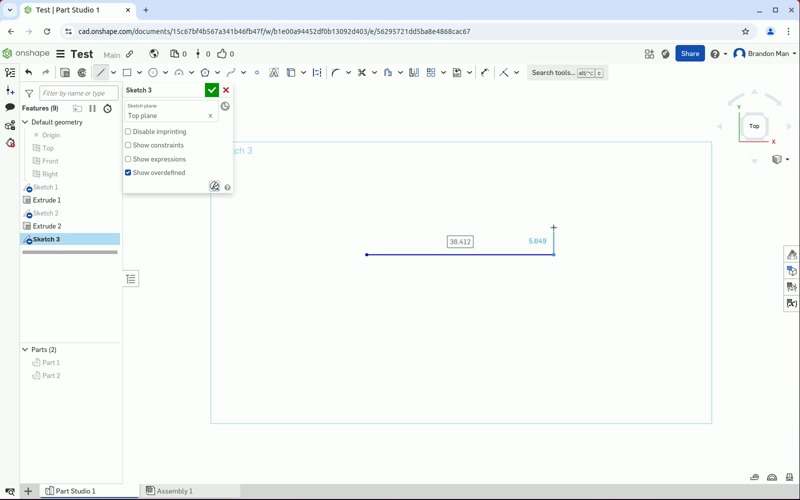
key_up(shift)
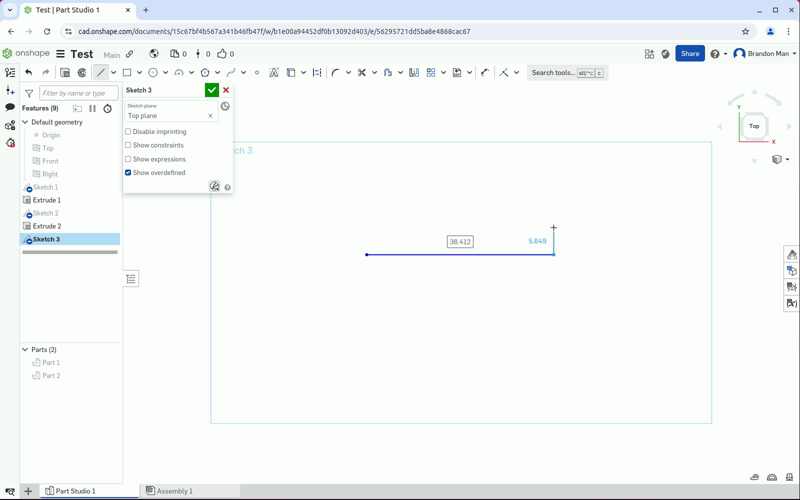
key_down(shift)
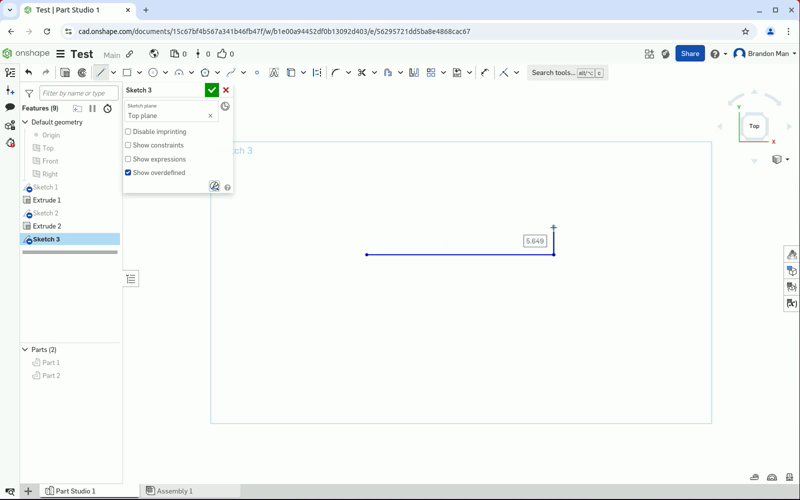
mouse_move(583, 227)
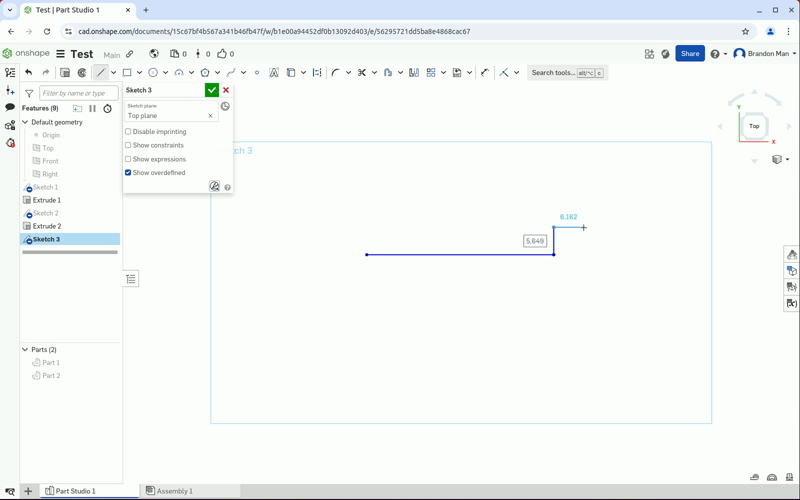
mouse_move(540, 227)
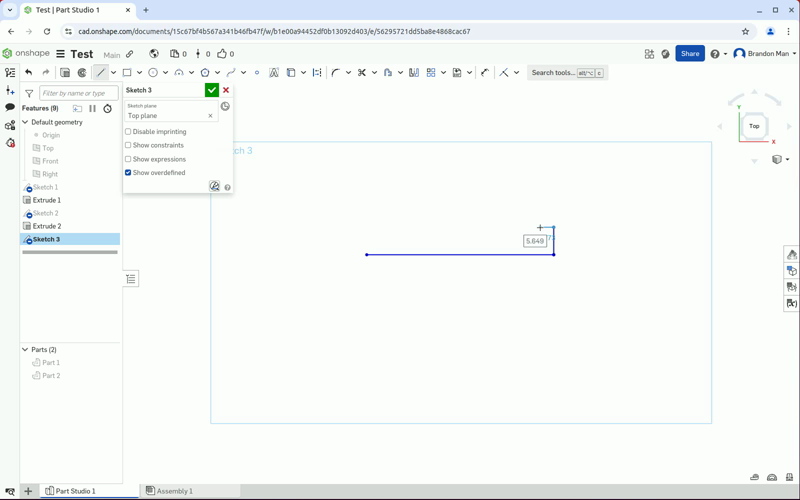
click(540, 227)
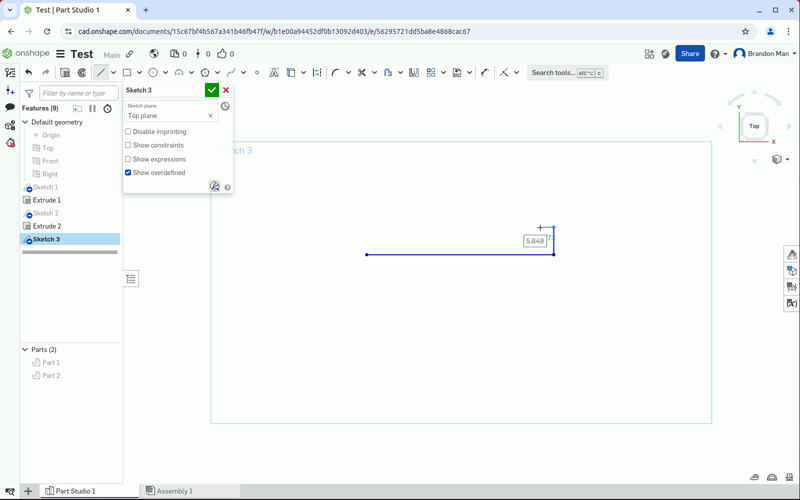
key_up(shift)
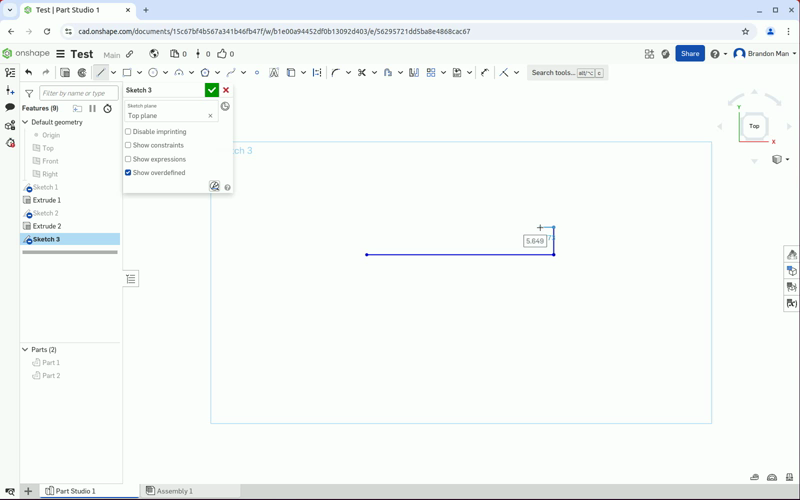
key_down(shift)
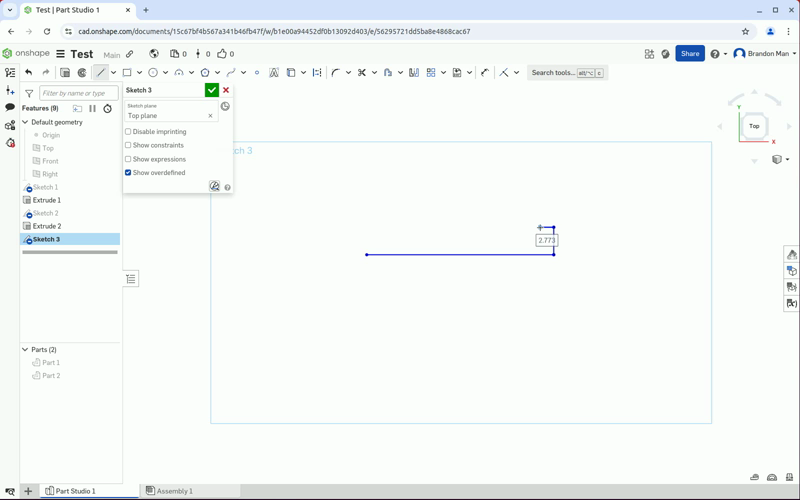
mouse_move(380, 227)
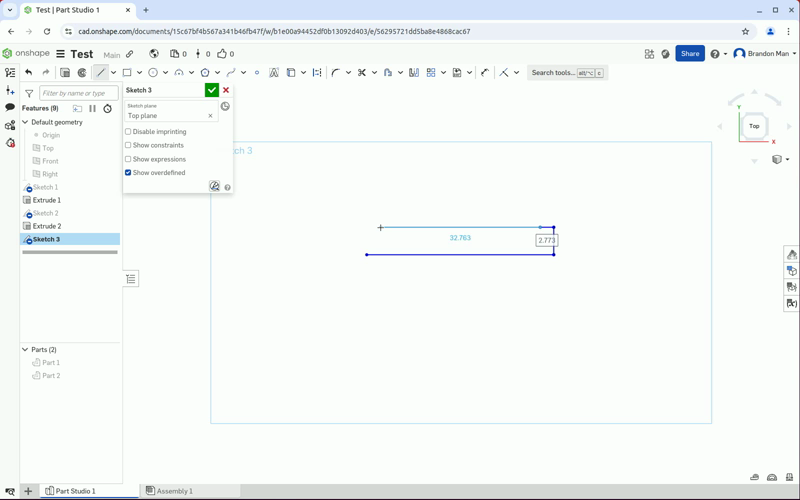
click(380, 227)
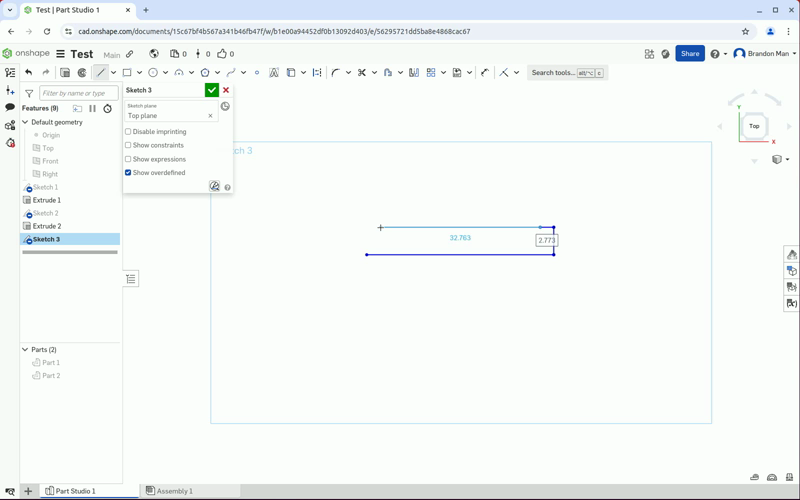
key_up(shift)
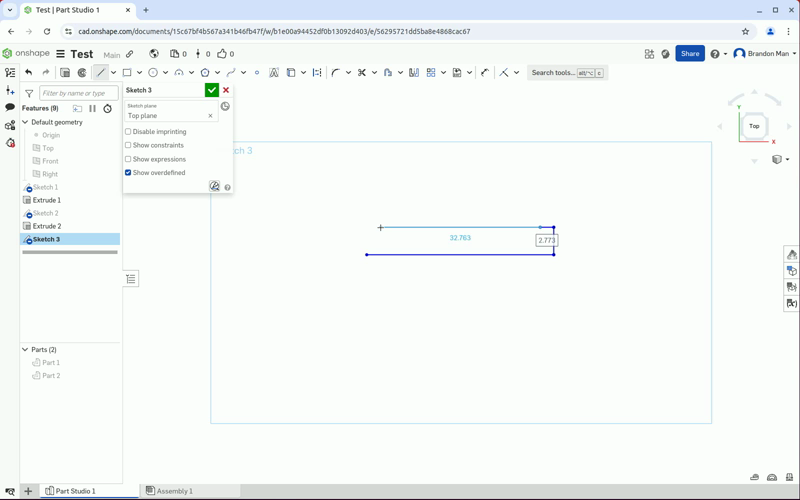
key_down(shift)
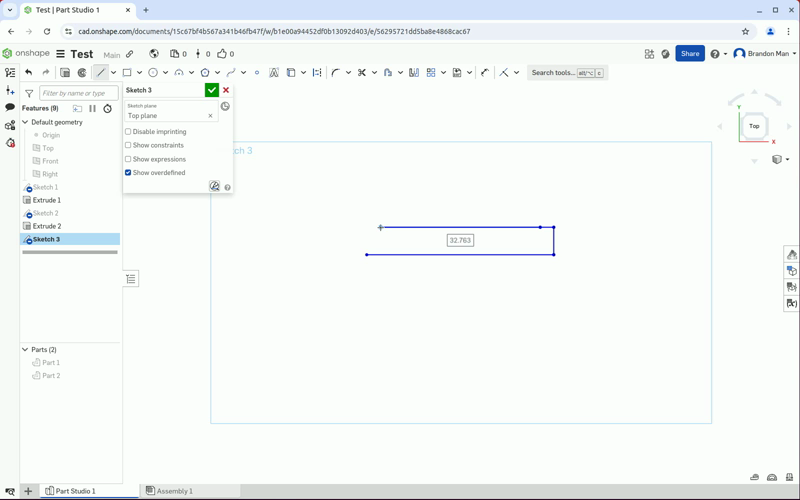
mouse_move(410, 227)
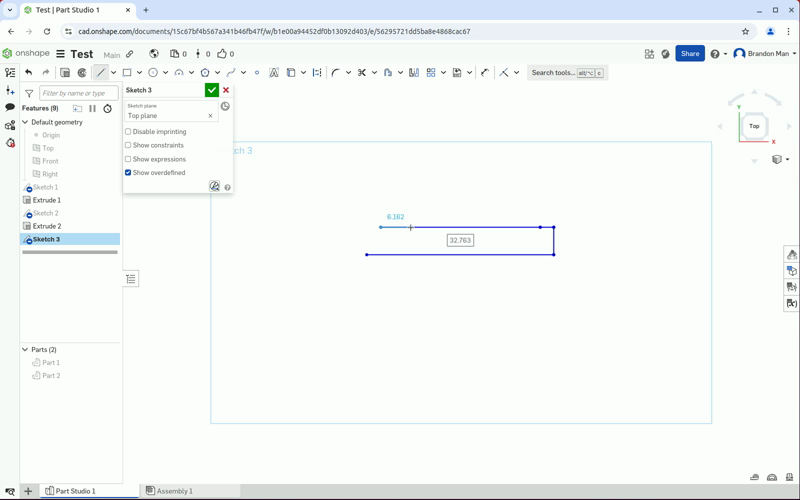
mouse_move(366, 227)
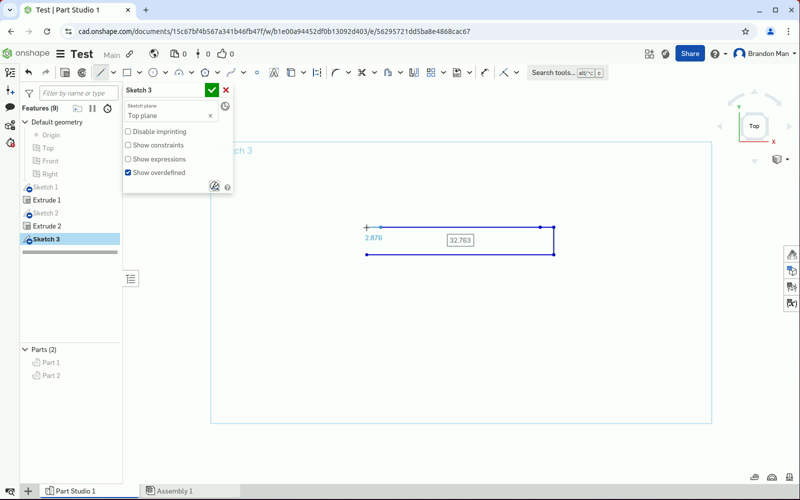
click(366, 227)
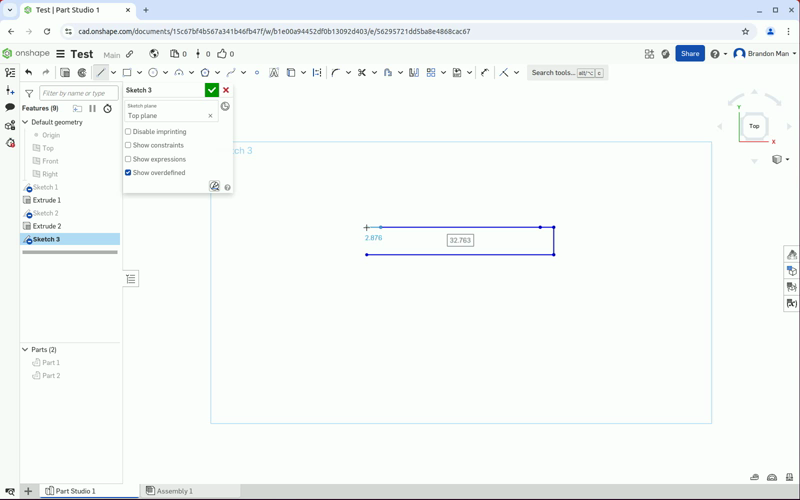
key_up(shift)
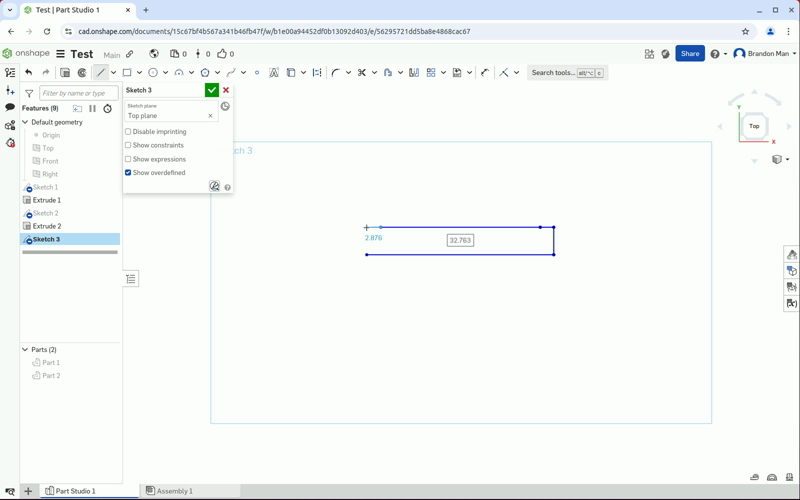
mouse_move(396, 227)
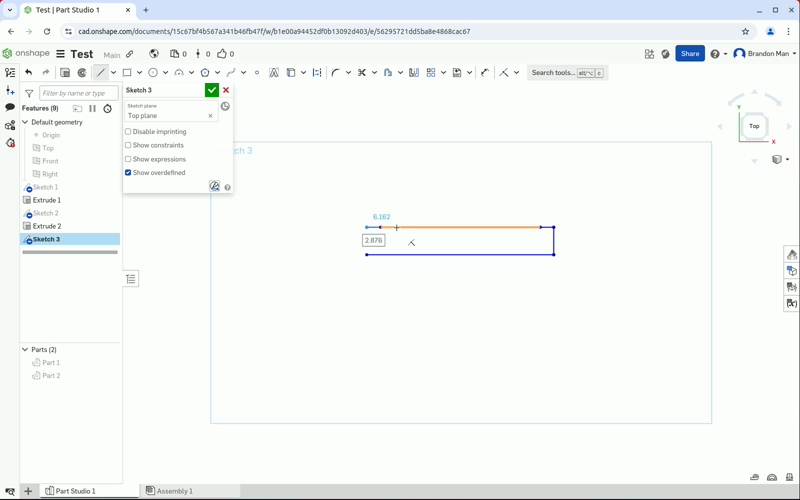
key_down(shift)
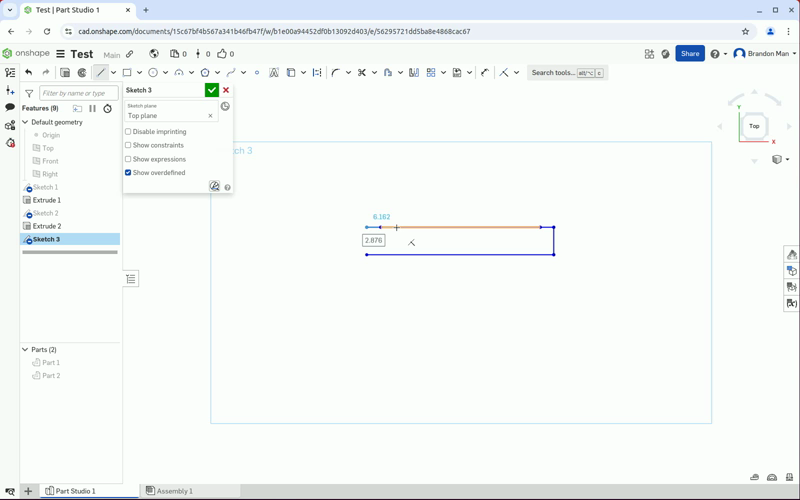
mouse_move(366, 254)
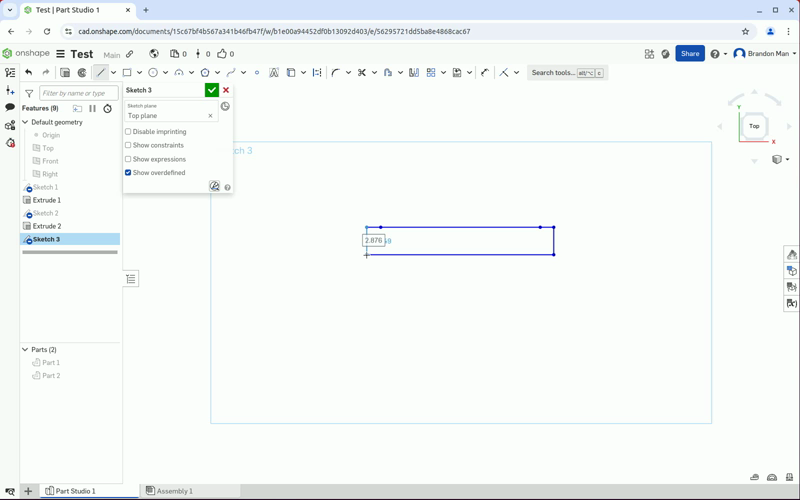
key_up(shift)
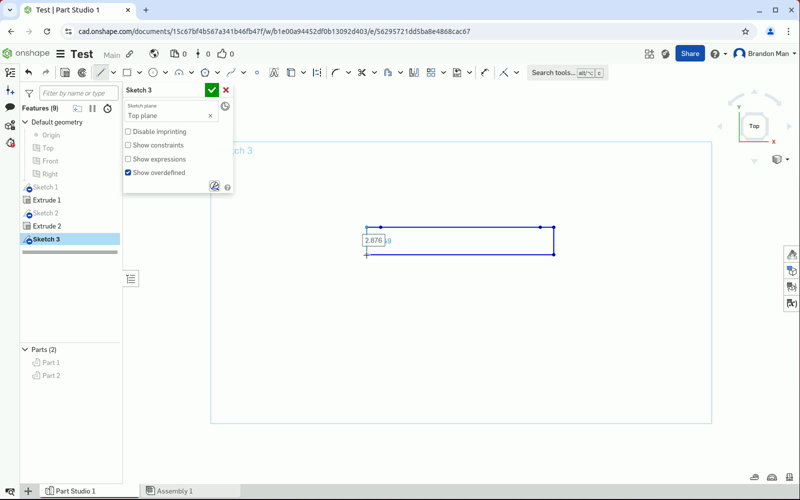
click(366, 254)
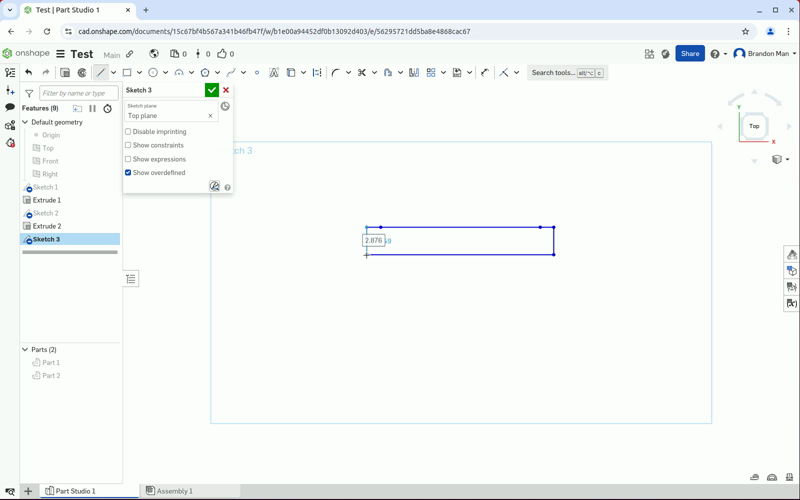
key(esc)
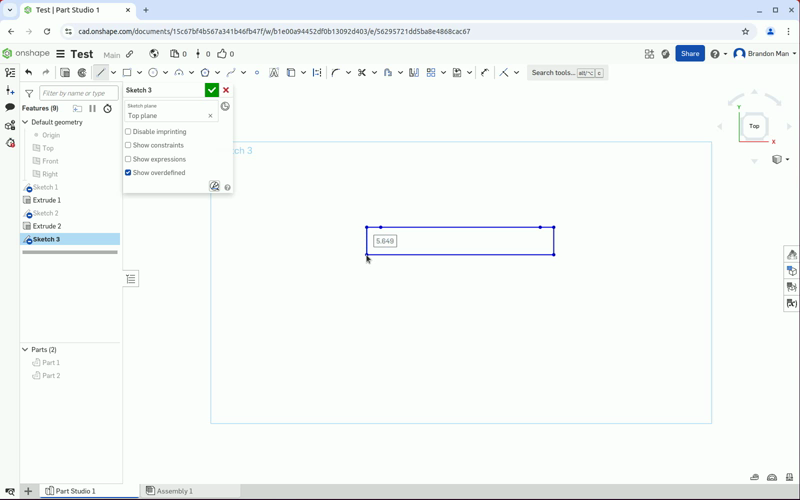
mouse_move(503, 242)
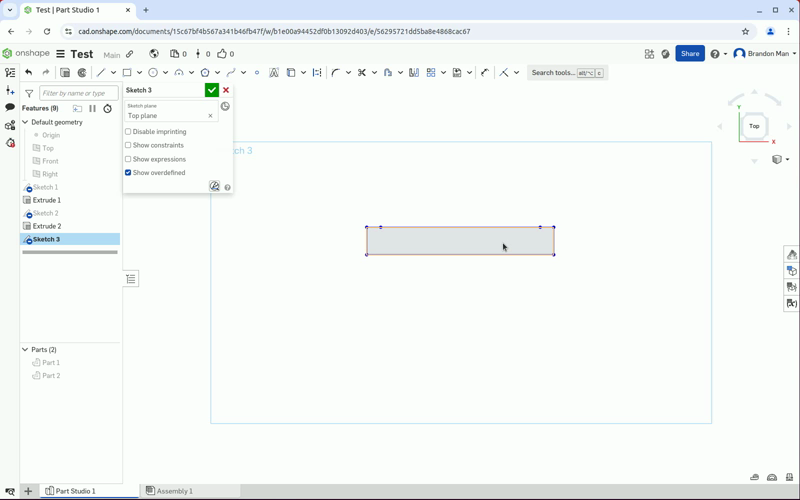
click(503, 242)
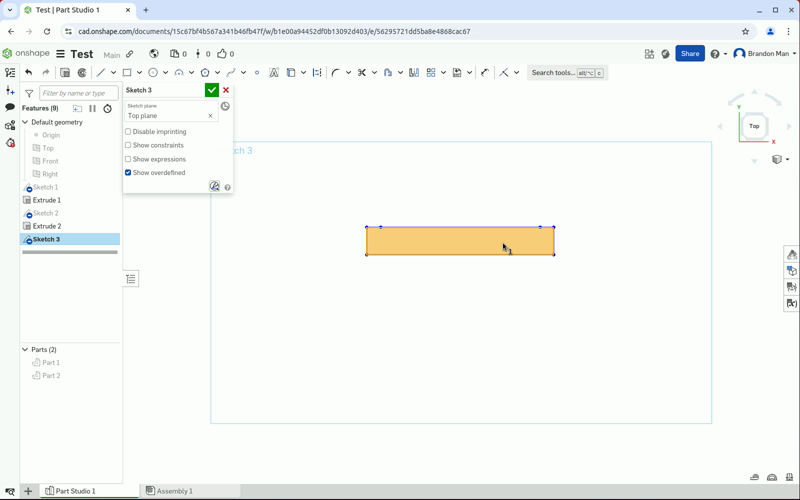
mouse_move(73, 352)
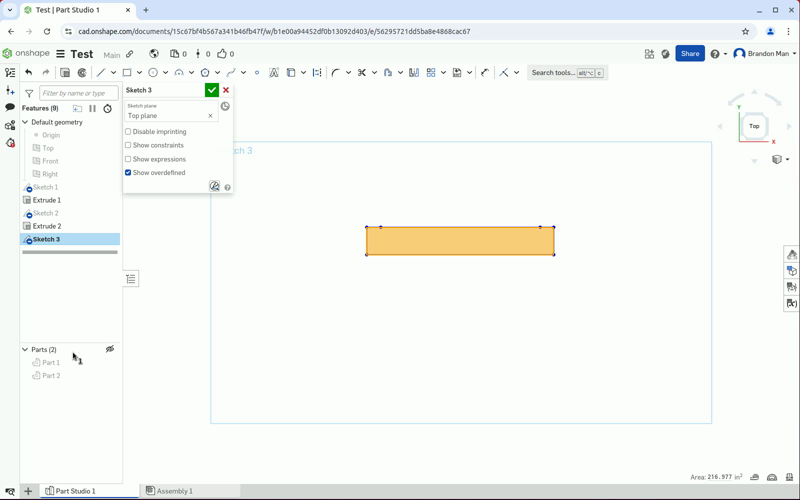
key(shift+y)
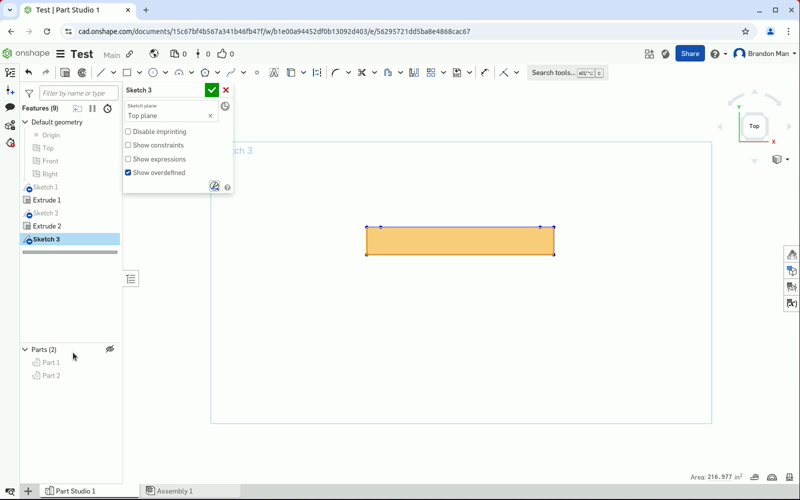
key(shift+e)
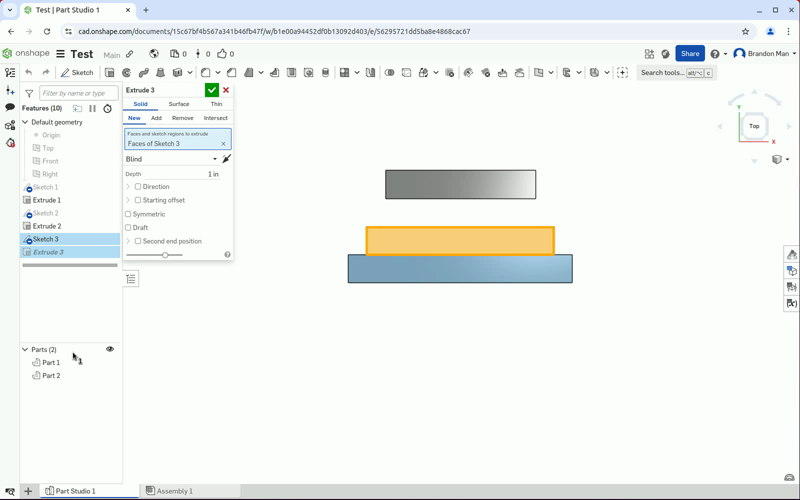
mouse_move(143, 106)
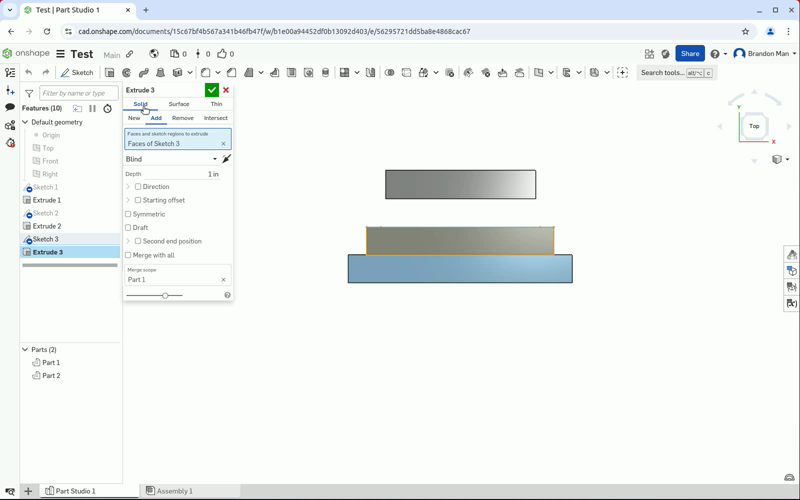
click(143, 106)
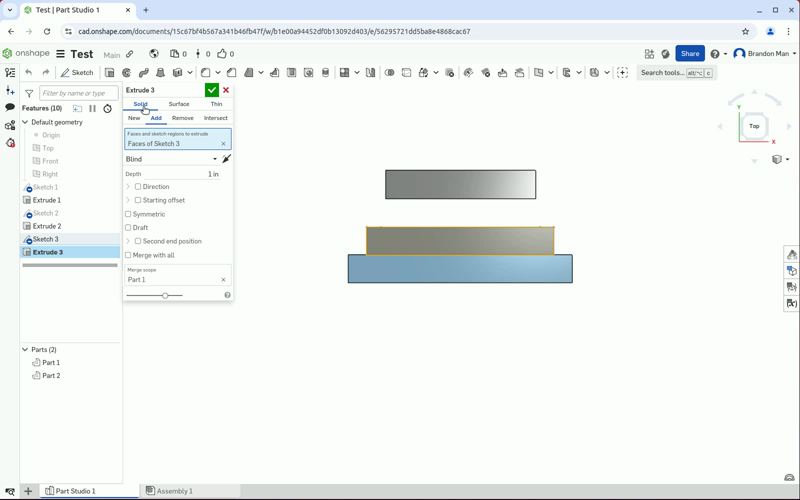
mouse_move(137, 120)
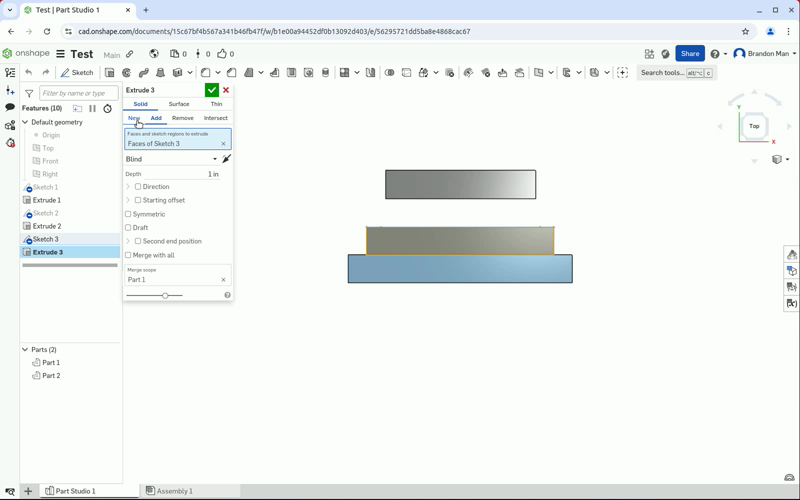
click(137, 120)
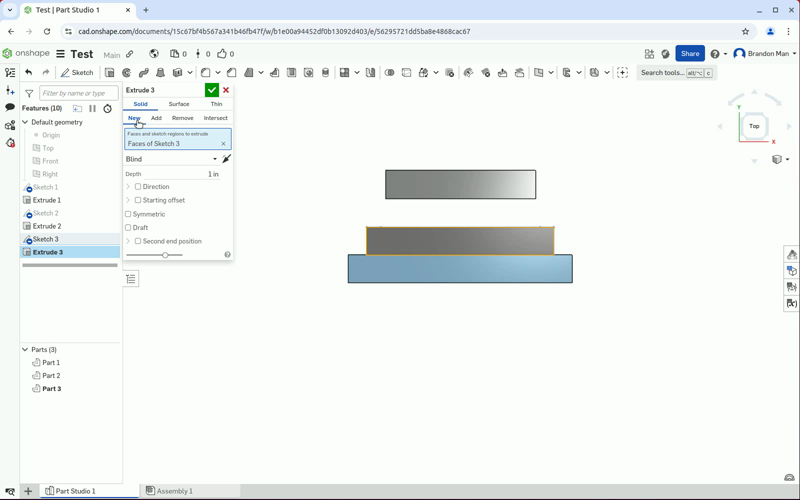
key(tab, 4)
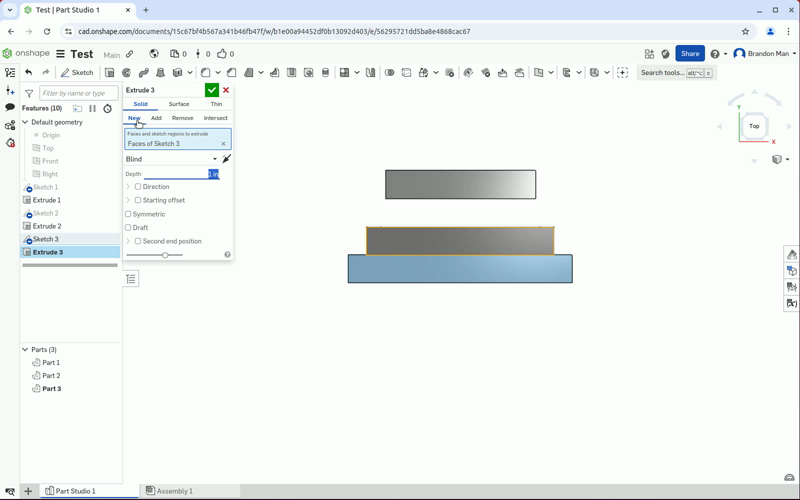
text(3.851)
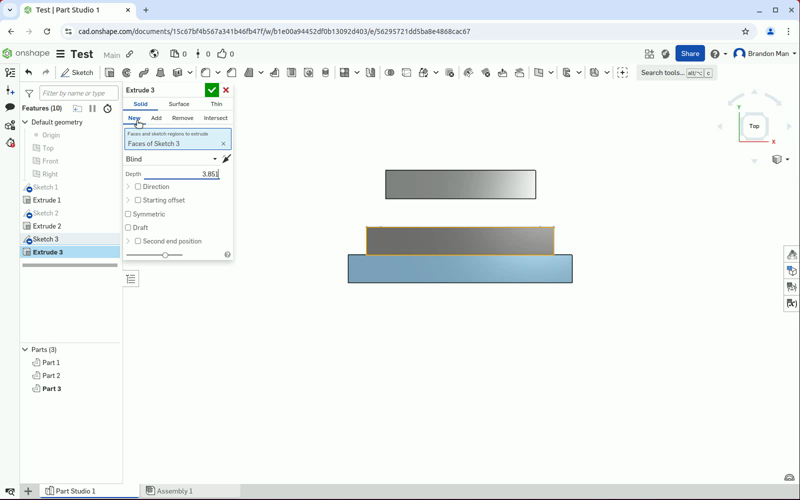
key(enter)
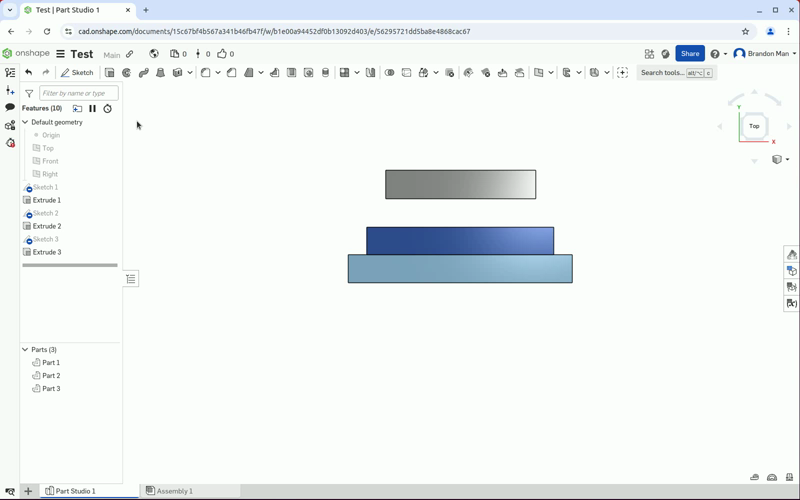
key(shift+h)
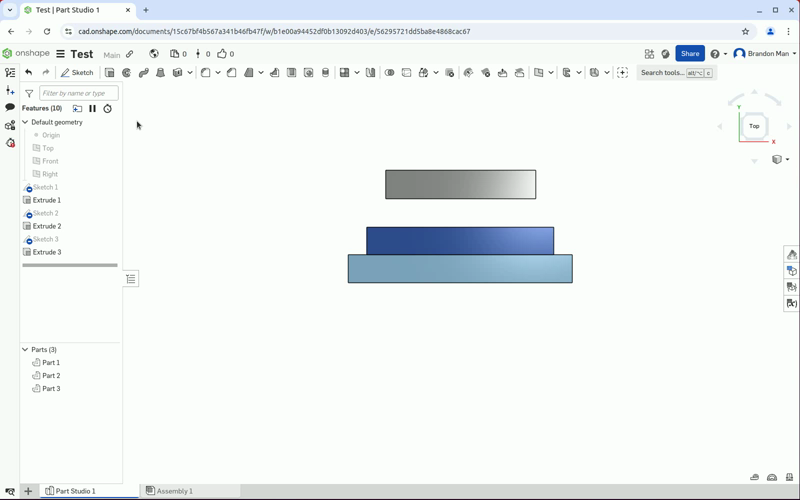
key(shift+h)
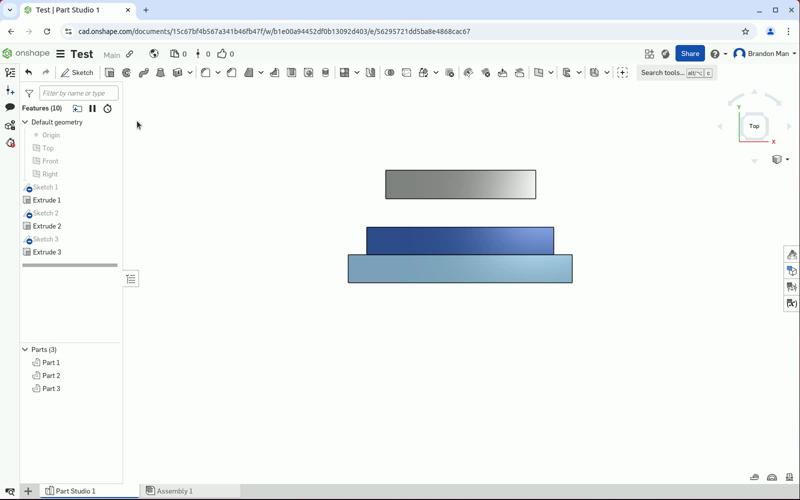
mouse_move(73, 189)
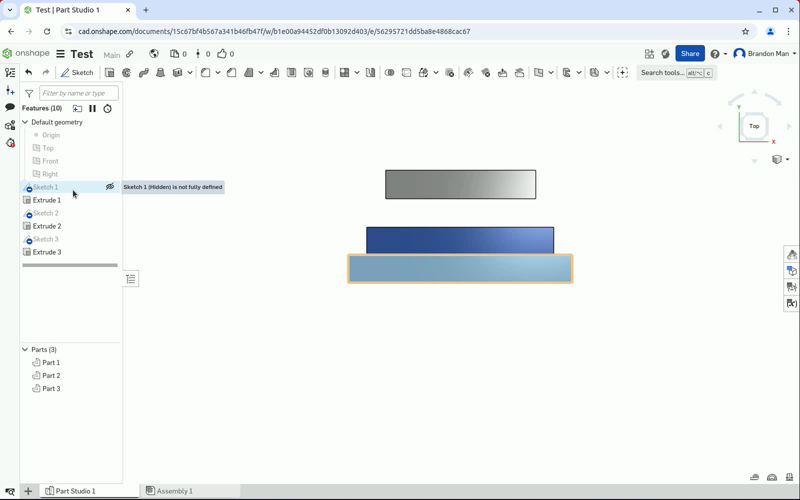
click(73, 189)
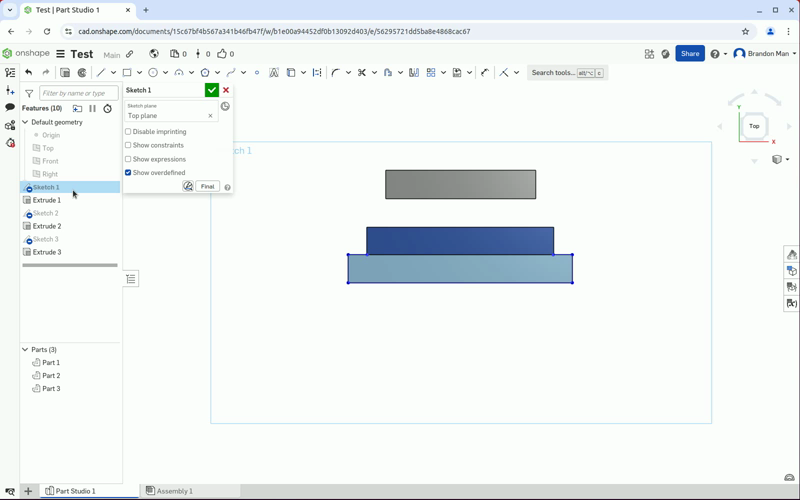
mouse_move(229, 92)
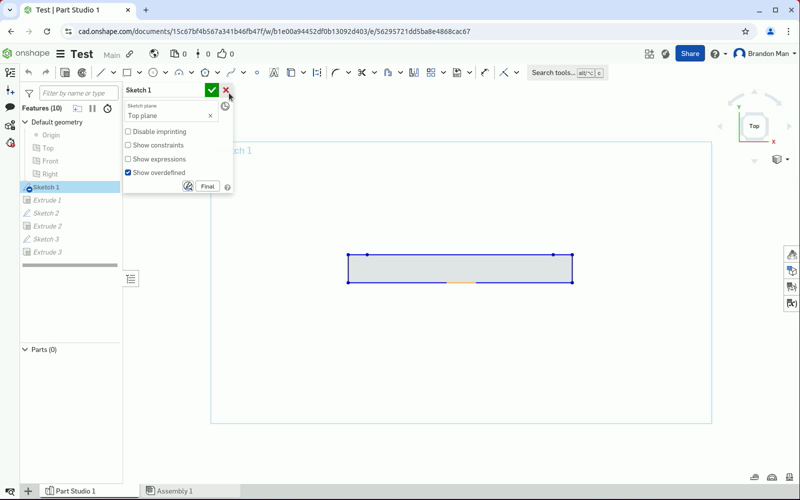
click(229, 92)
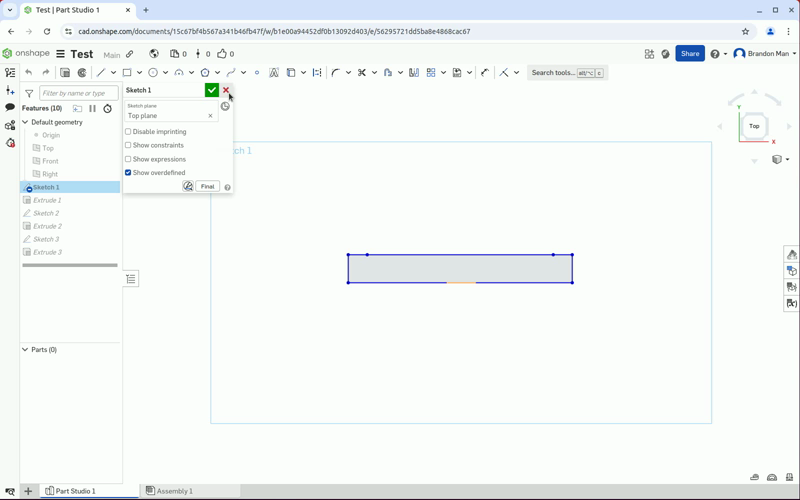
key(shift+s)
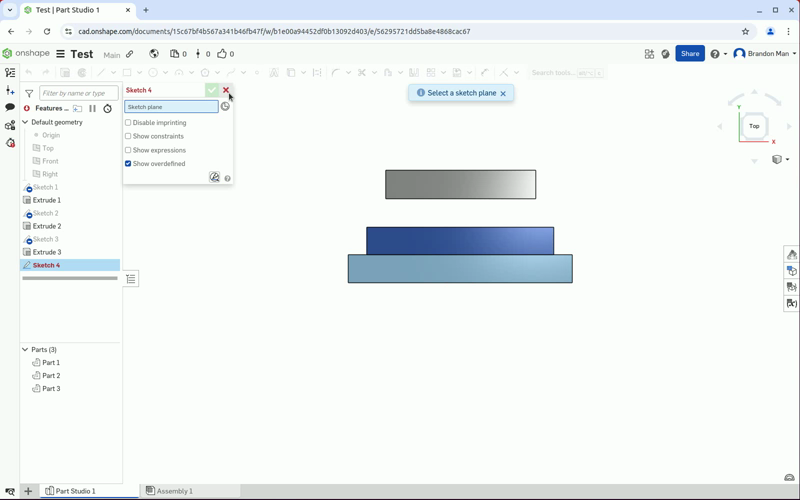
mouse_move(73, 150)
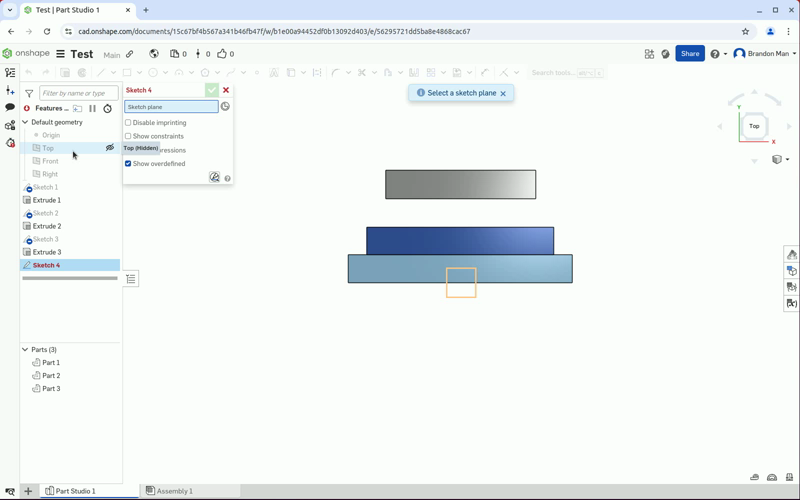
click(73, 150)
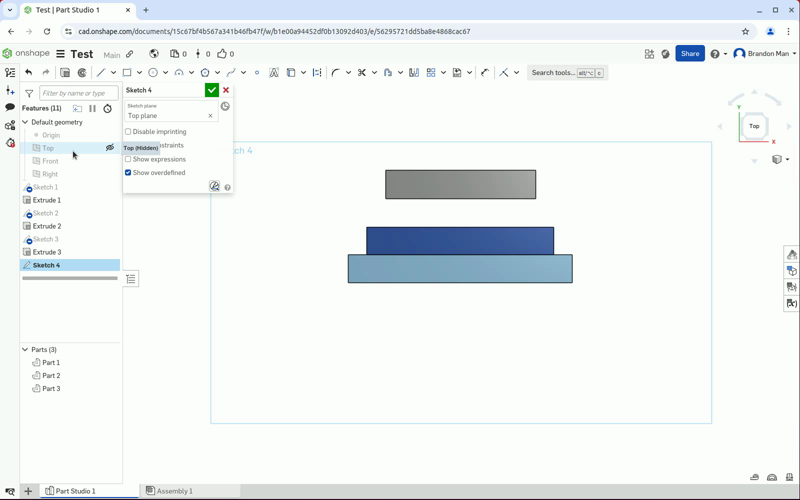
mouse_move(73, 352)
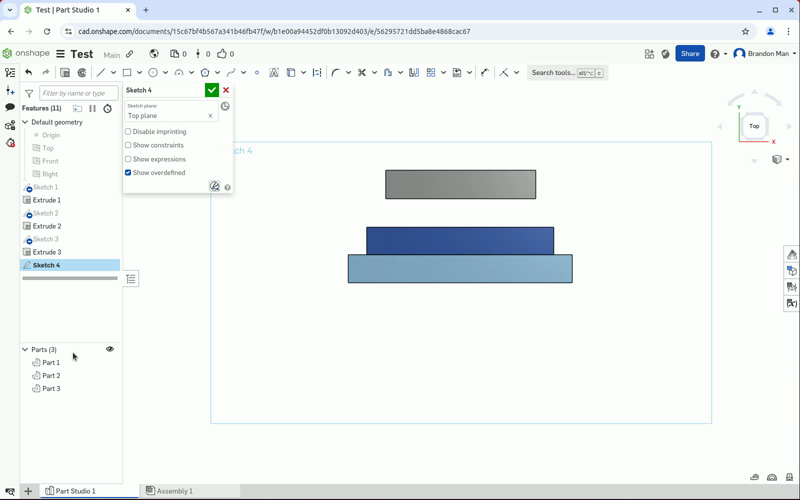
key(y)
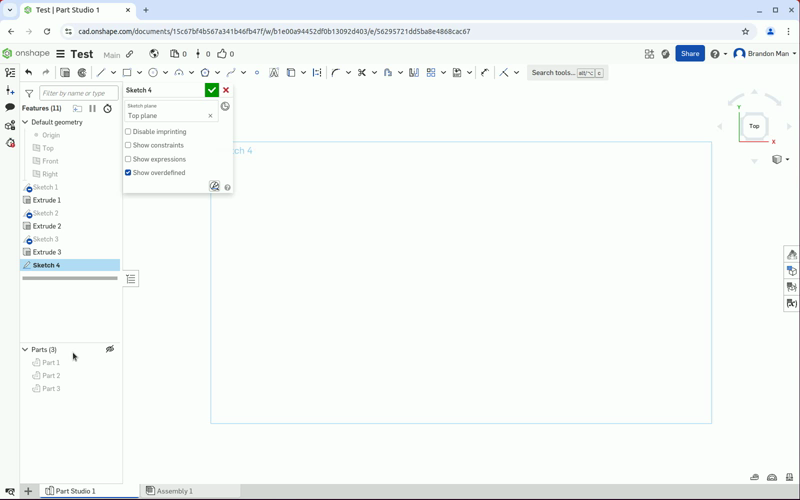
key(l)
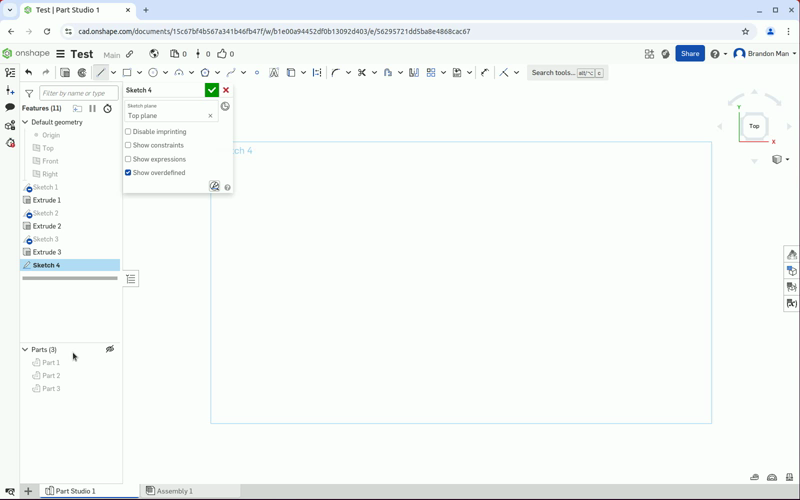
key_down(shift)
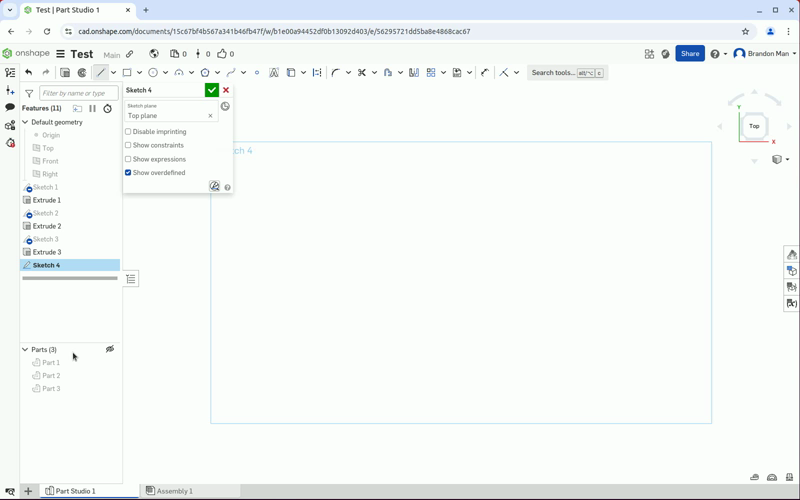
mouse_move(379, 226)
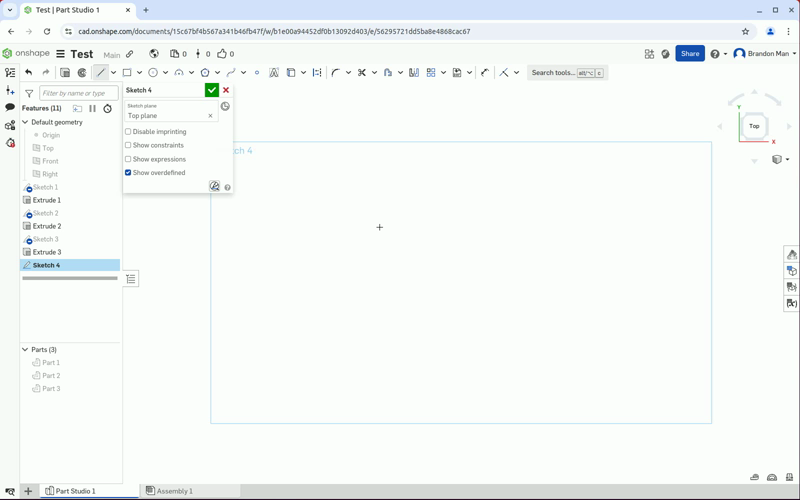
click(379, 226)
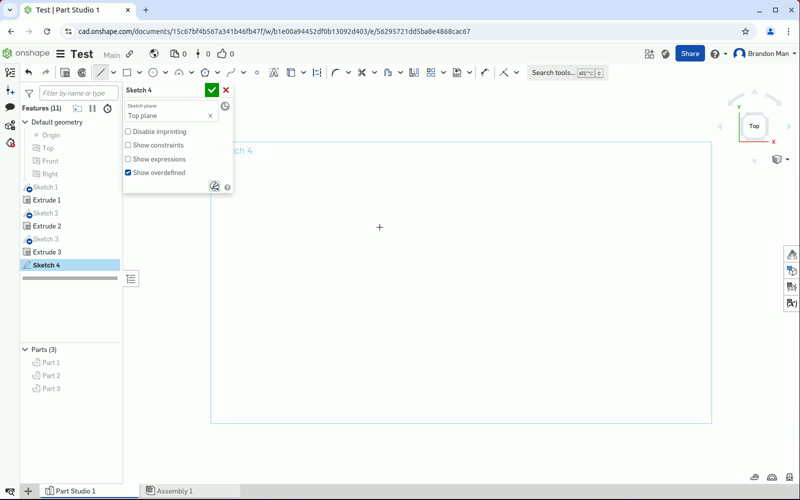
key_up(shift)
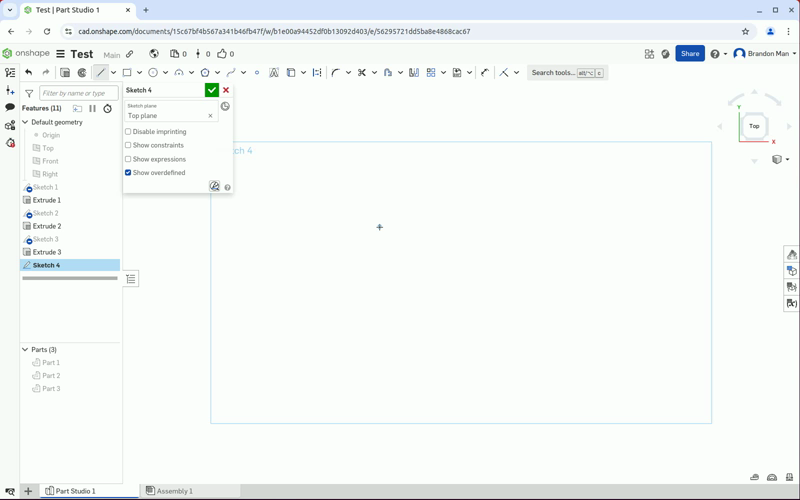
key_down(shift)
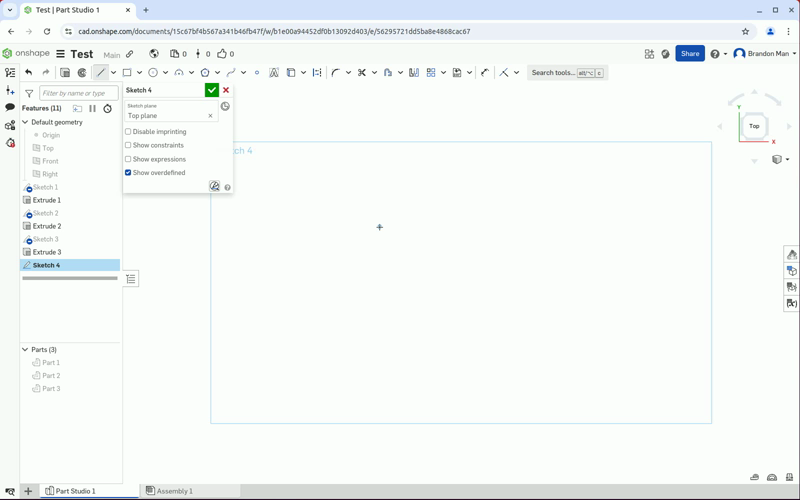
mouse_move(541, 226)
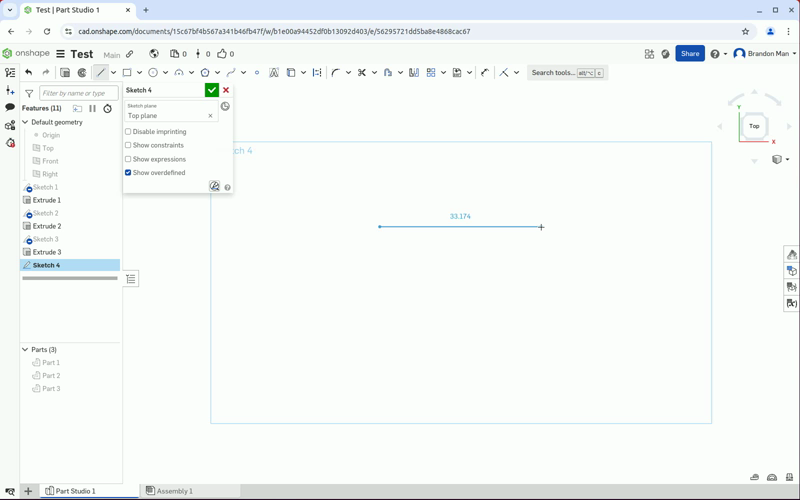
click(541, 226)
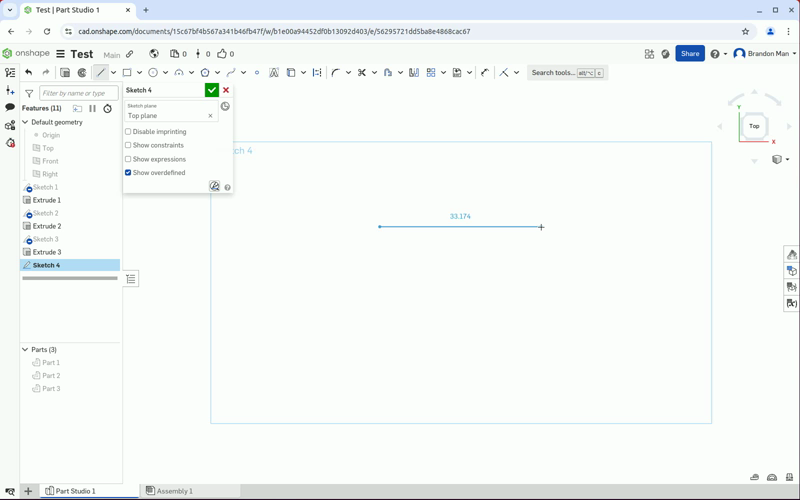
key_up(shift)
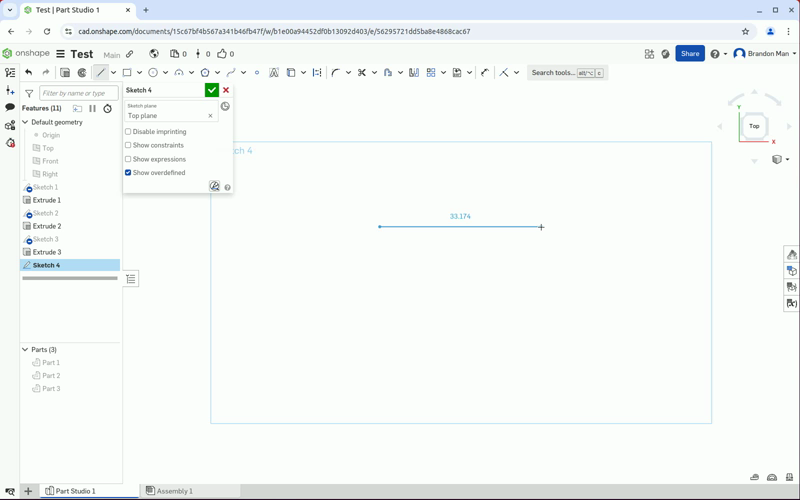
key_down(shift)
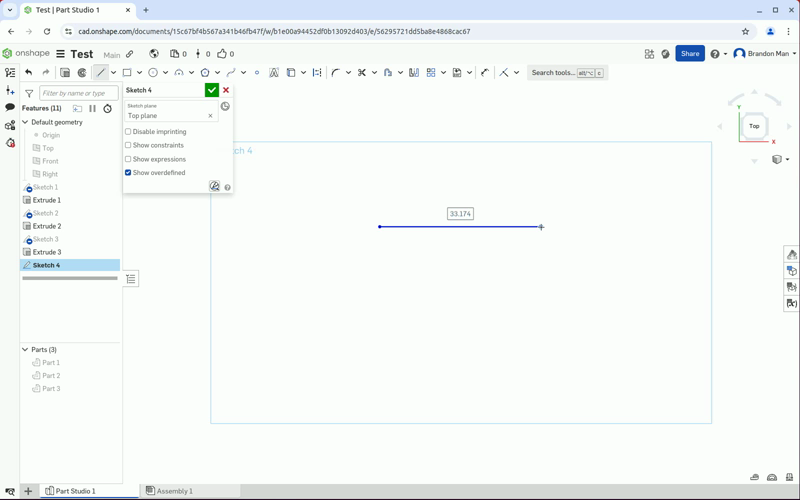
mouse_move(571, 226)
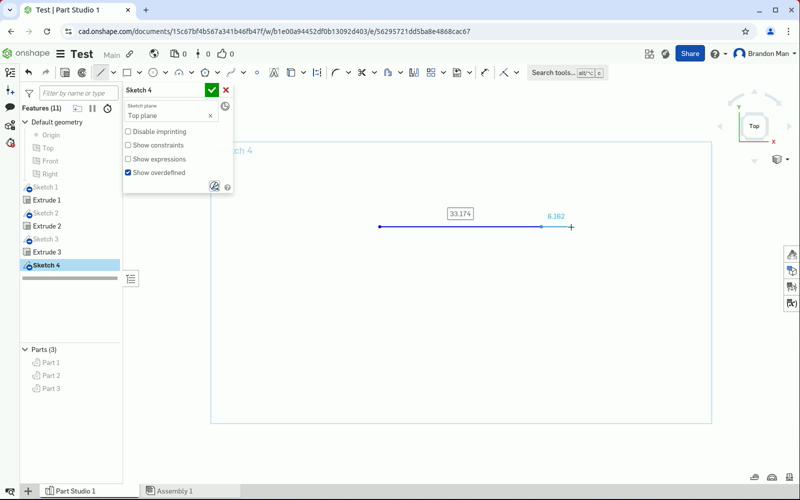
mouse_move(541, 197)
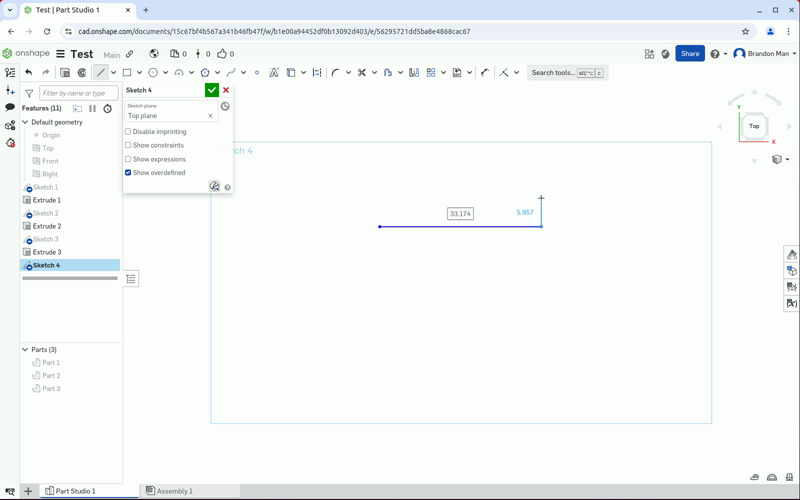
click(541, 197)
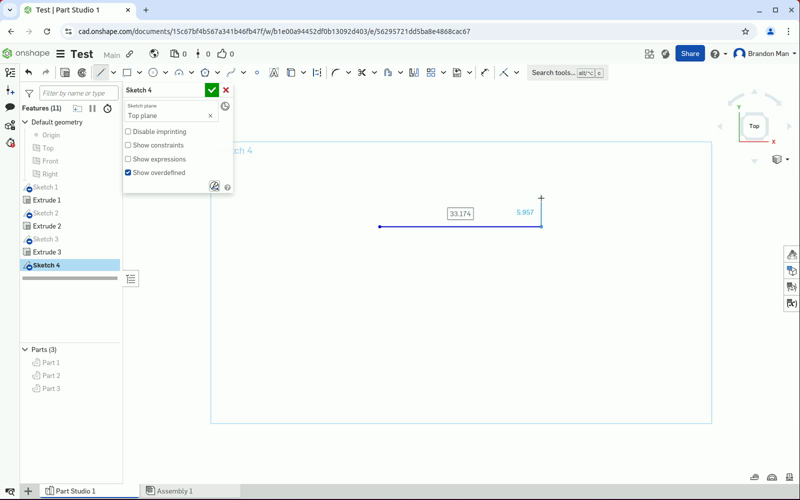
key_up(shift)
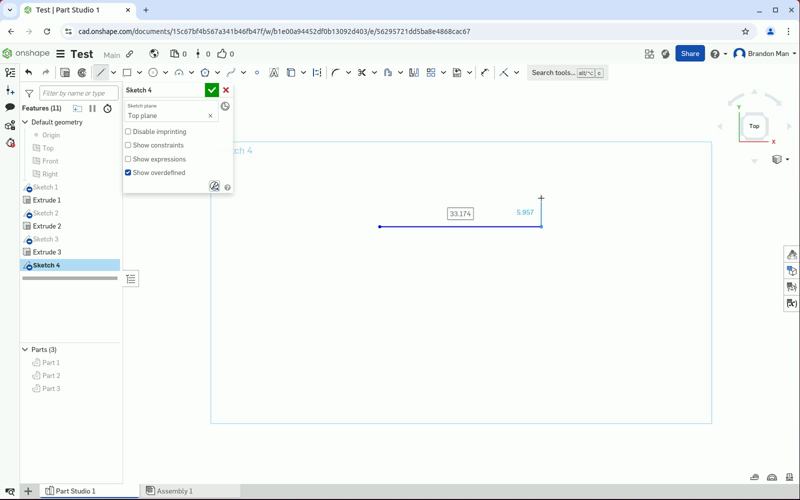
key_down(shift)
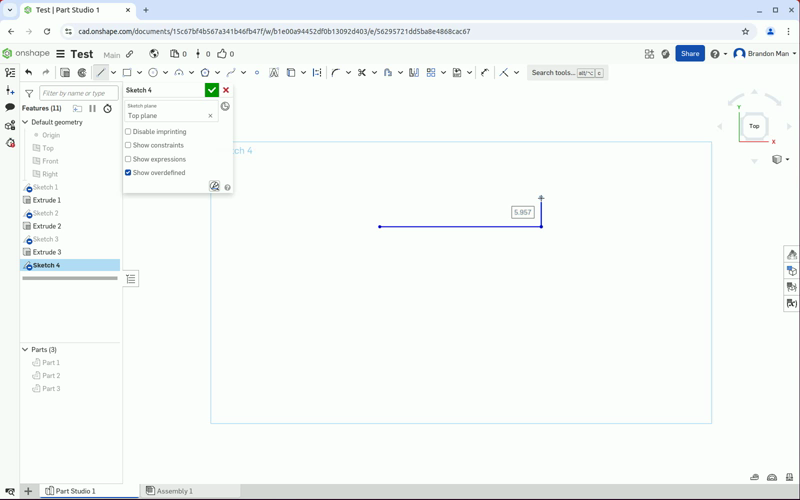
mouse_move(571, 197)
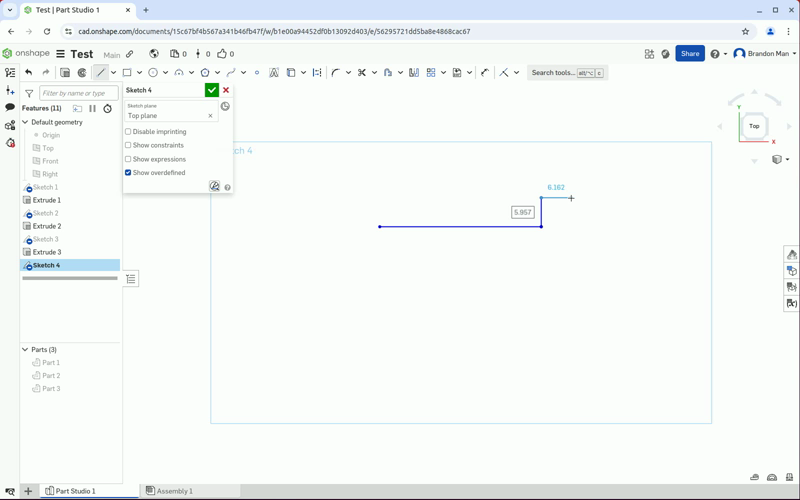
mouse_move(536, 197)
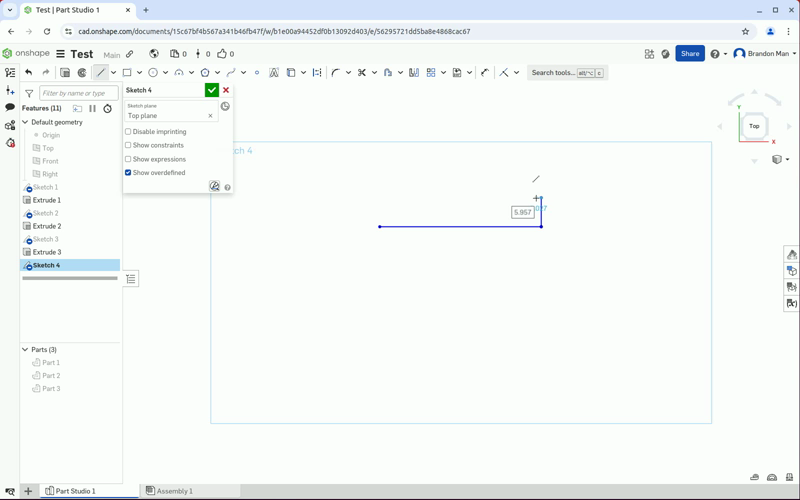
scroll(6)
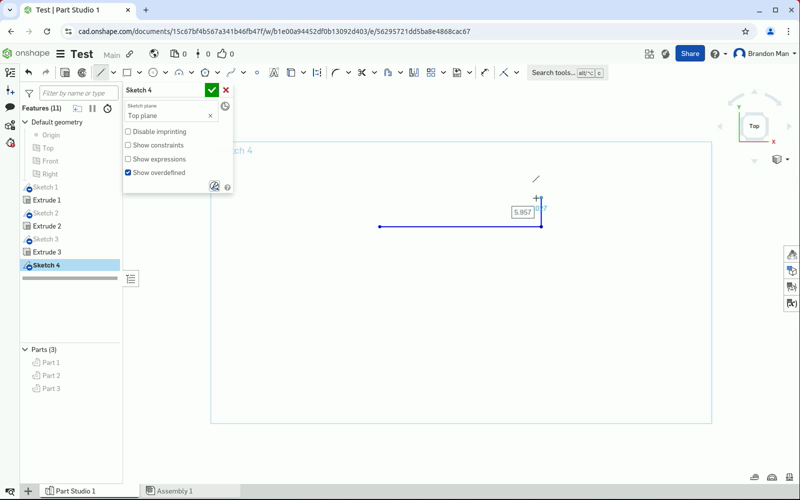
scroll(6)
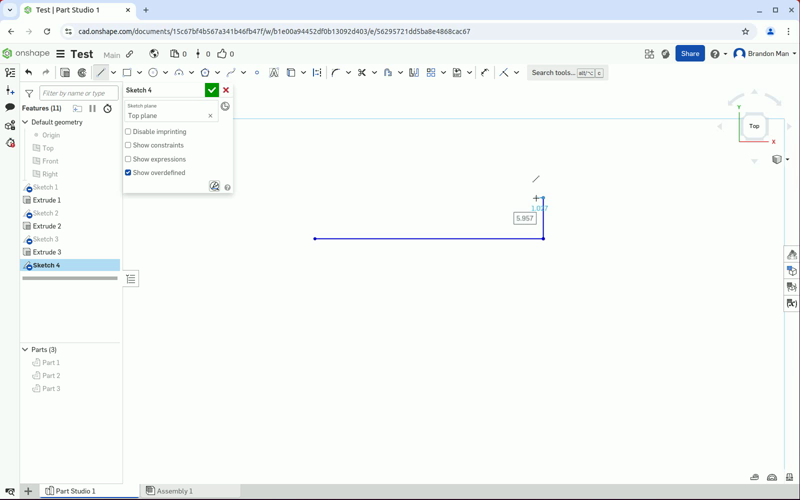
scroll(6)
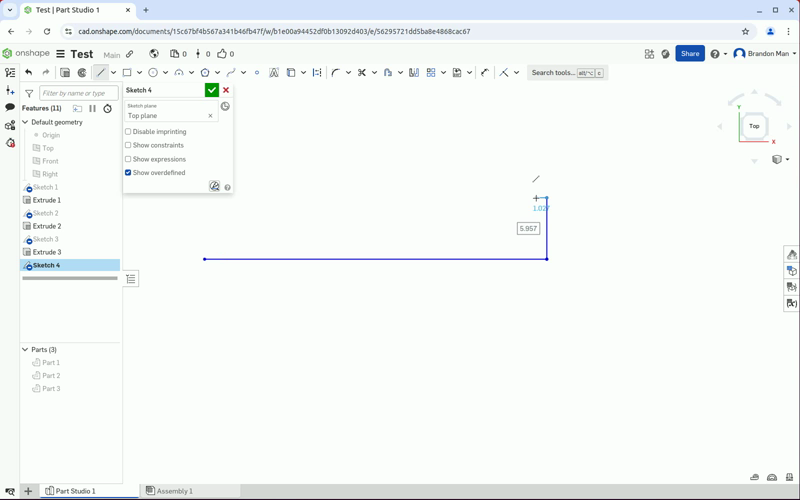
scroll(6)
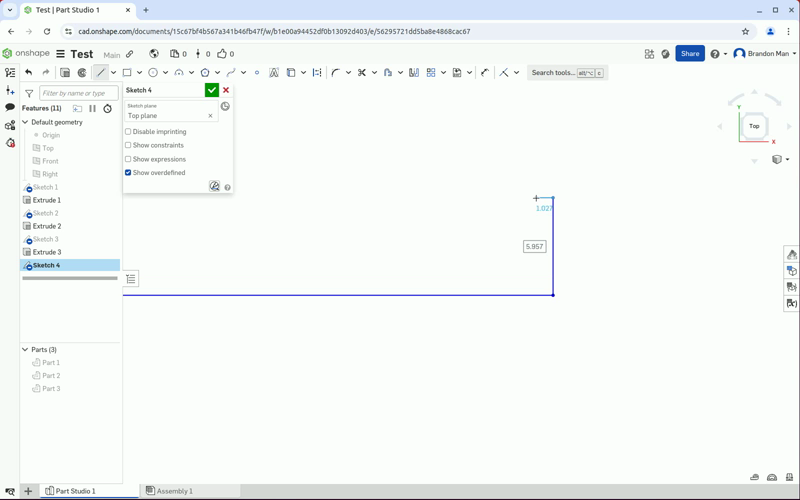
scroll(6)
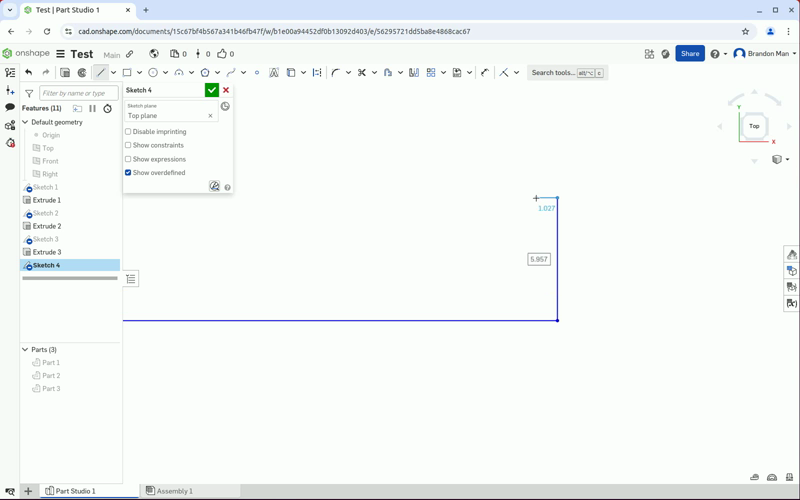
scroll(6)
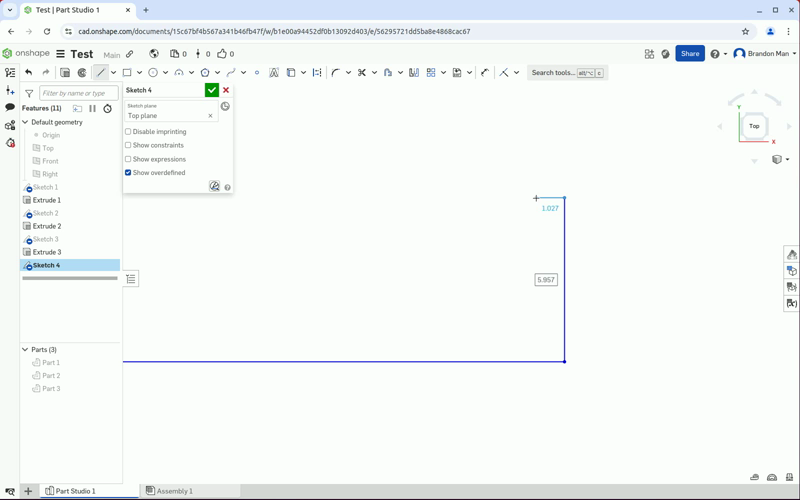
scroll(6)
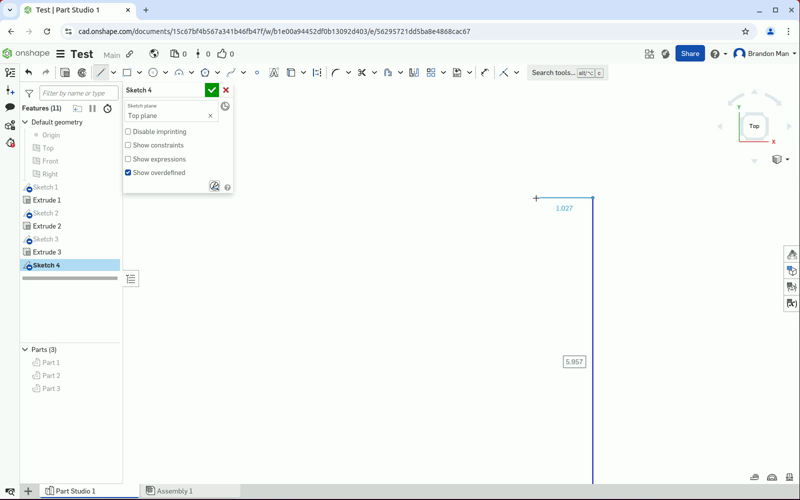
click(536, 197)
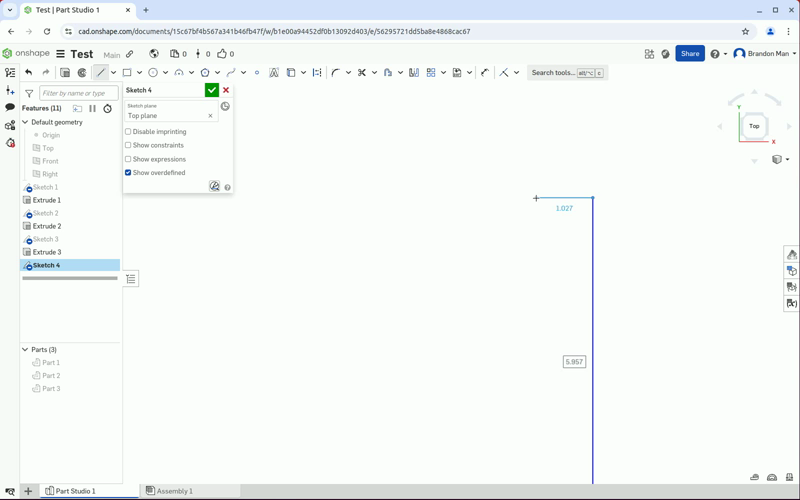
scroll(-6)
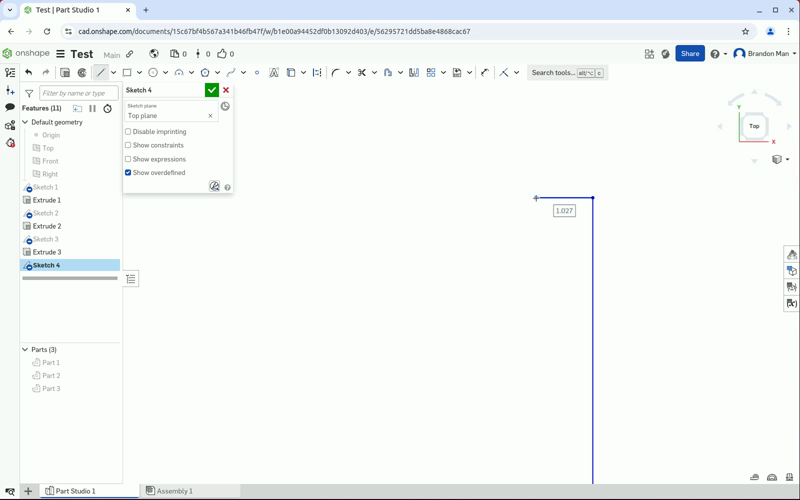
scroll(-6)
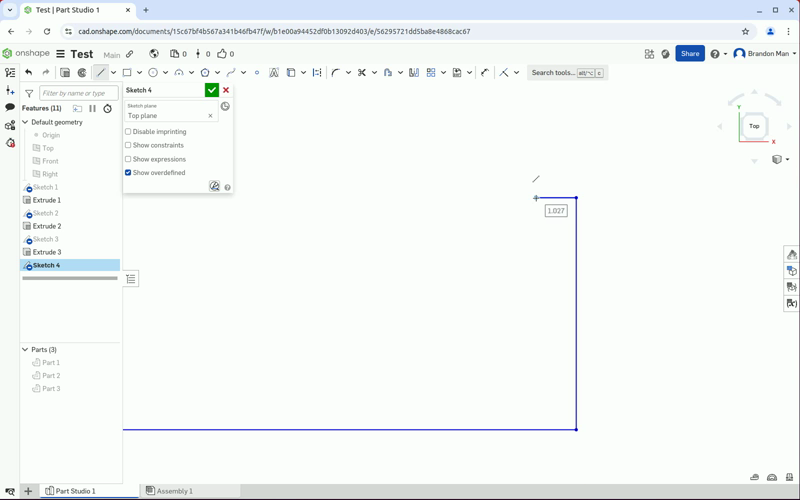
scroll(-6)
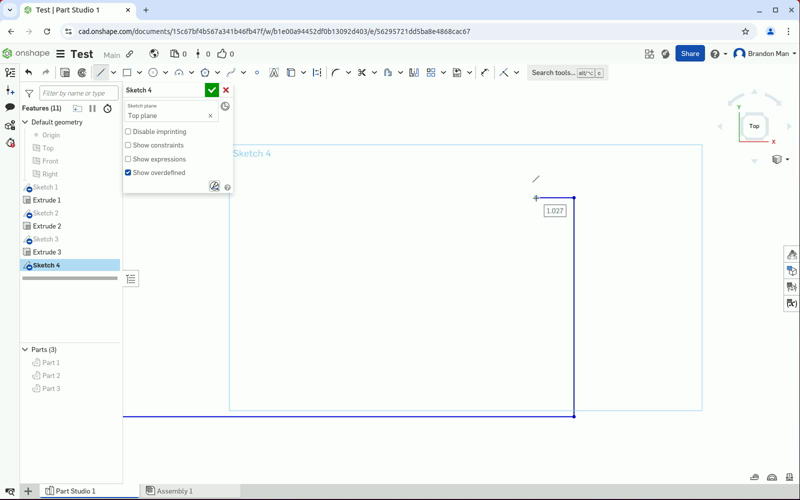
scroll(-6)
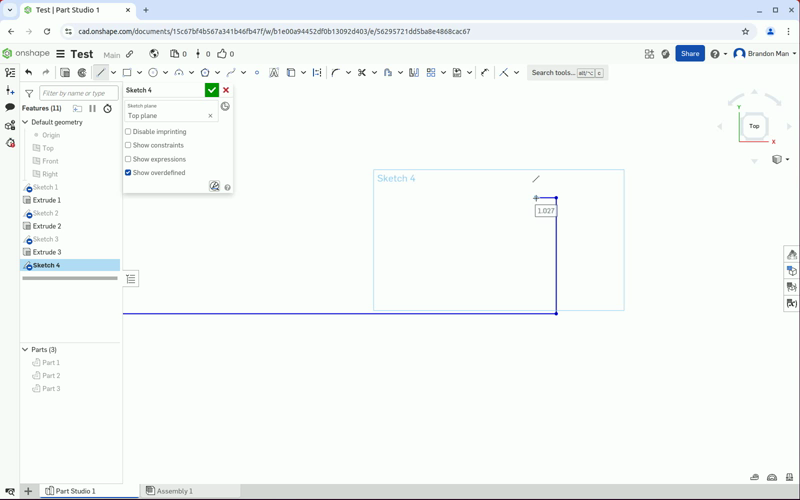
scroll(-6)
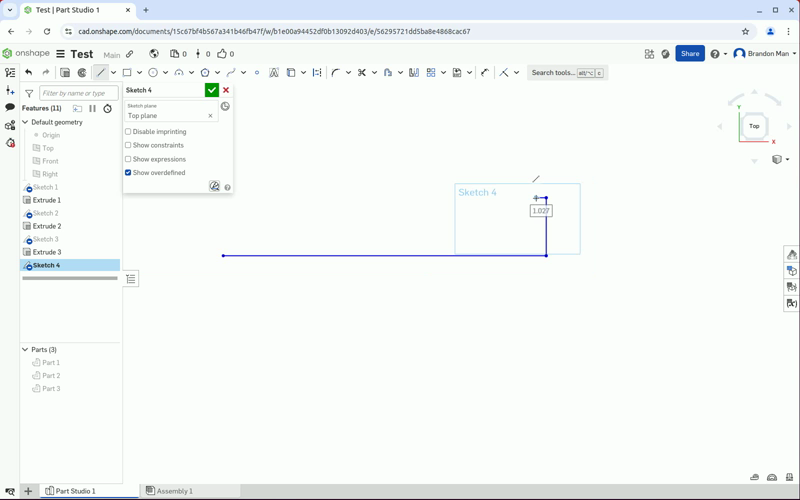
scroll(-6)
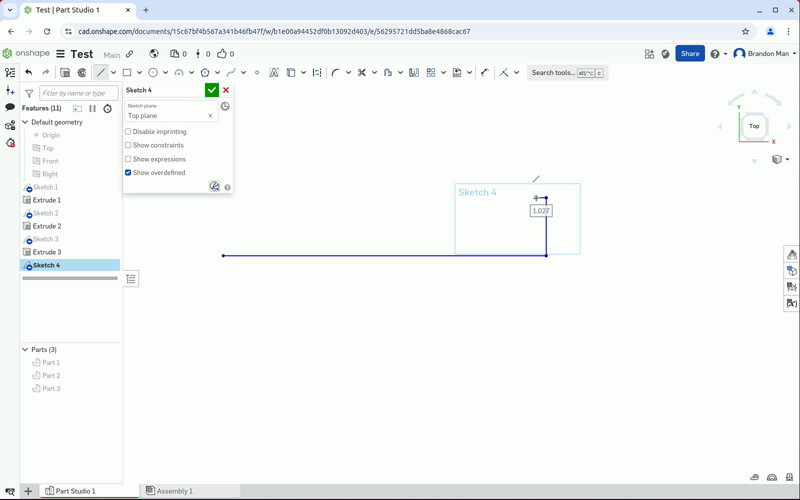
scroll(-6)
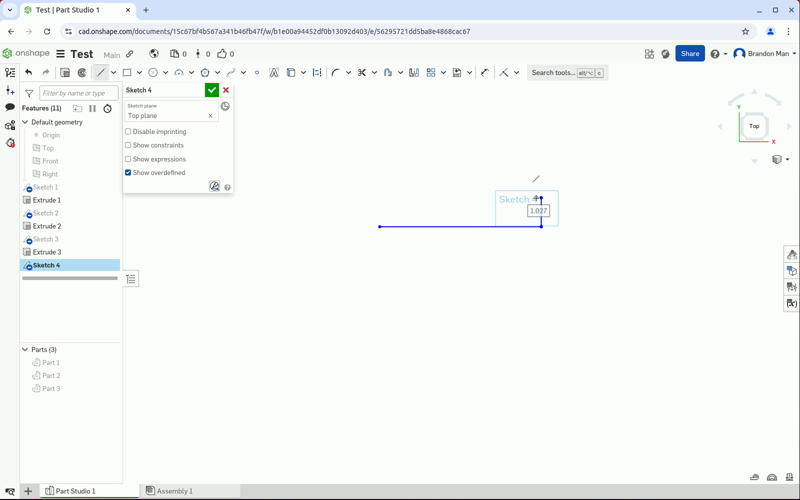
key_up(shift)
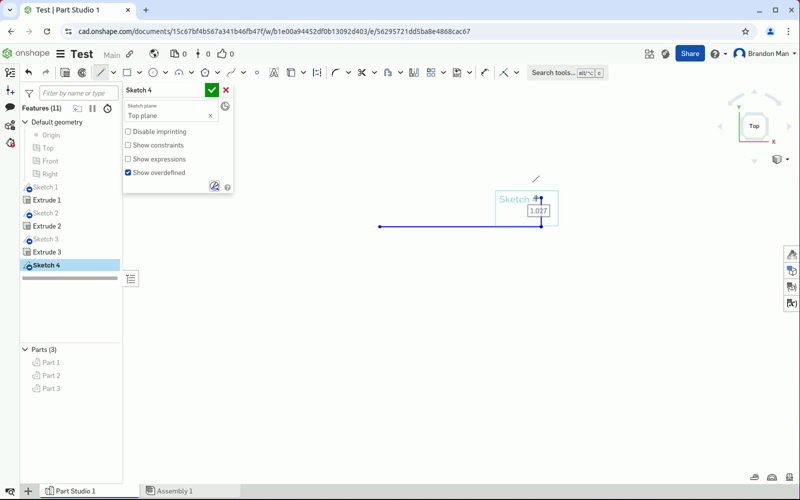
key_down(shift)
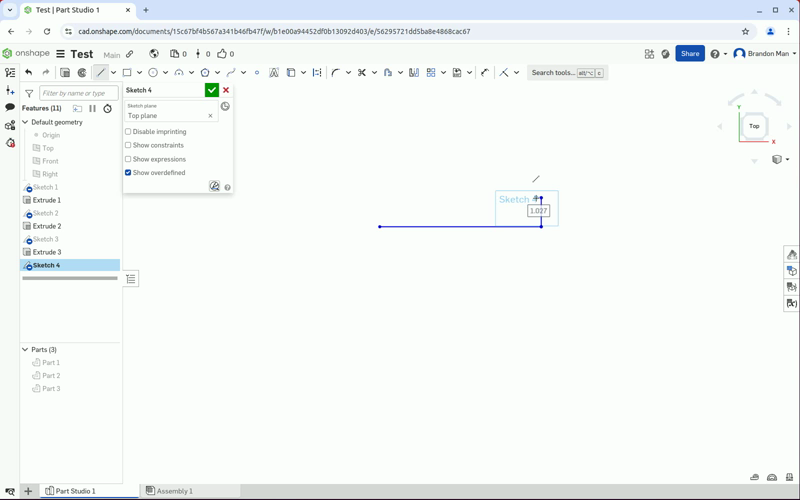
mouse_move(384, 197)
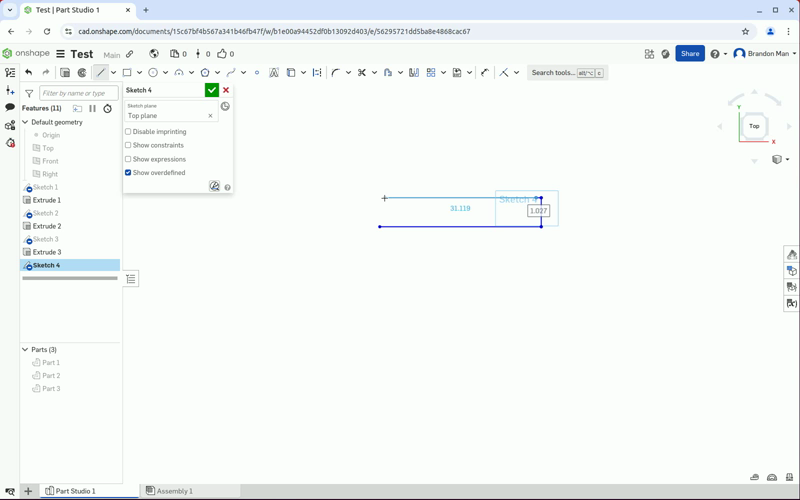
click(384, 197)
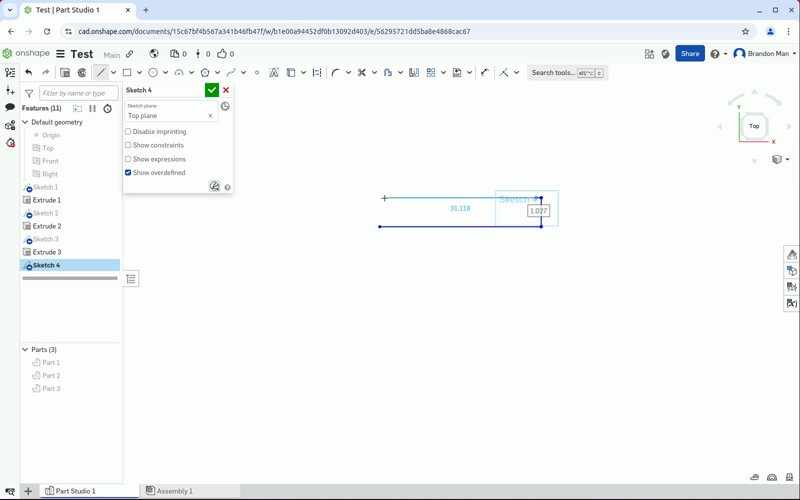
key_up(shift)
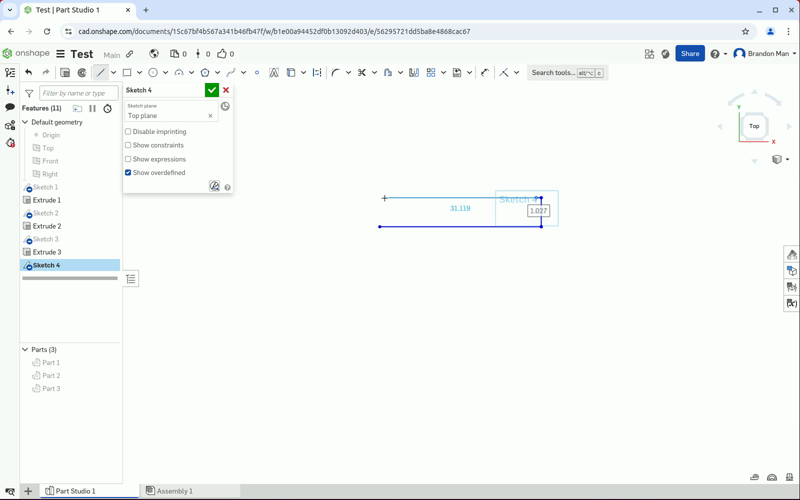
key_down(shift)
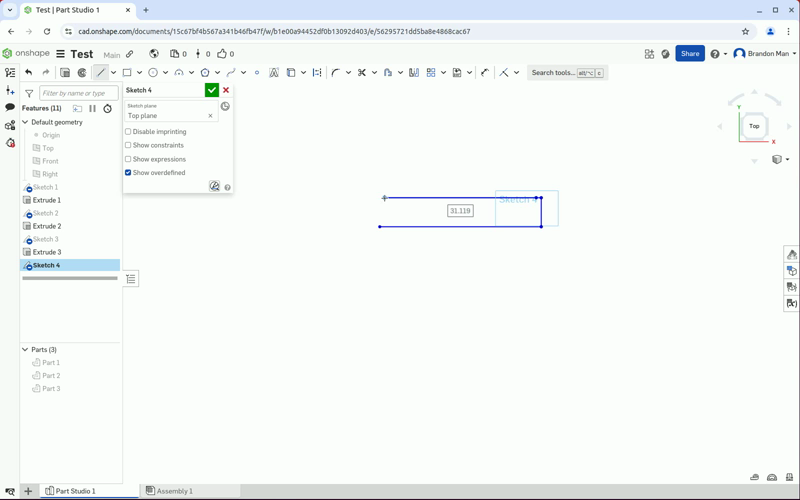
mouse_move(414, 197)
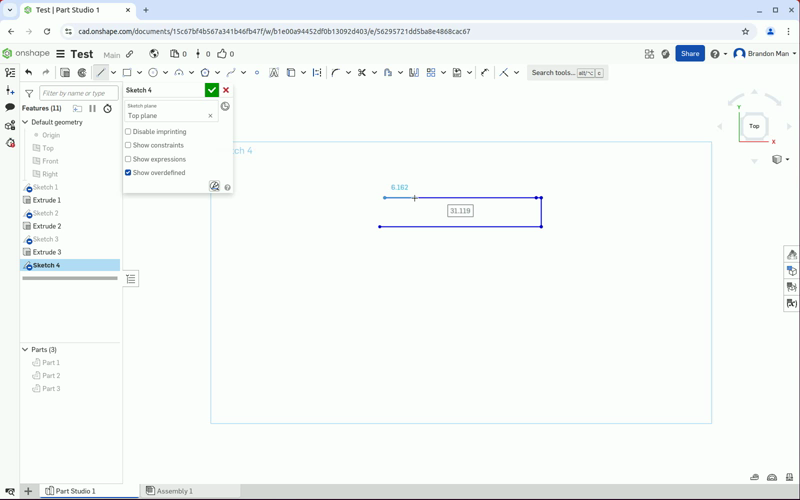
mouse_move(379, 197)
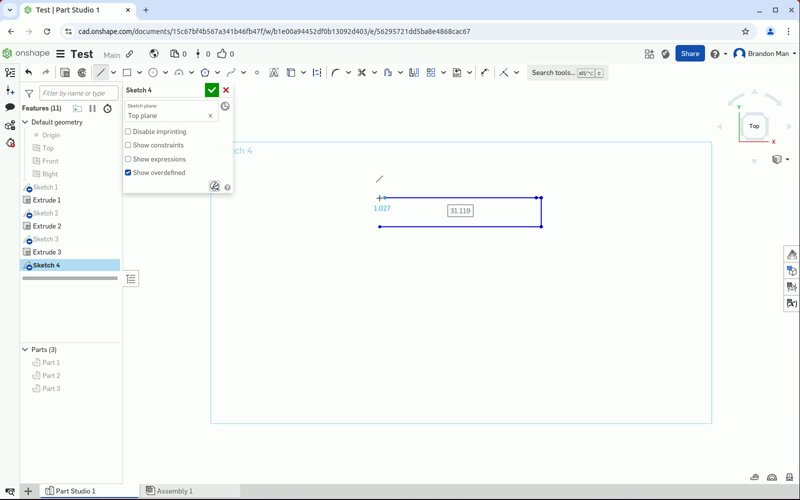
scroll(6)
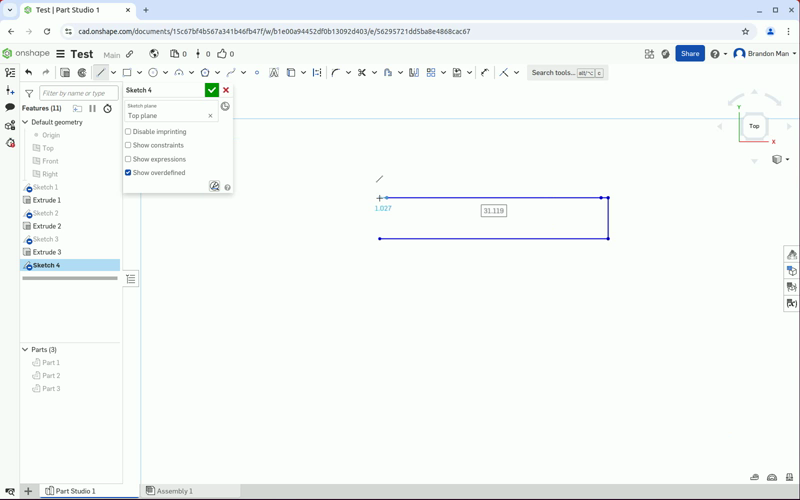
scroll(6)
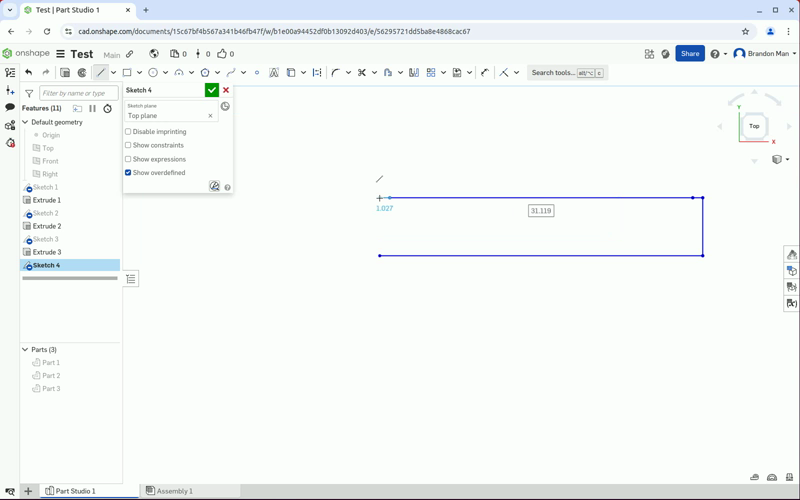
scroll(6)
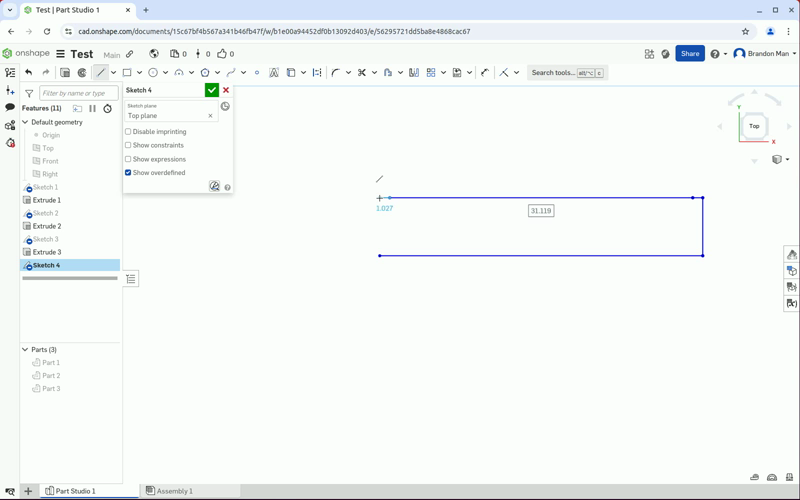
scroll(6)
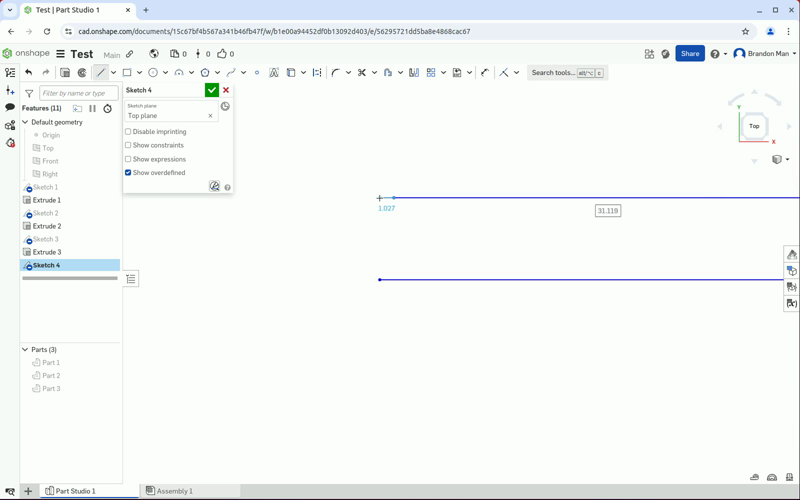
scroll(6)
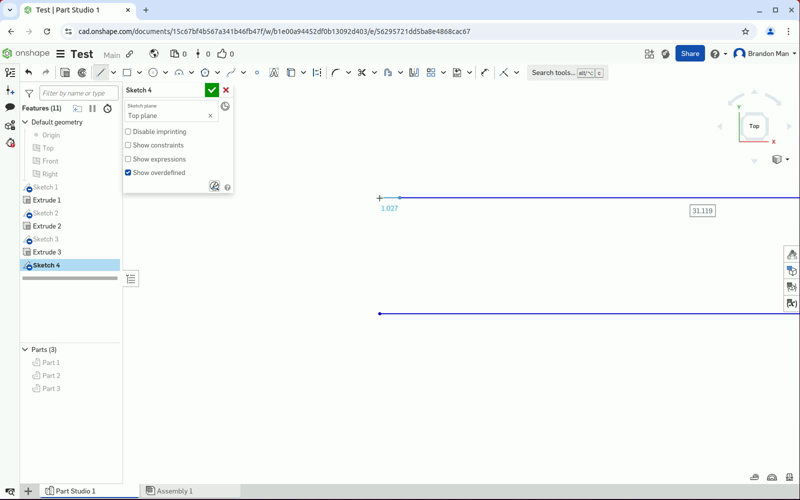
scroll(6)
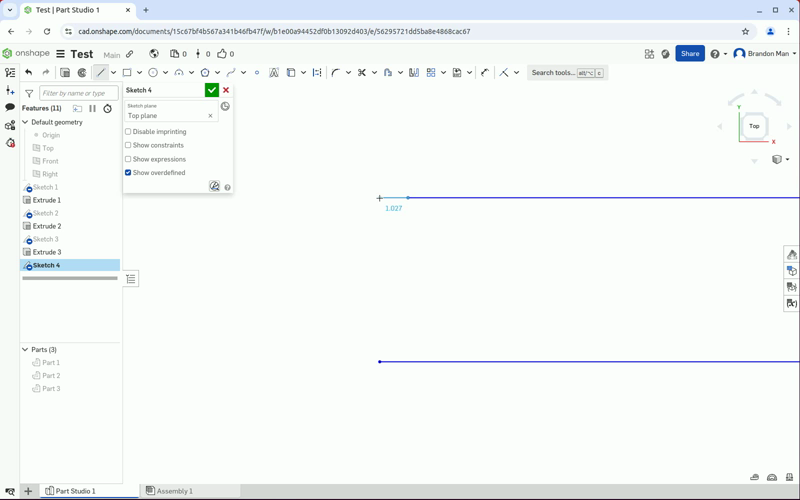
scroll(6)
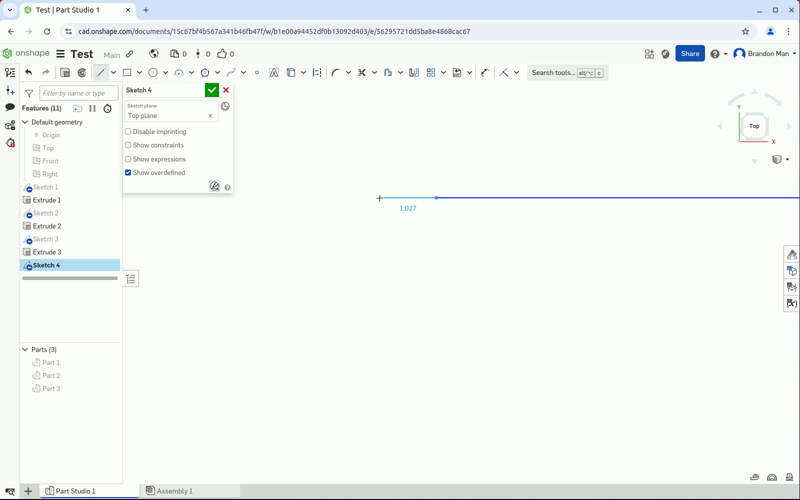
click(379, 197)
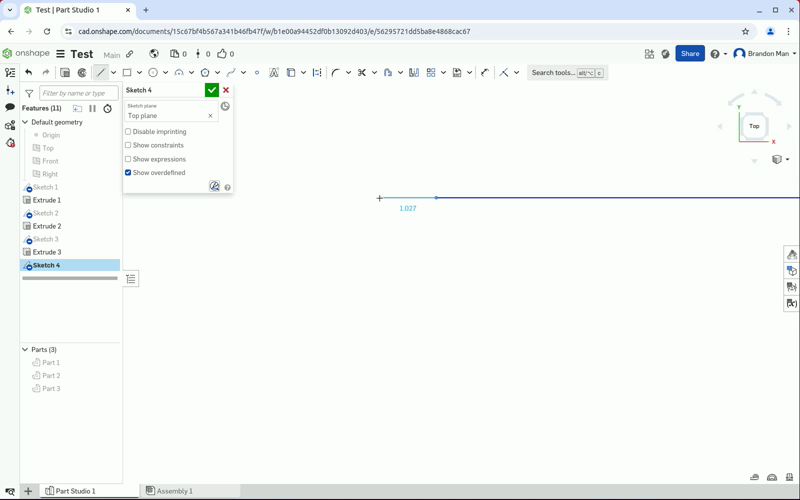
scroll(-6)
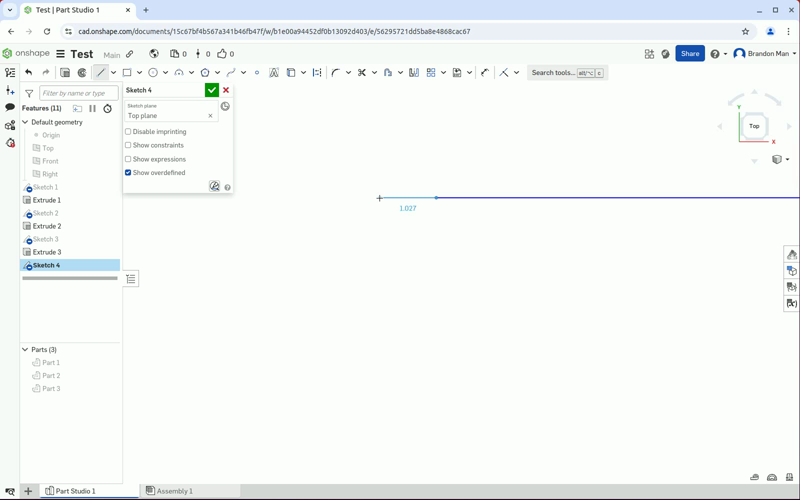
scroll(-6)
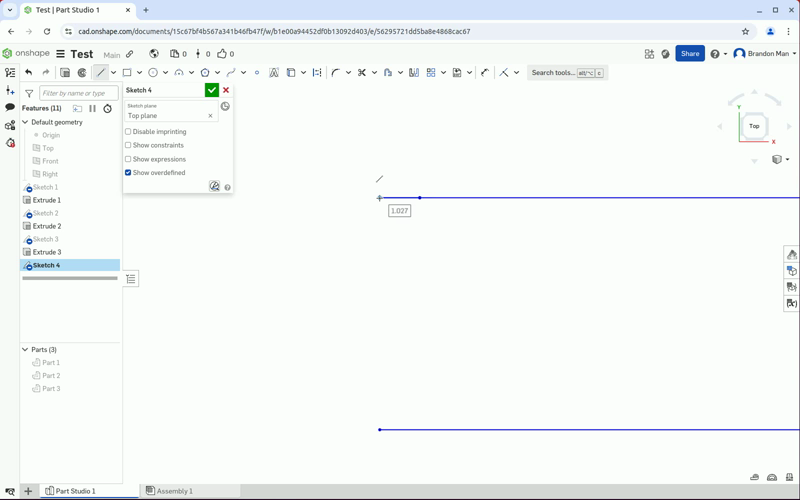
scroll(-6)
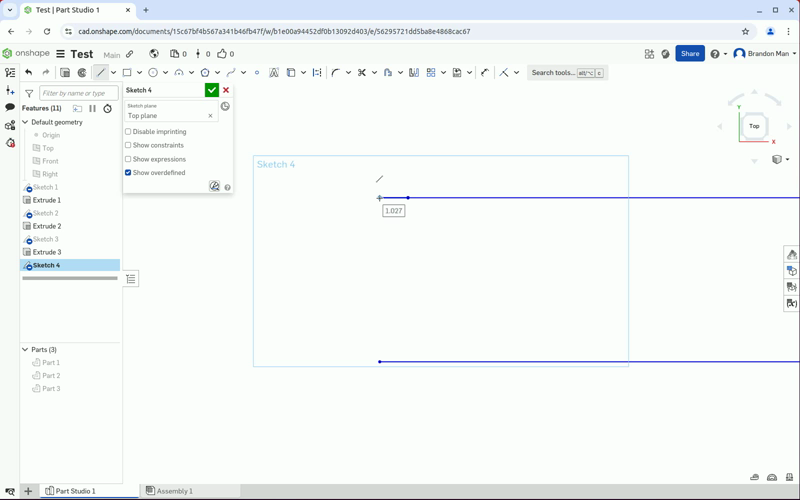
scroll(-6)
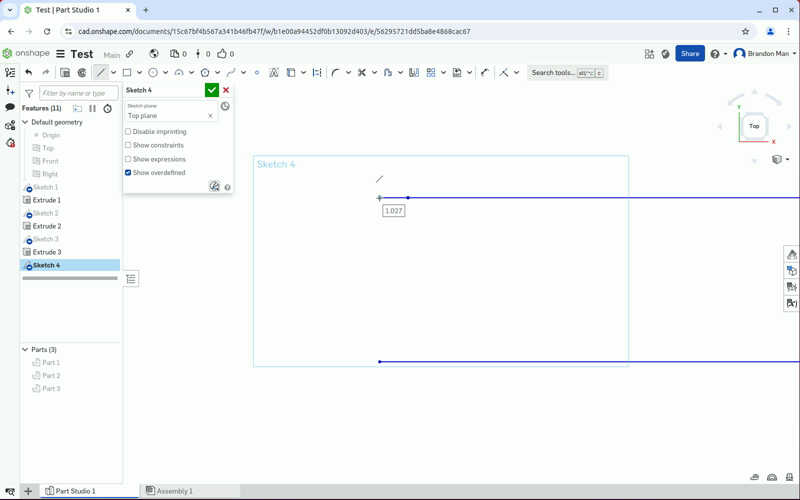
scroll(-6)
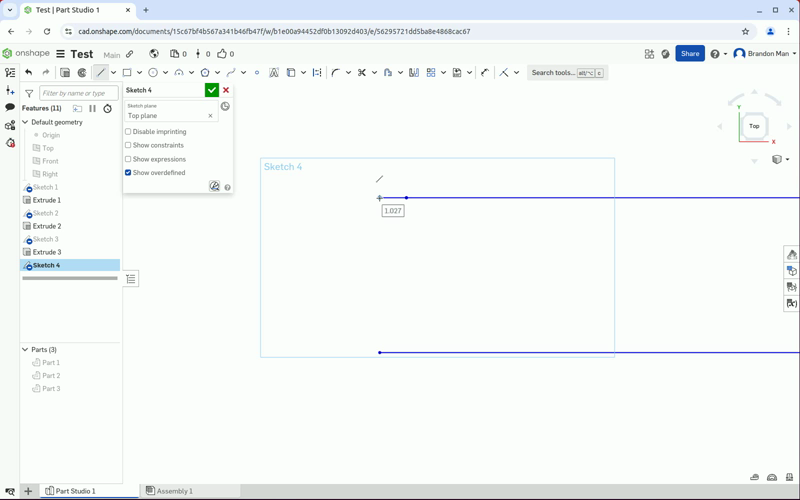
scroll(-6)
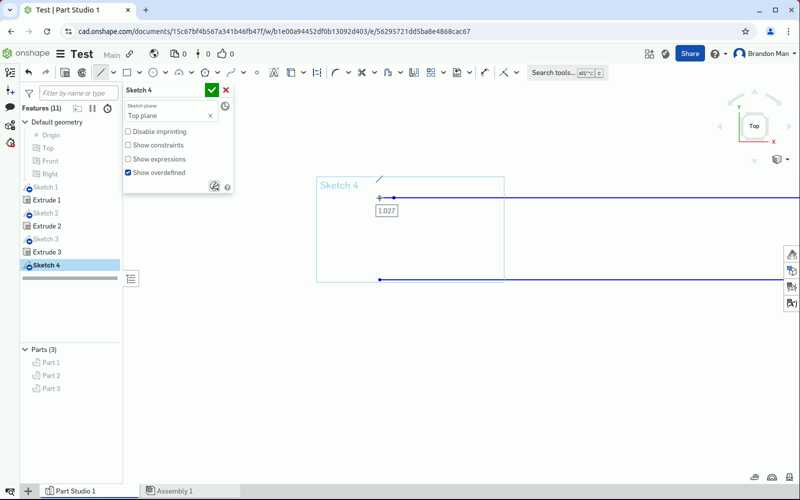
scroll(-6)
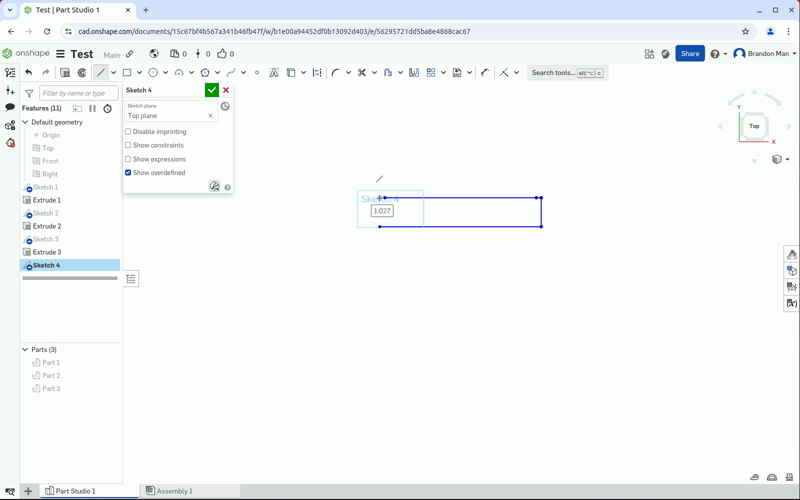
key_up(shift)
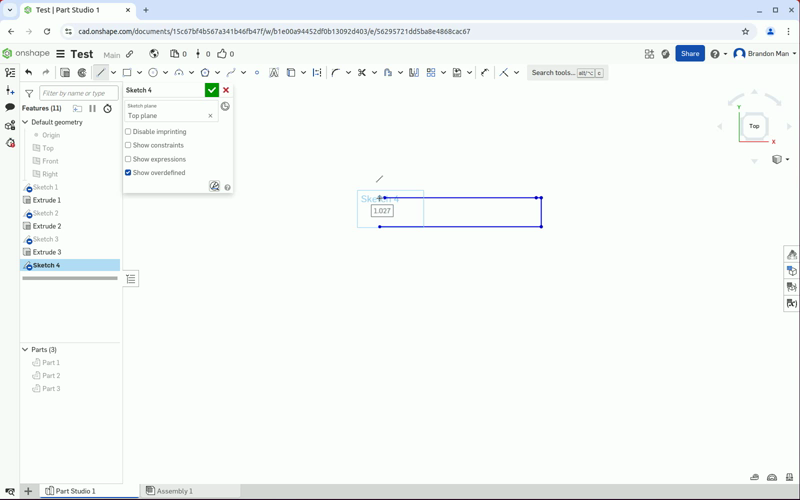
mouse_move(409, 197)
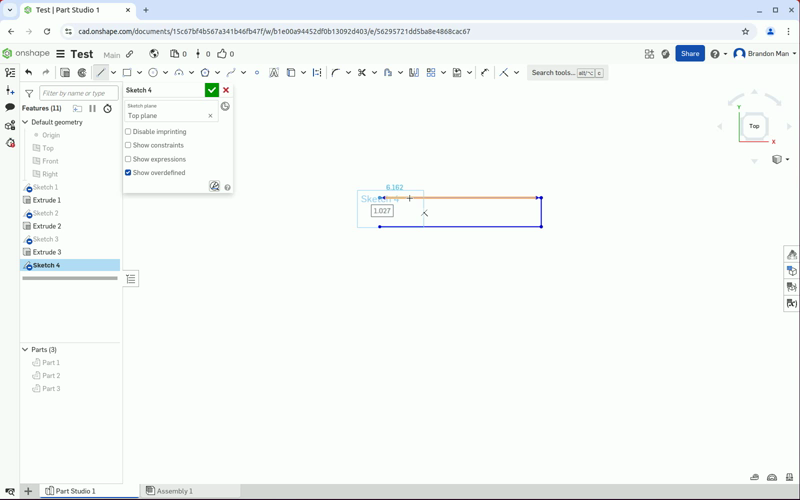
key_down(shift)
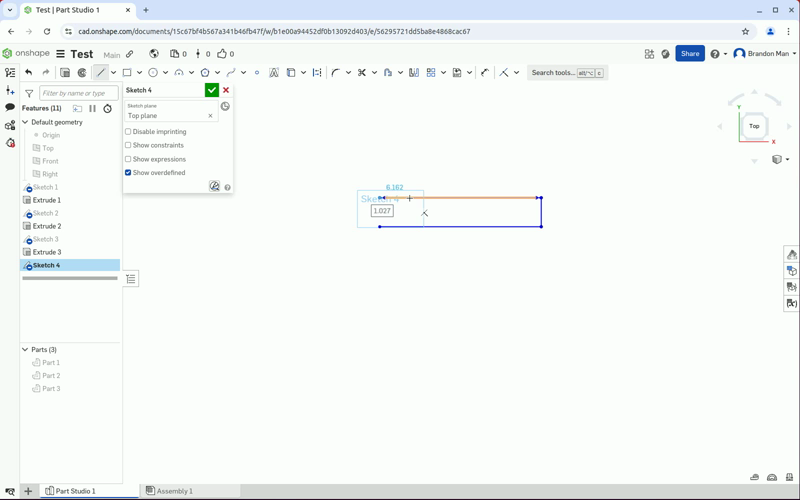
mouse_move(379, 226)
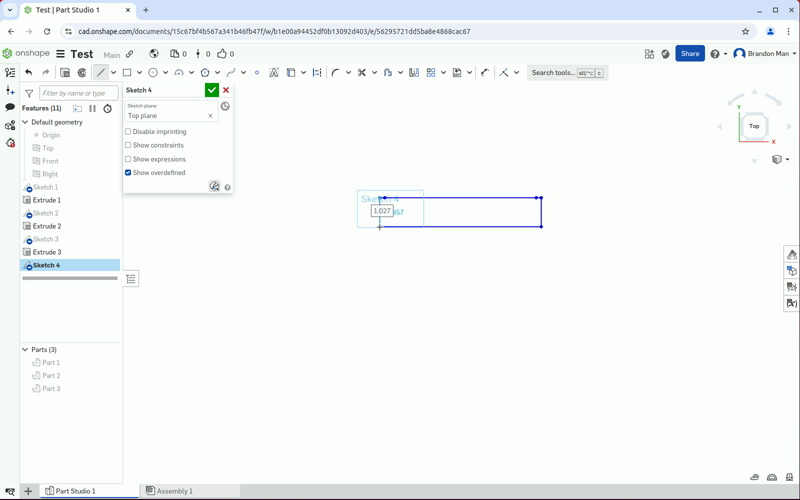
key_up(shift)
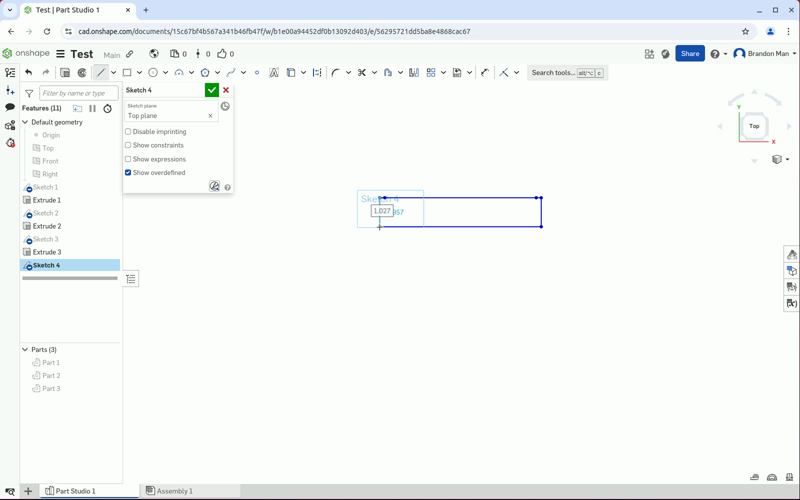
click(379, 226)
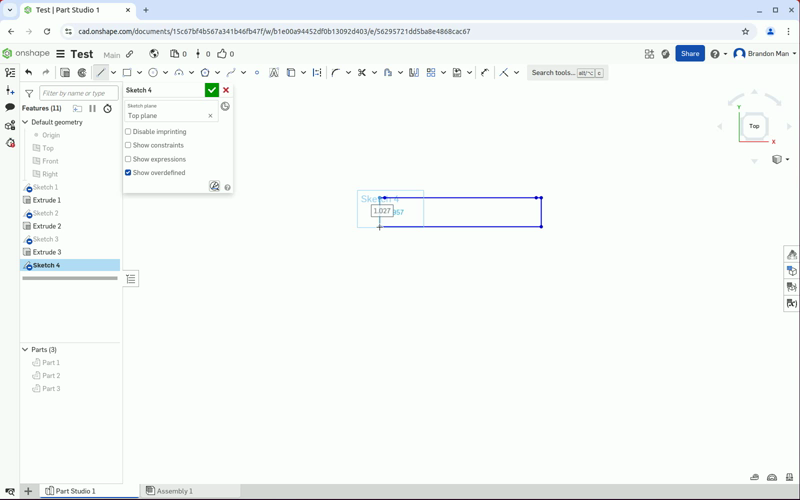
key(esc)
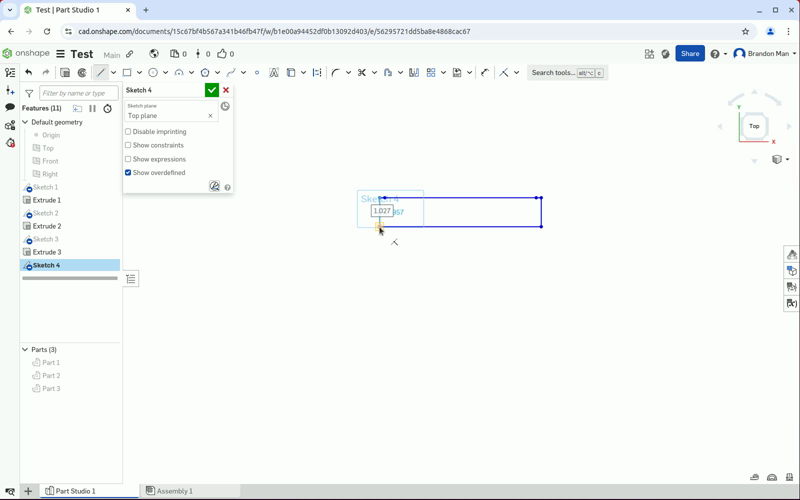
mouse_move(520, 212)
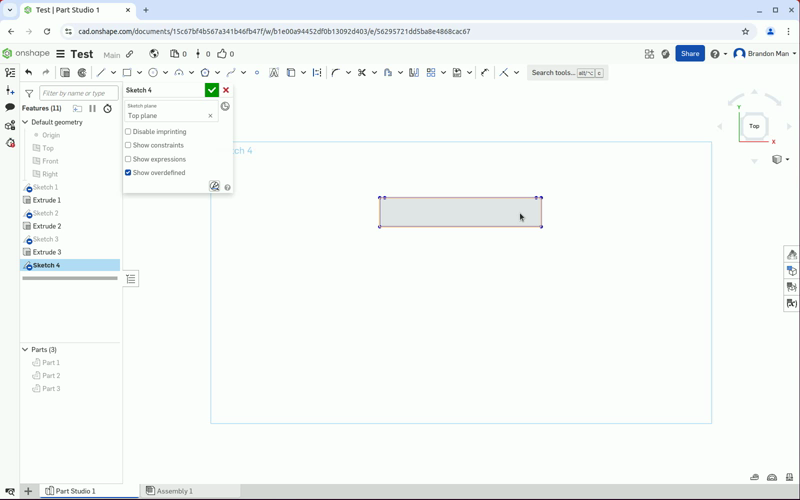
click(520, 212)
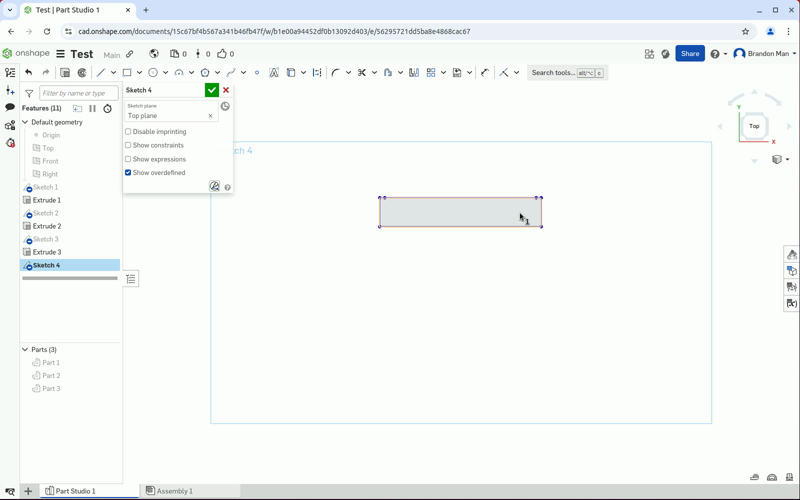
mouse_move(73, 352)
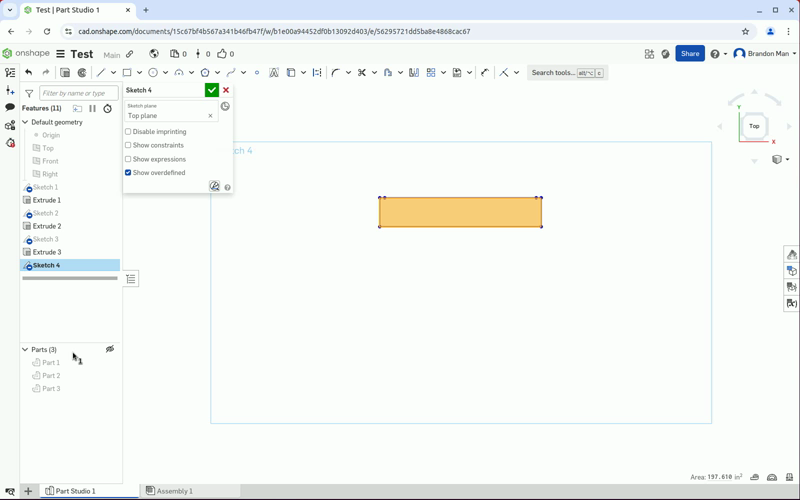
key(shift+y)
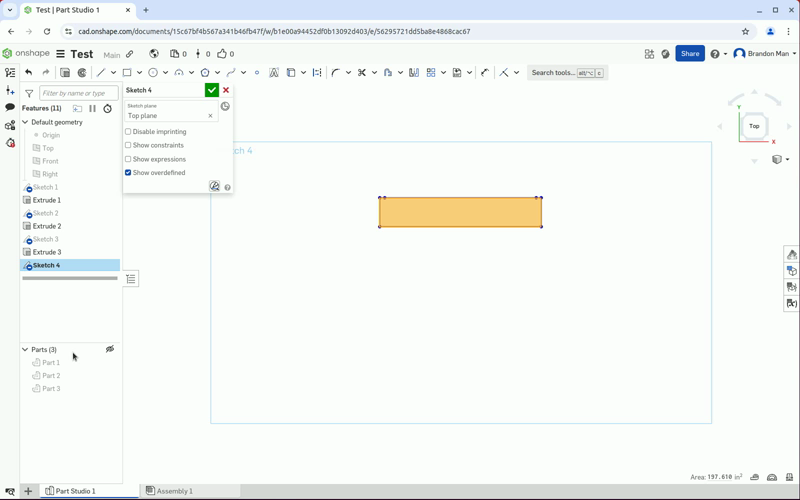
key(shift+e)
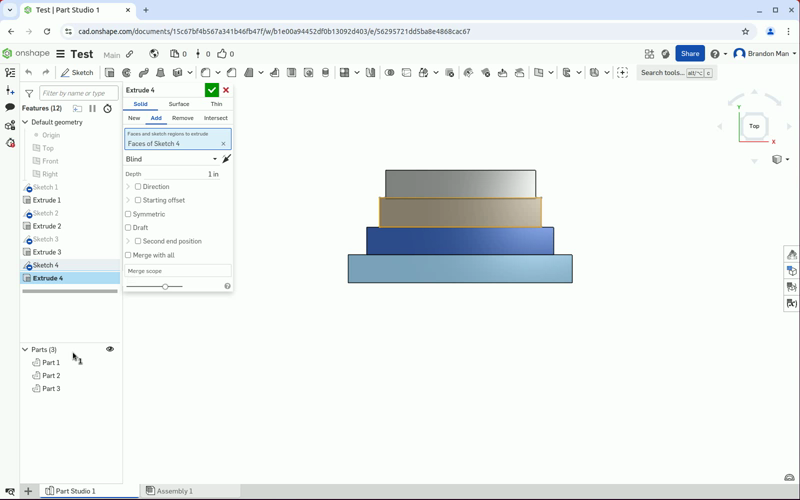
mouse_move(143, 106)
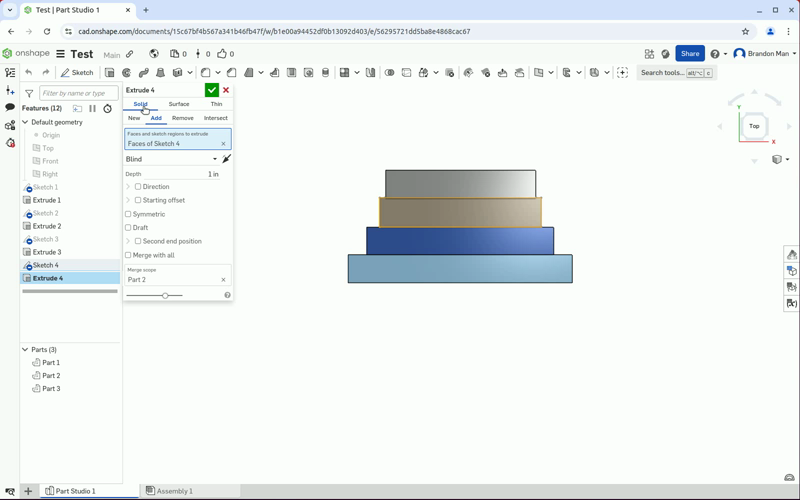
click(143, 106)
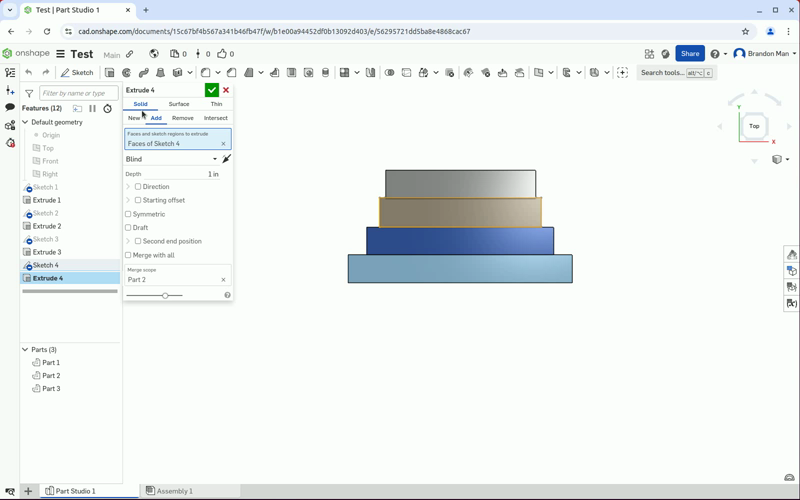
mouse_move(137, 120)
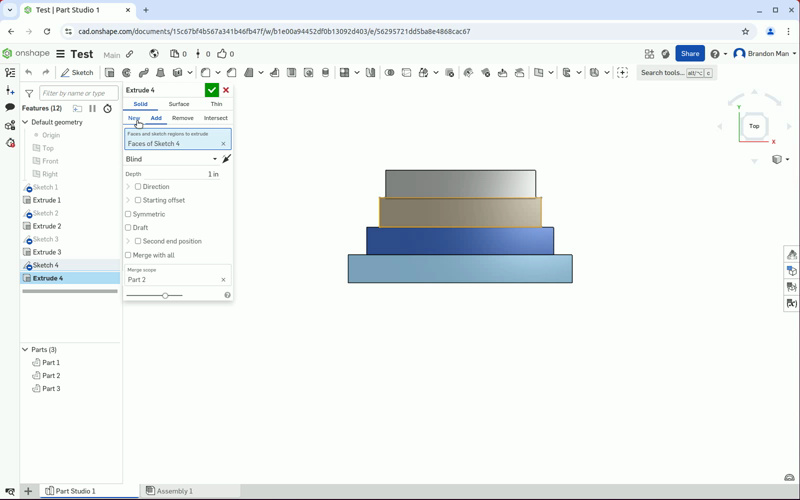
click(137, 120)
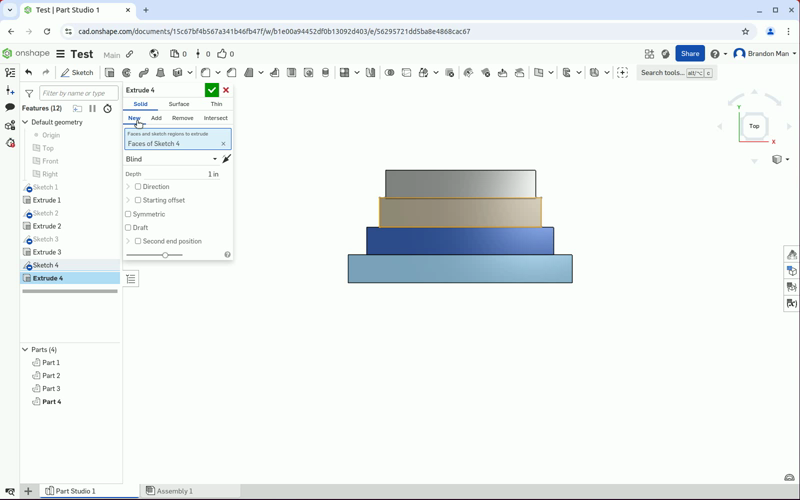
key(tab, 4)
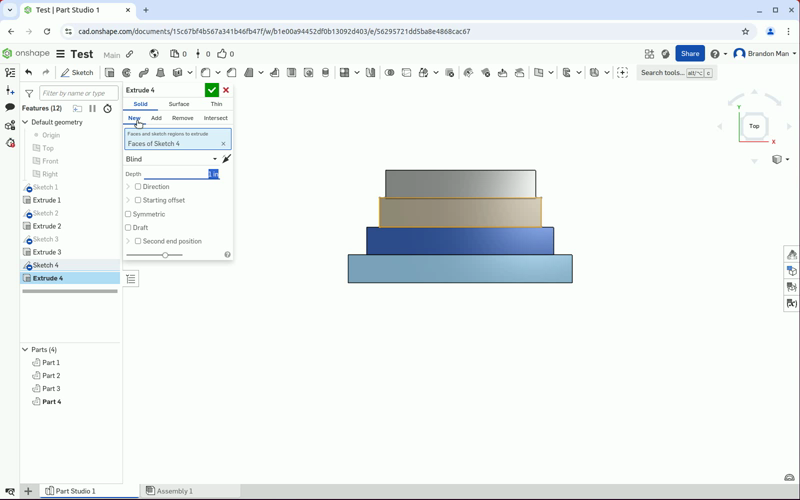
text(3.851)
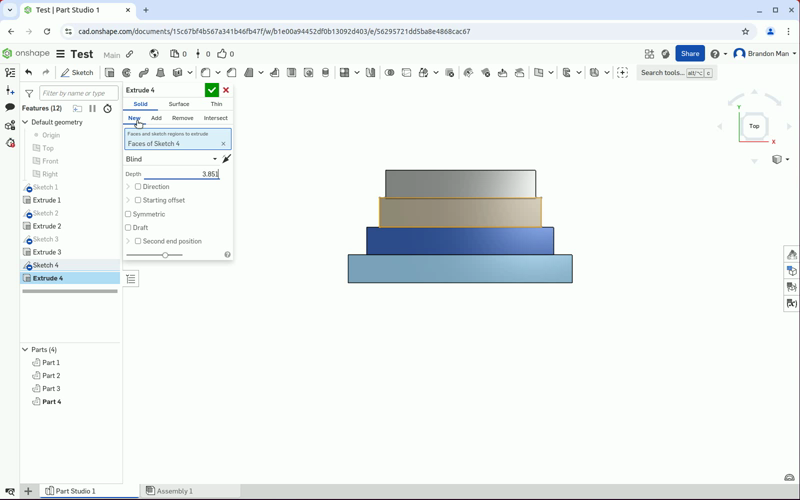
key(enter)
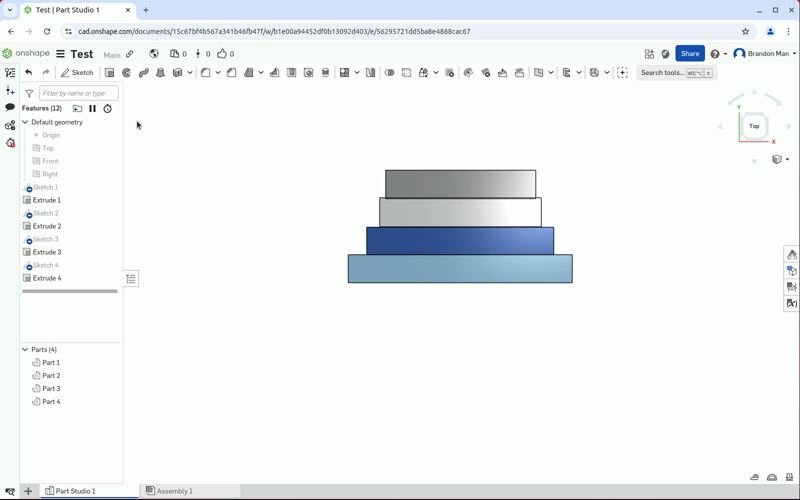
key(shift+h)
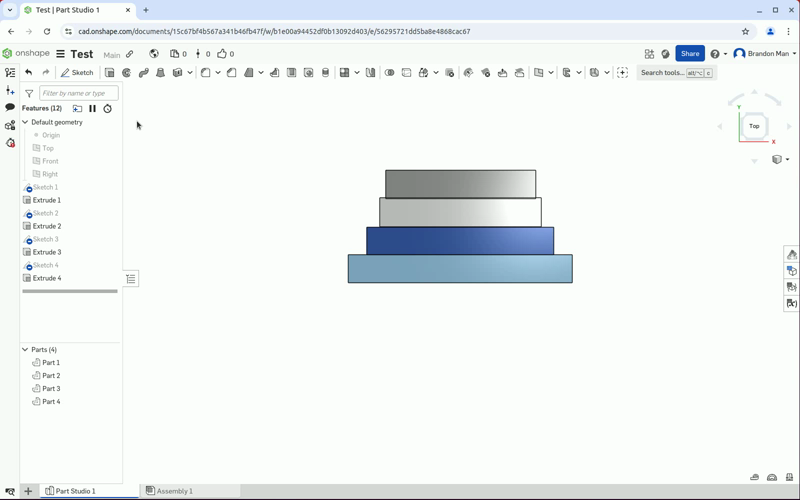
key(shift+h)
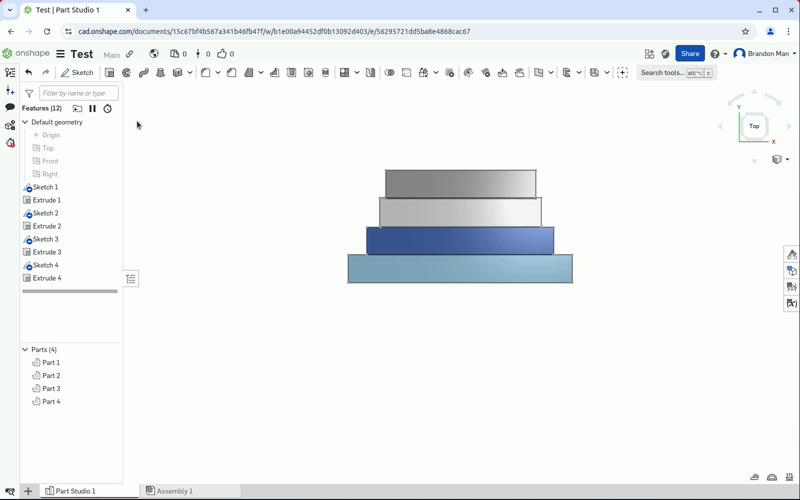
key(shift+7)
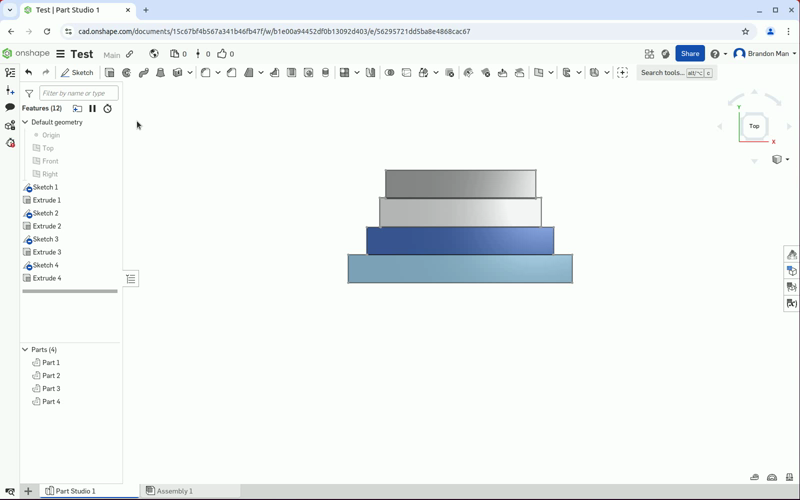
key(up, 3)
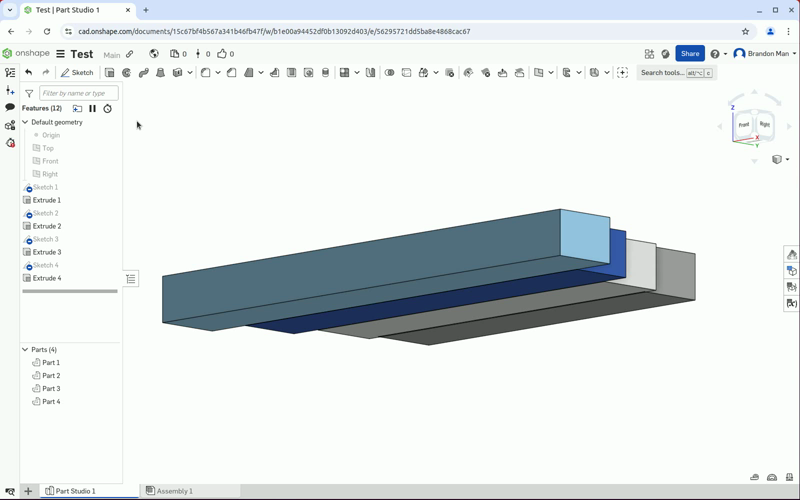
key(left, 3)
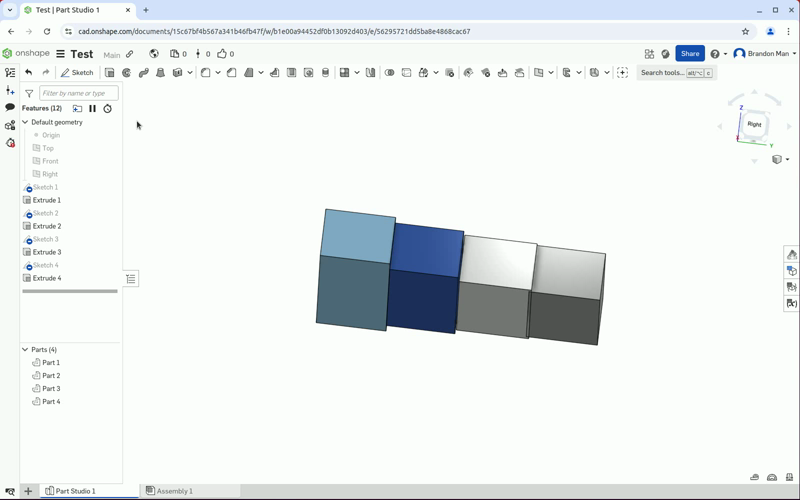
key(right, 3)
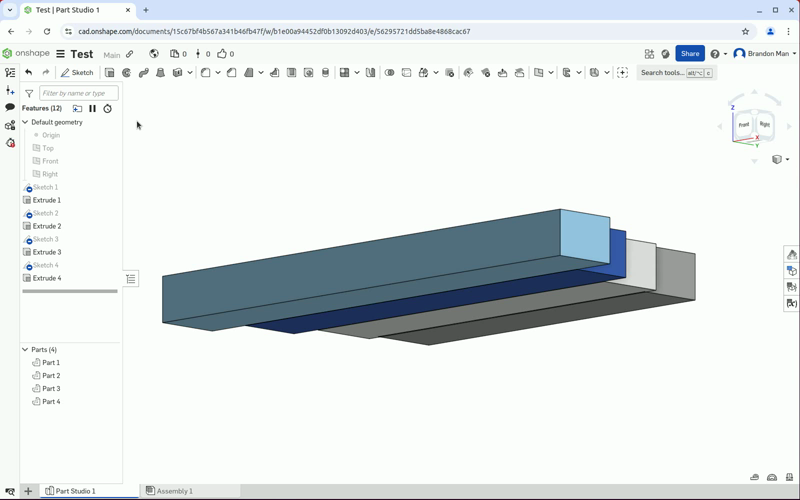
key(down, 3)
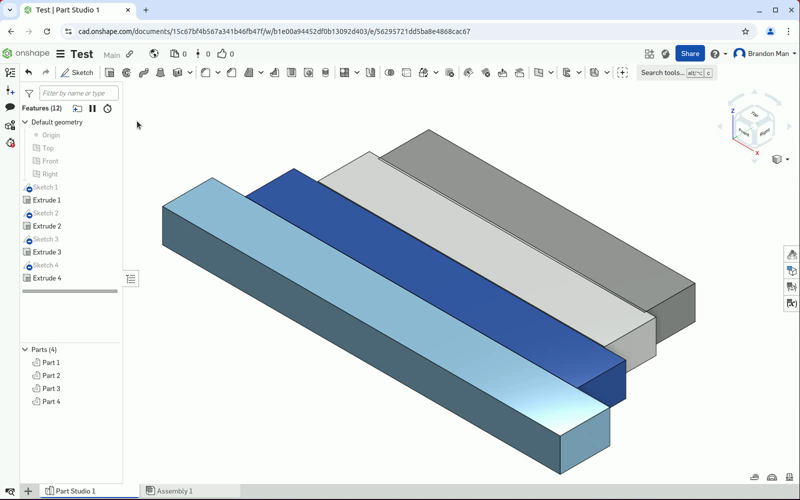
mouse_move(73, 189)
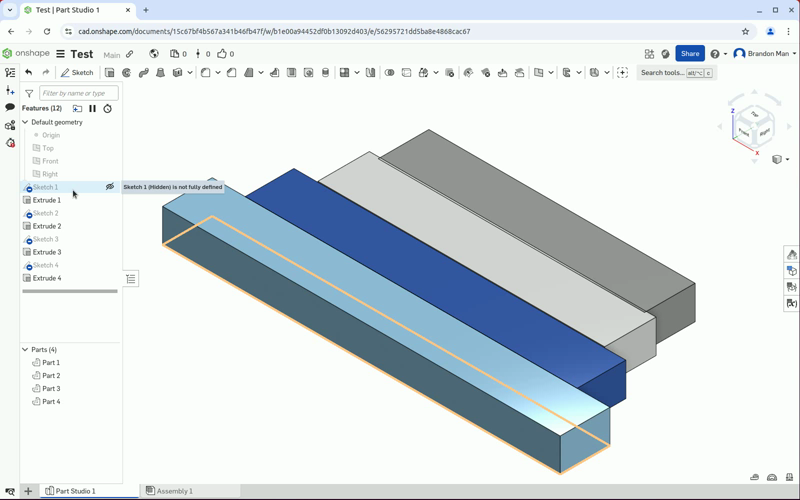
click(73, 189)